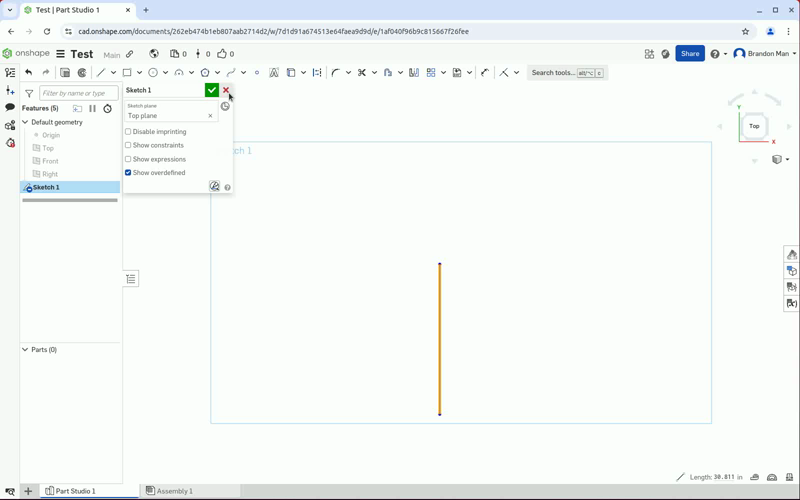
key(shift+h)
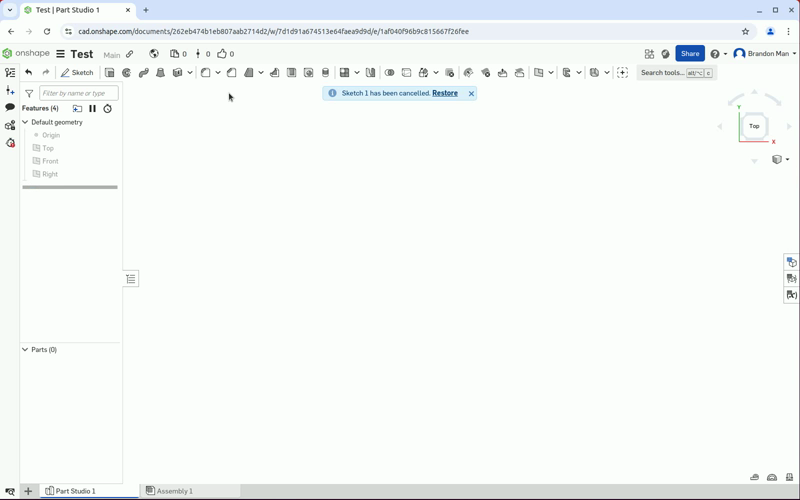
mouse_move(73, 352)
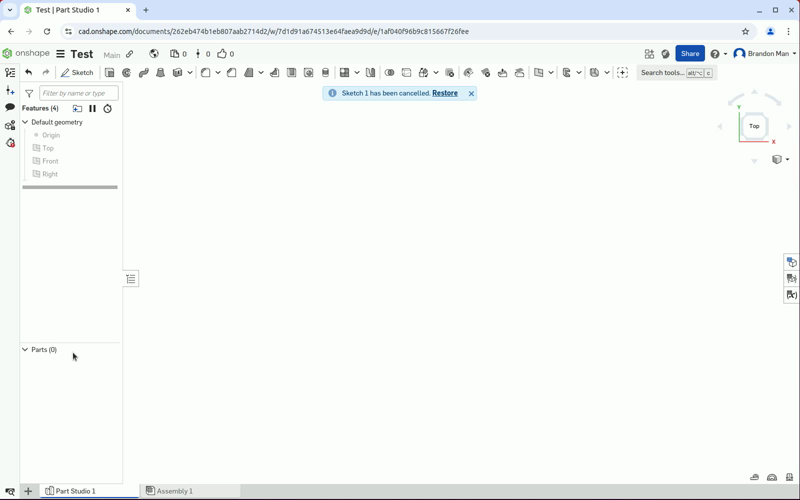
key(y)
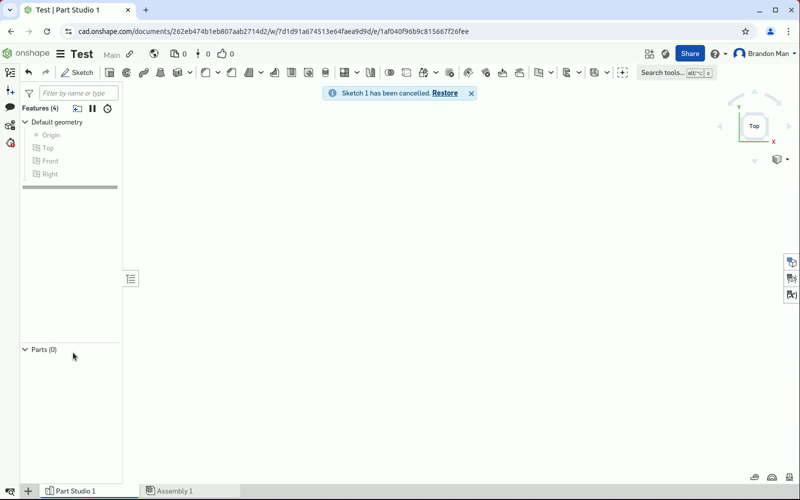
key(shift+p)
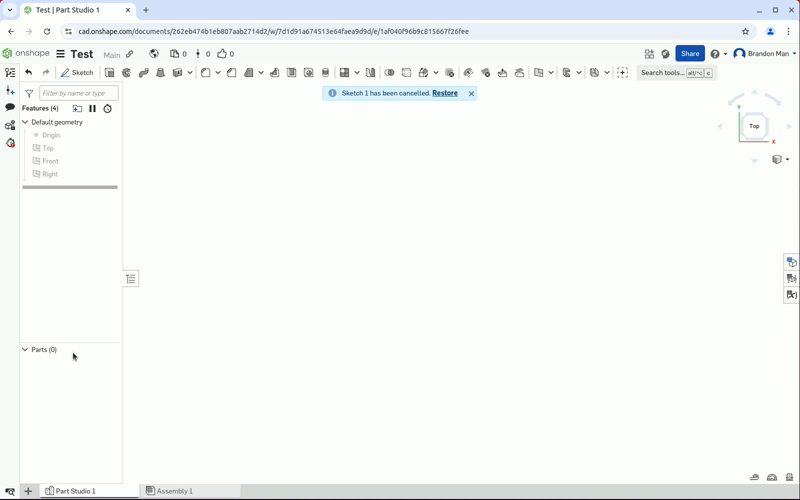
key(space)
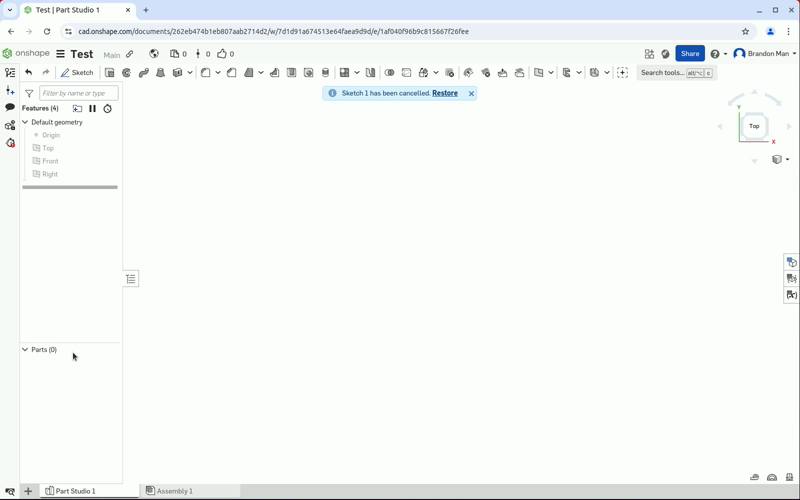
key_down(shift)
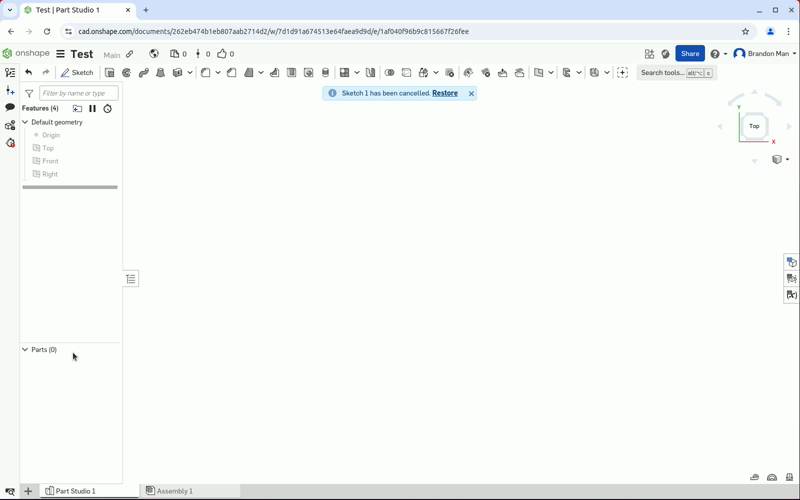
key(up)
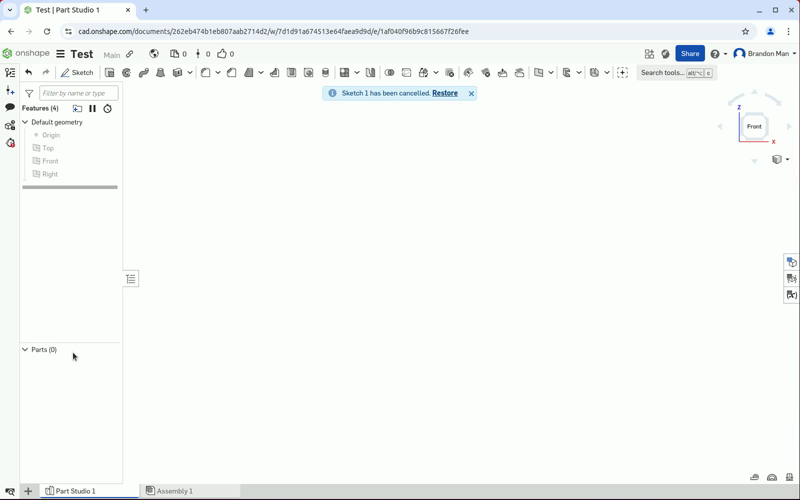
key_up(shift)
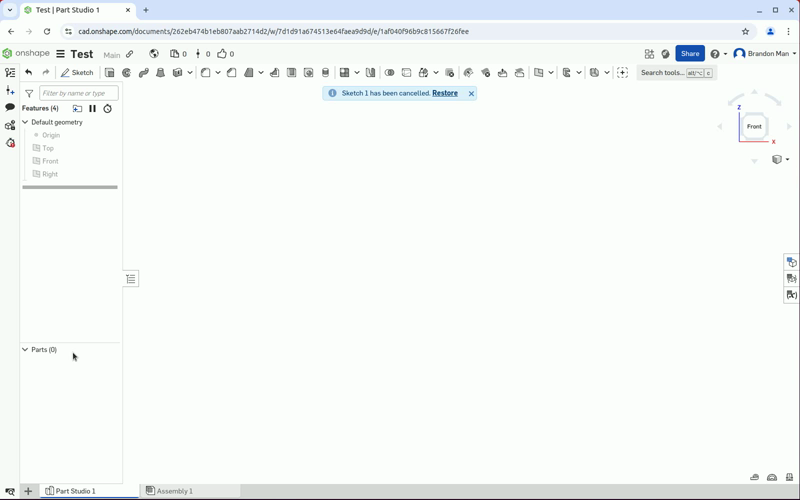
mouse_move(73, 352)
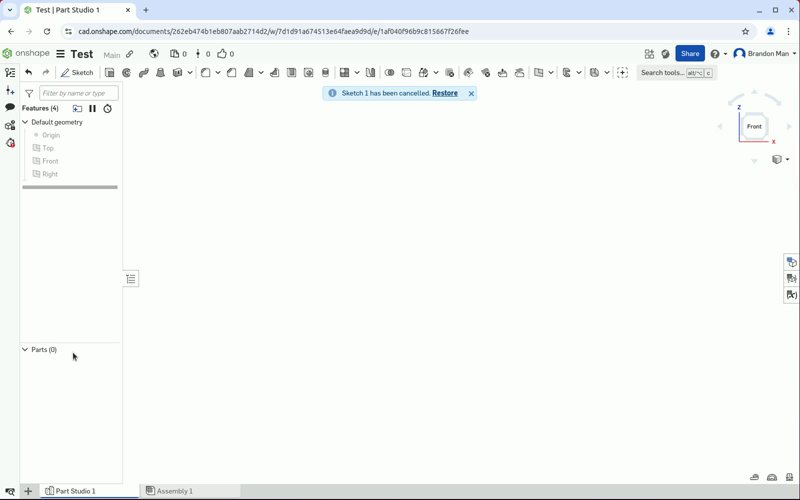
key(shift+y)
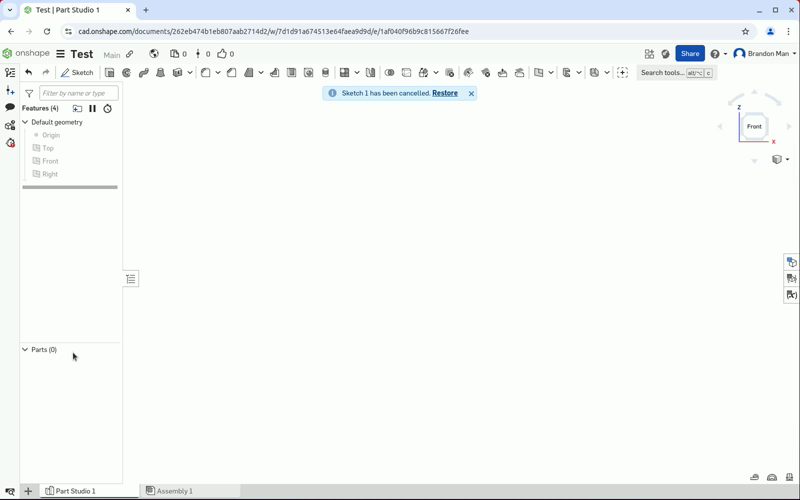
key(shift+s)
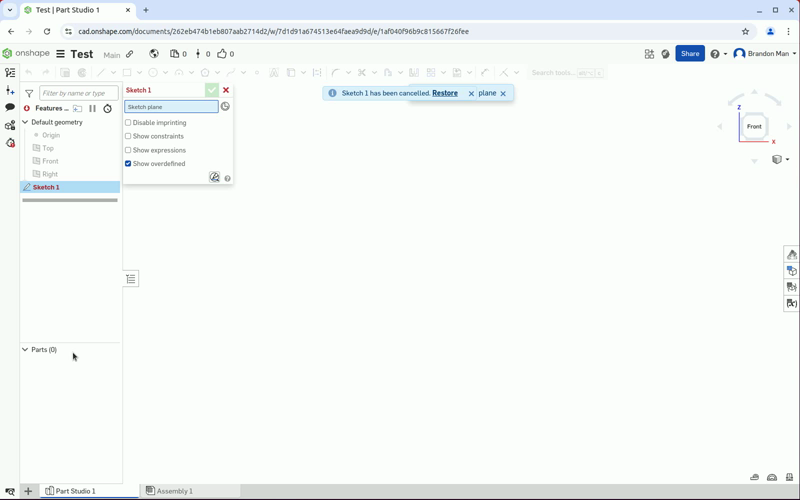
mouse_move(73, 163)
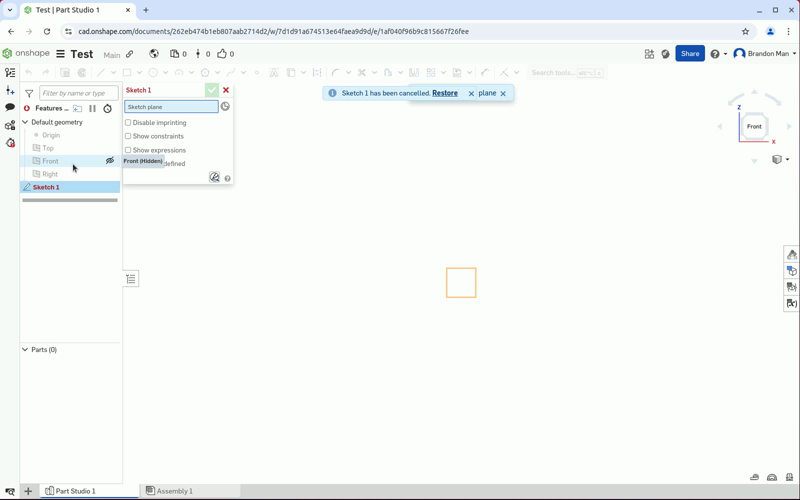
click(73, 163)
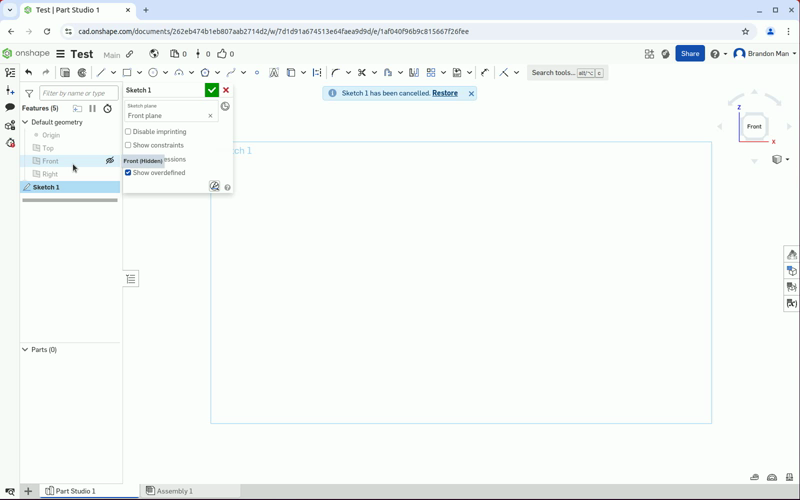
mouse_move(73, 352)
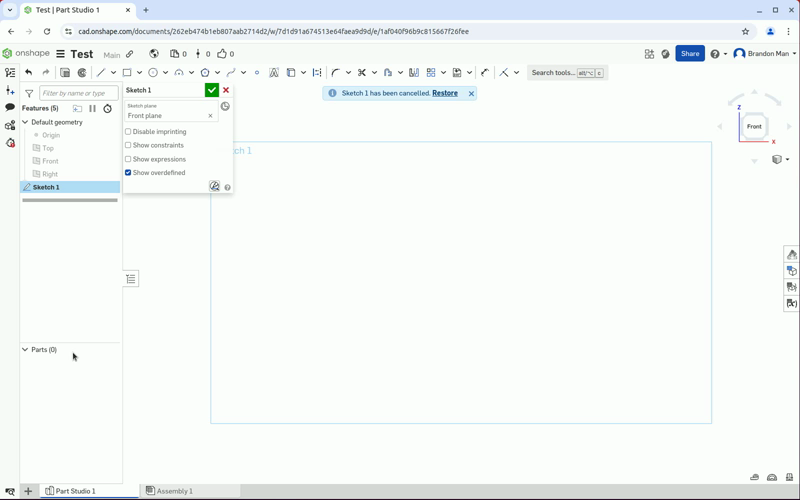
key(y)
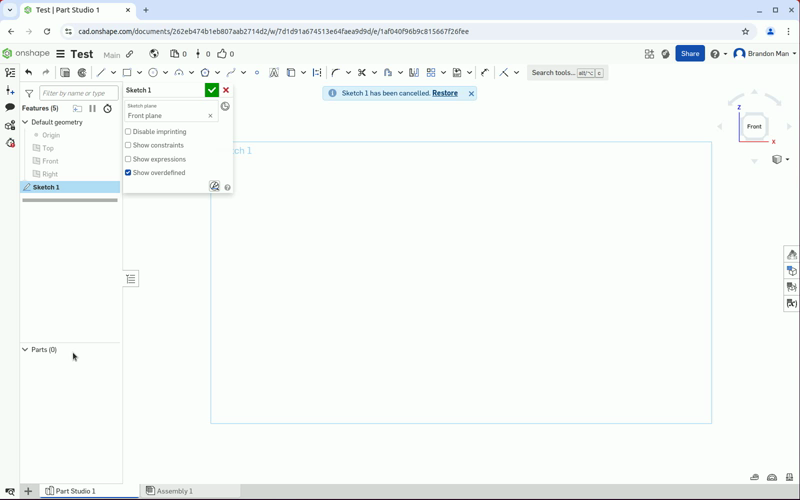
key(l)
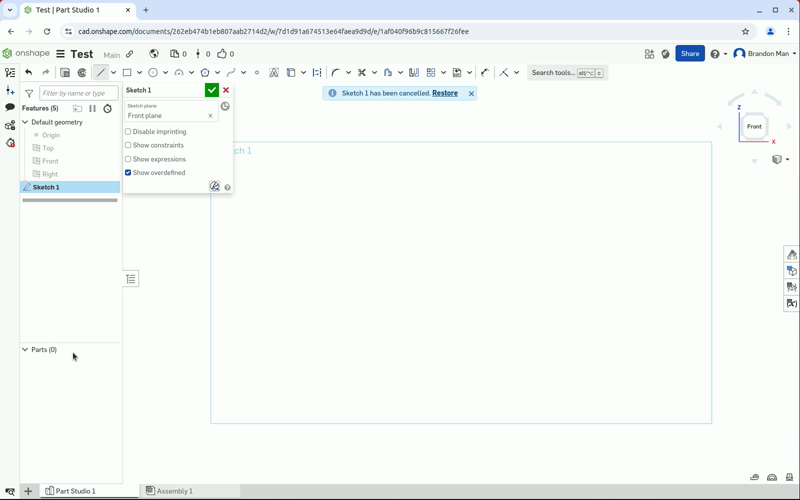
key_down(shift)
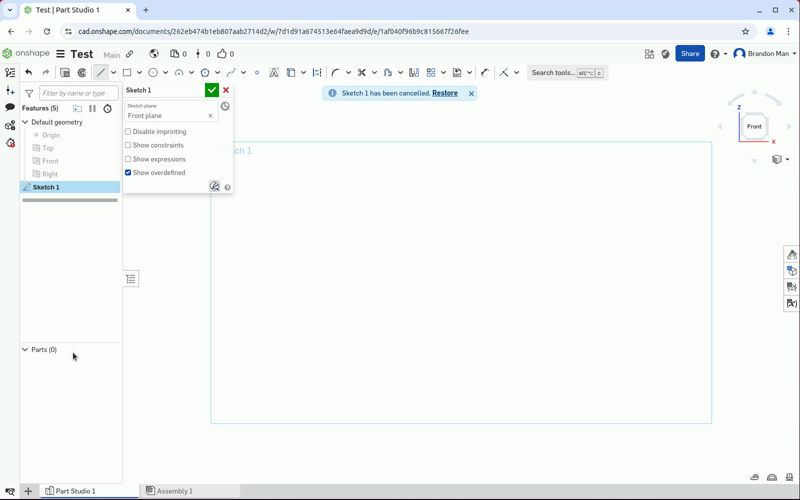
mouse_move(377, 287)
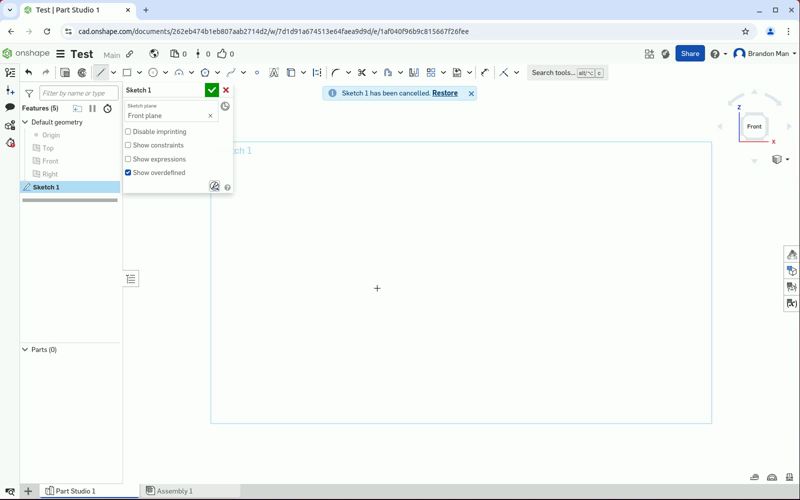
click(377, 287)
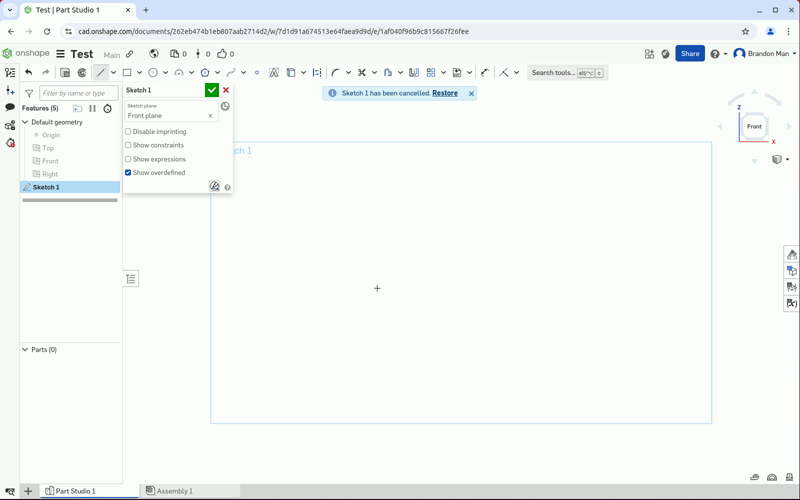
key_up(shift)
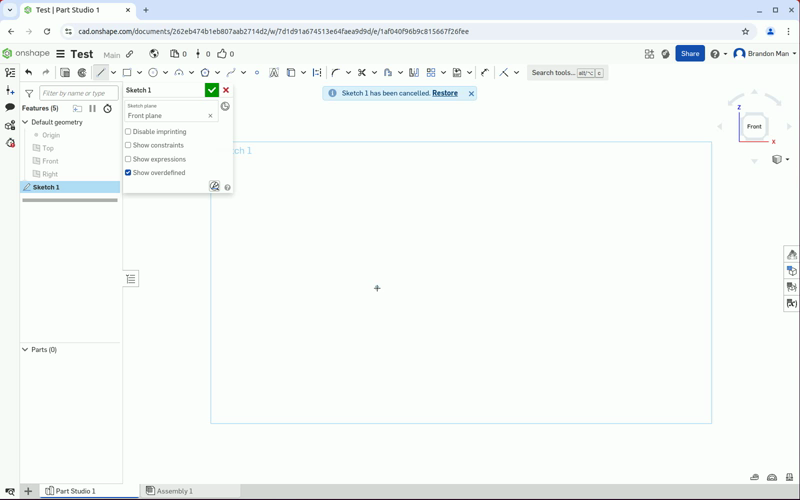
key_down(shift)
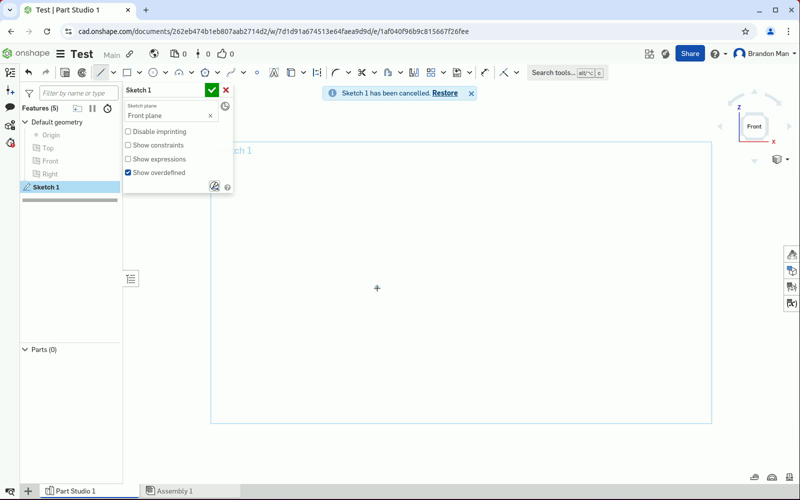
mouse_move(543, 287)
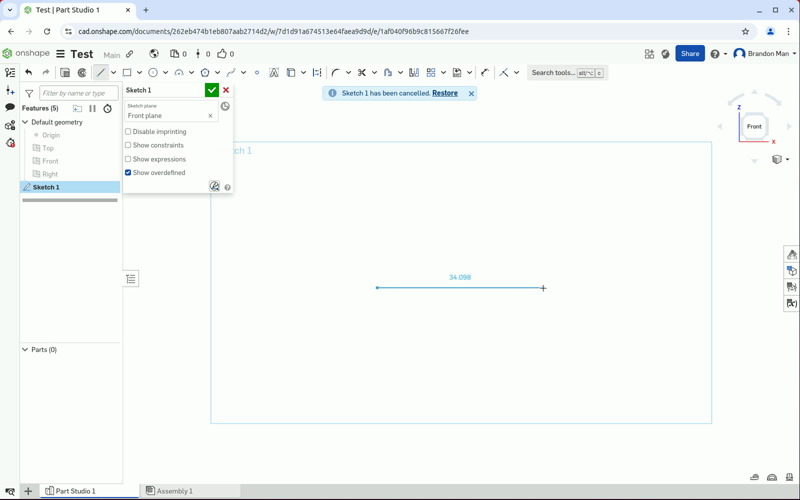
click(543, 287)
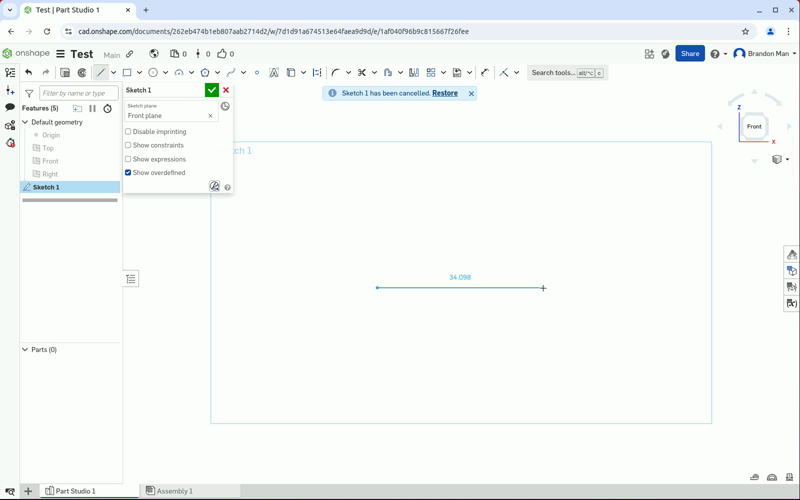
key_up(shift)
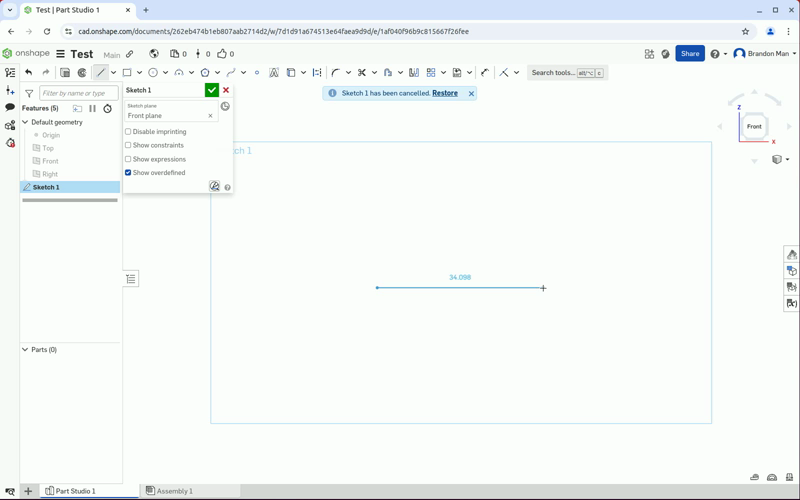
key_down(shift)
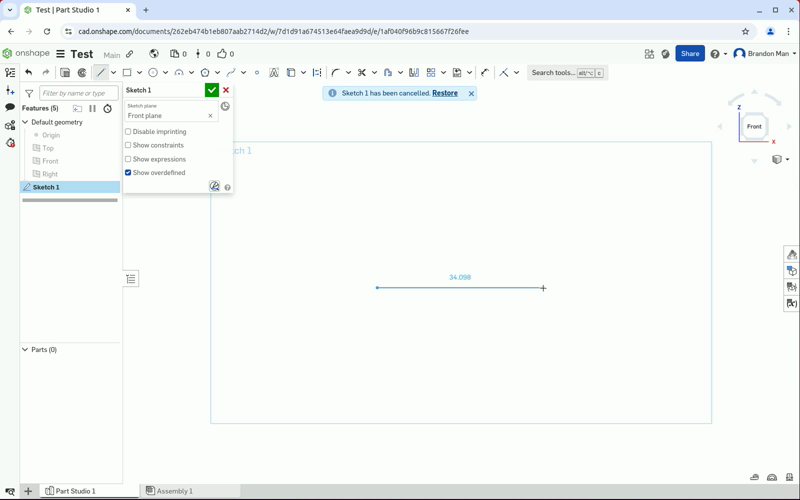
mouse_move(573, 287)
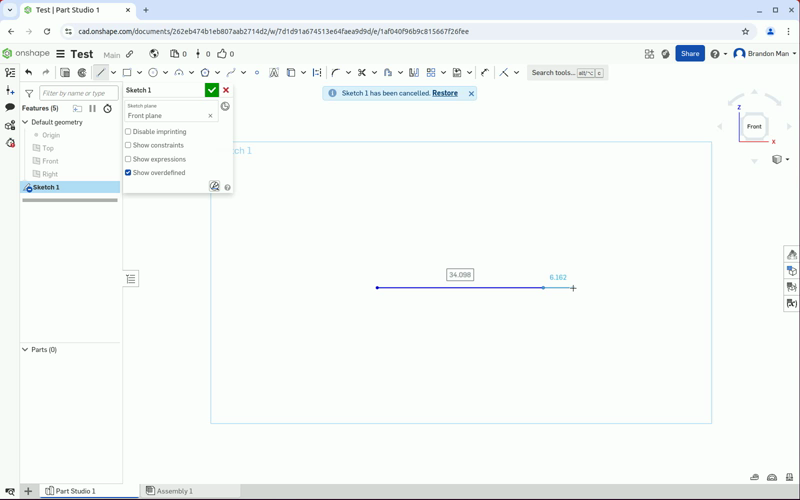
mouse_move(543, 277)
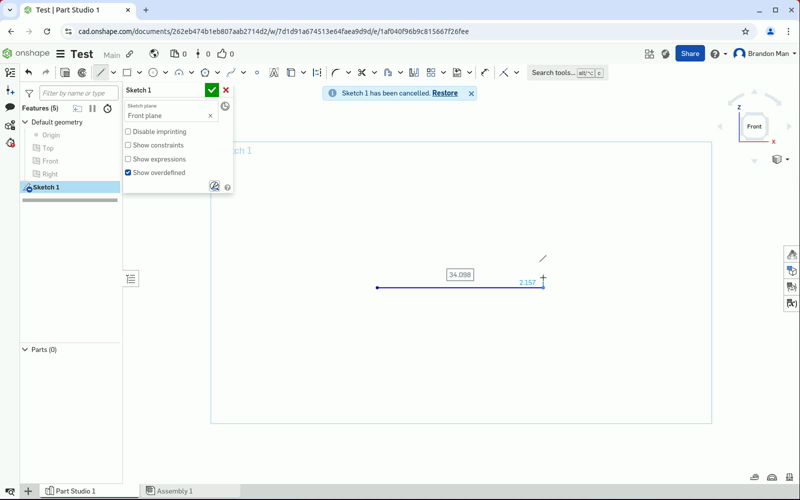
click(543, 277)
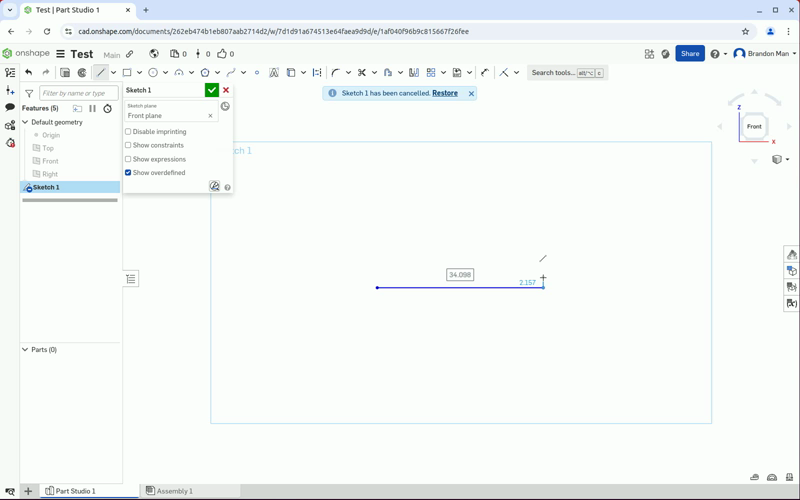
key_up(shift)
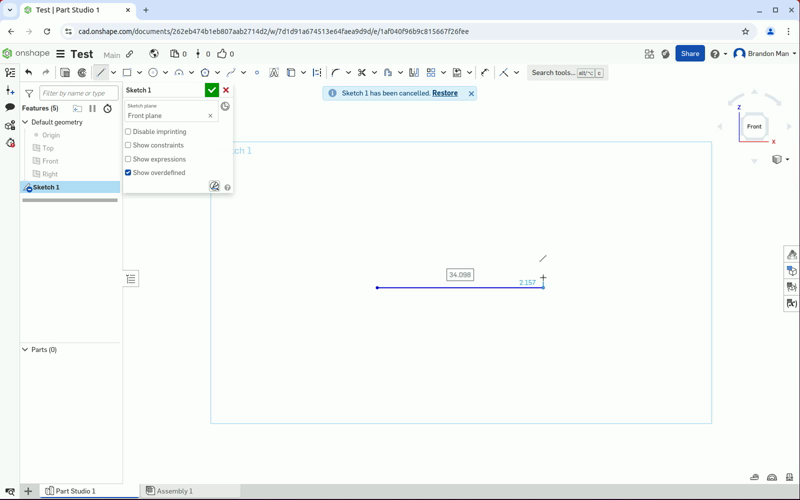
key_down(shift)
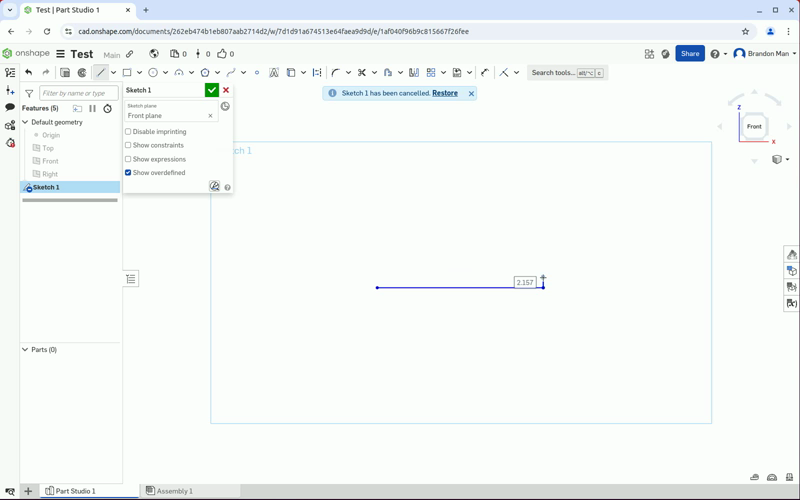
mouse_move(377, 277)
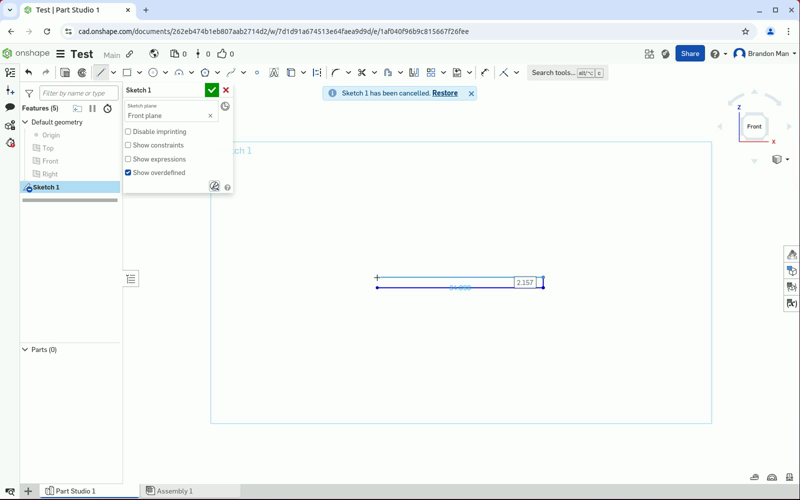
click(377, 277)
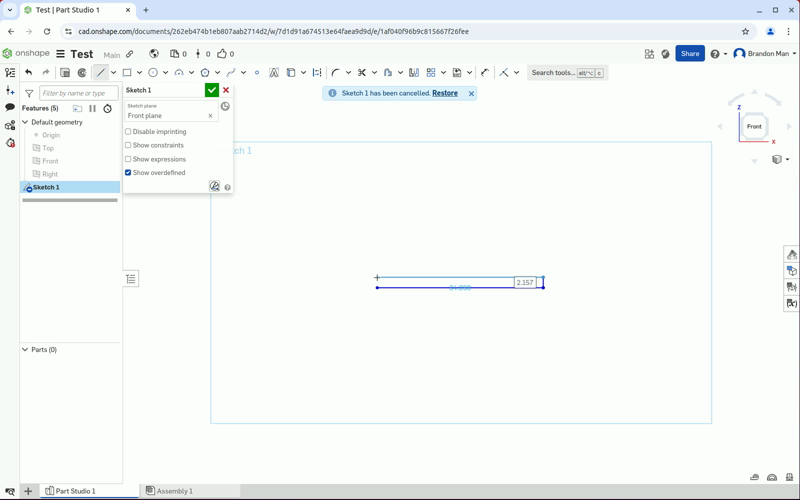
key_up(shift)
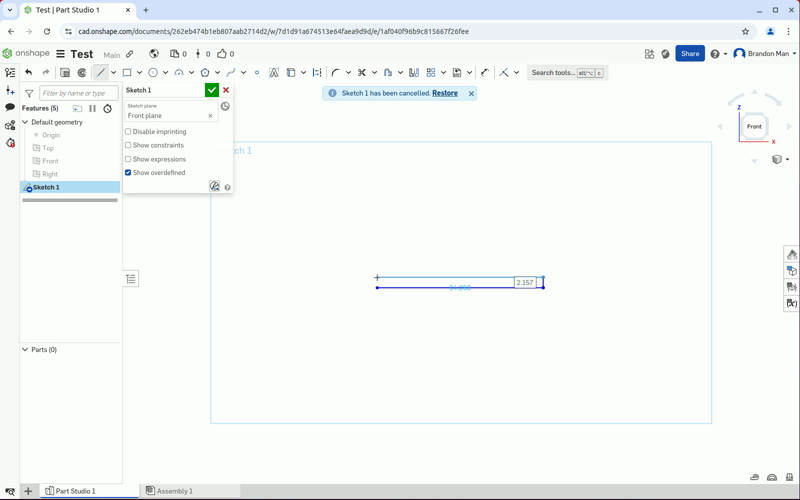
mouse_move(407, 277)
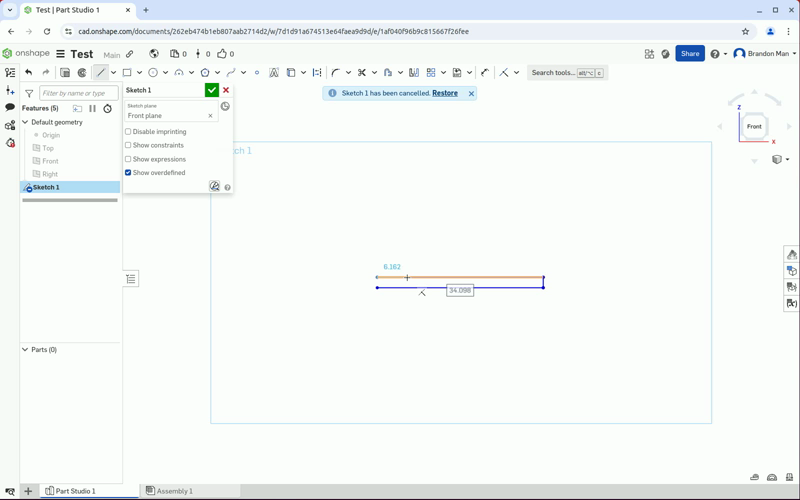
key_down(shift)
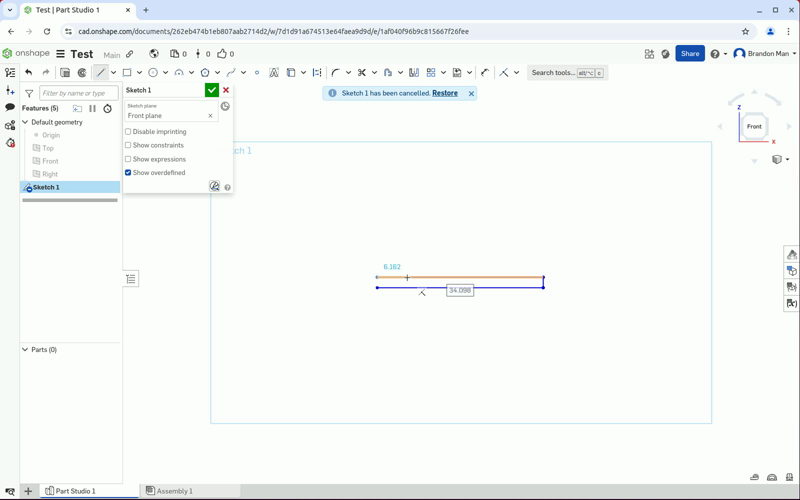
mouse_move(377, 287)
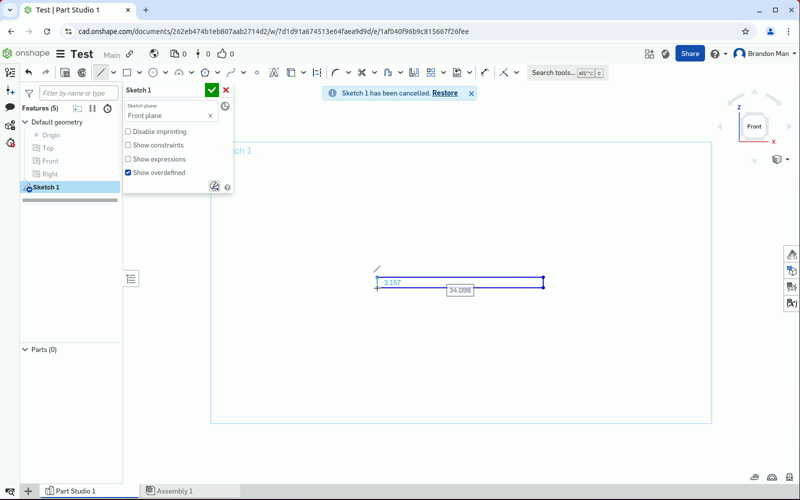
key_up(shift)
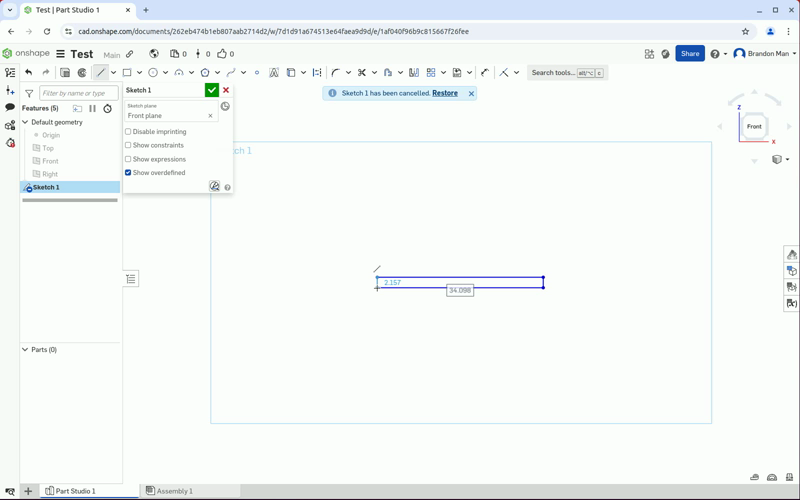
click(377, 287)
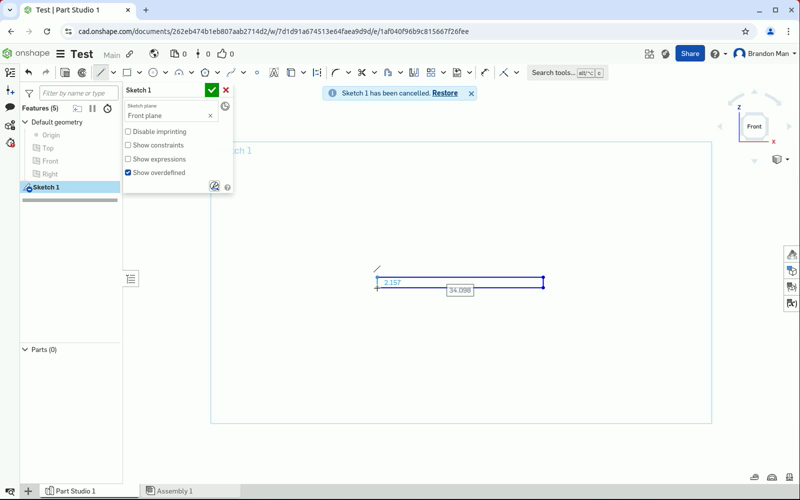
key(esc)
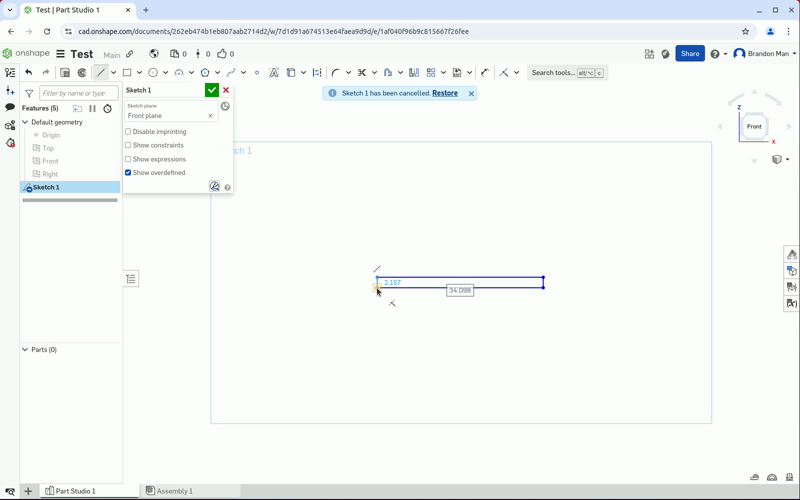
mouse_move(518, 282)
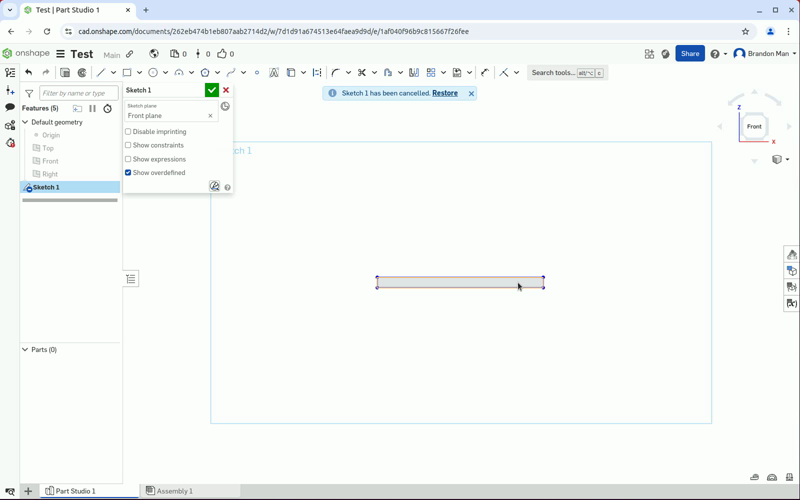
scroll(6)
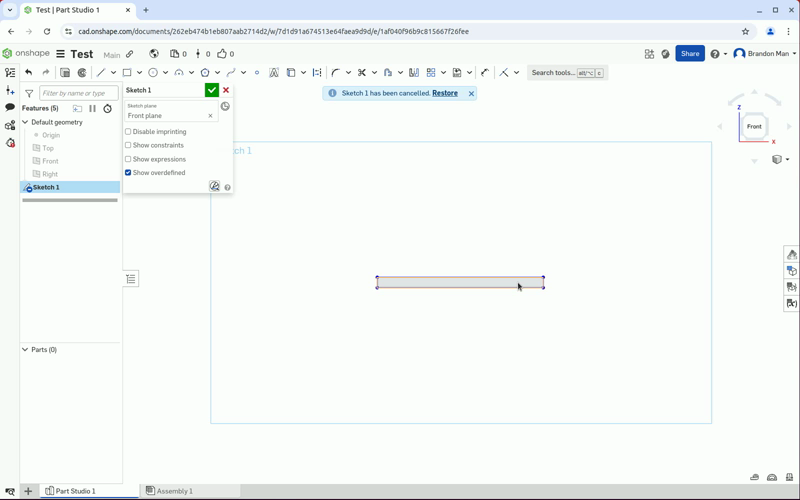
scroll(6)
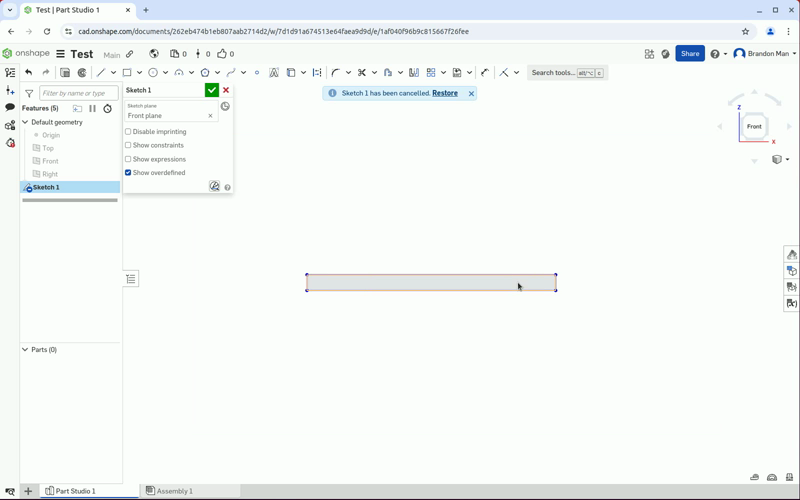
scroll(6)
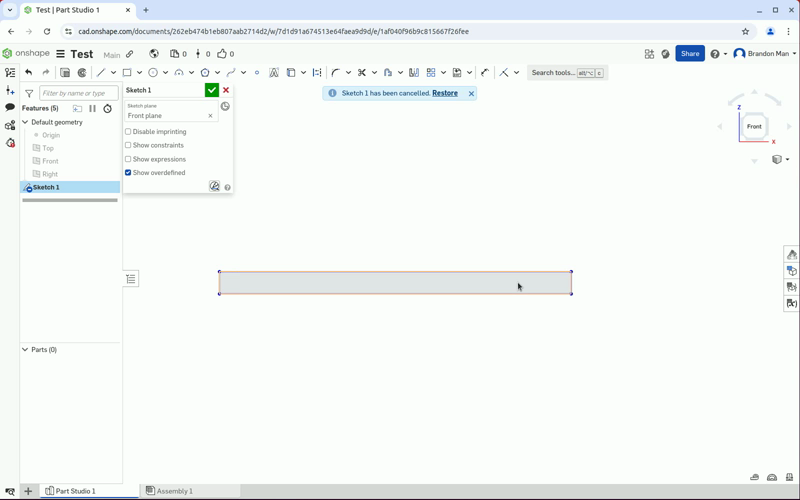
scroll(6)
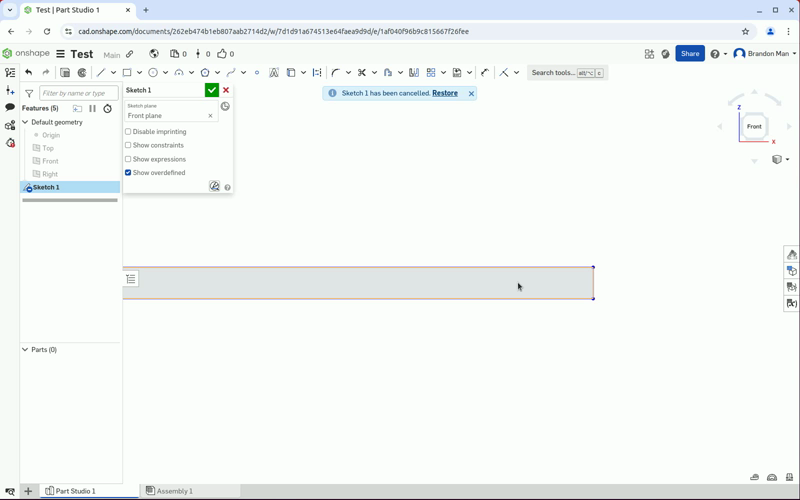
scroll(6)
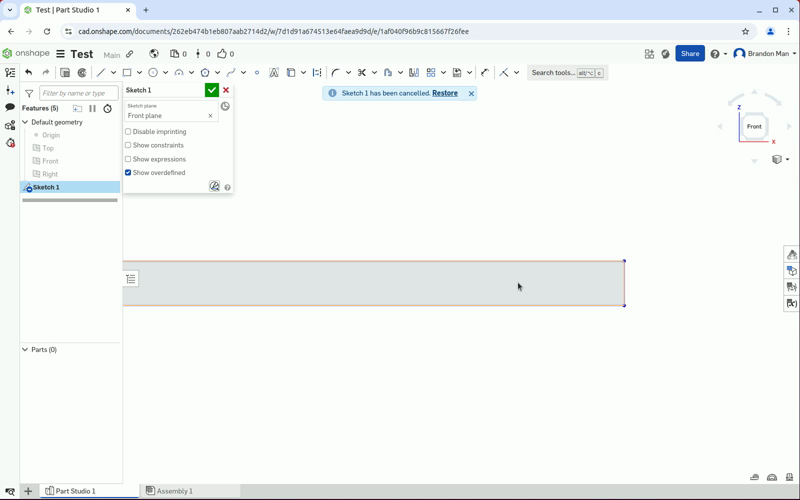
scroll(6)
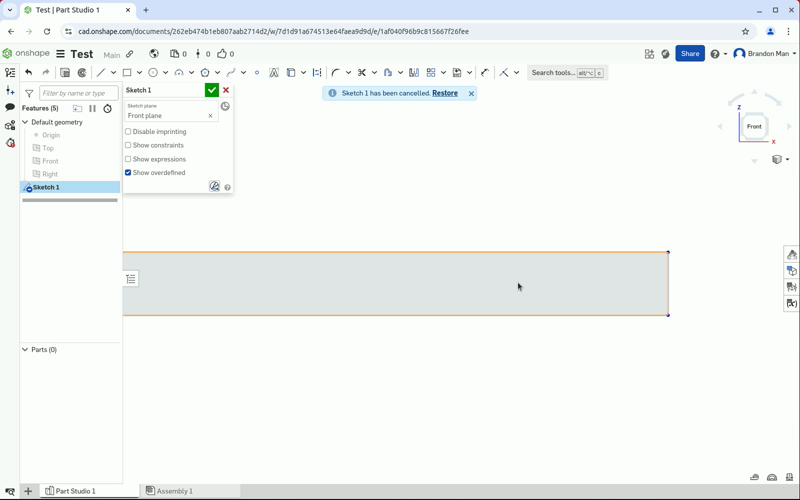
scroll(6)
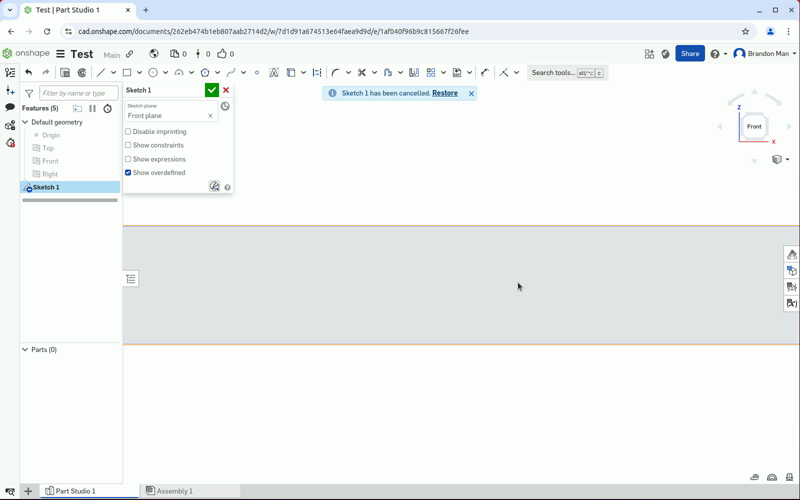
click(518, 282)
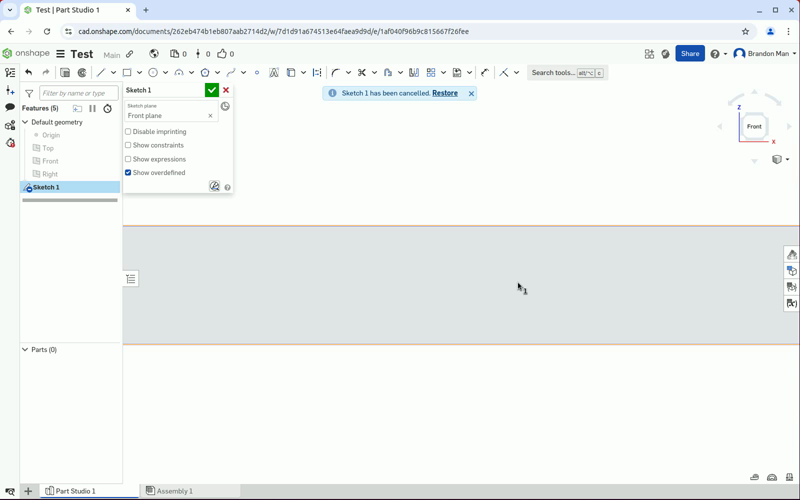
scroll(-6)
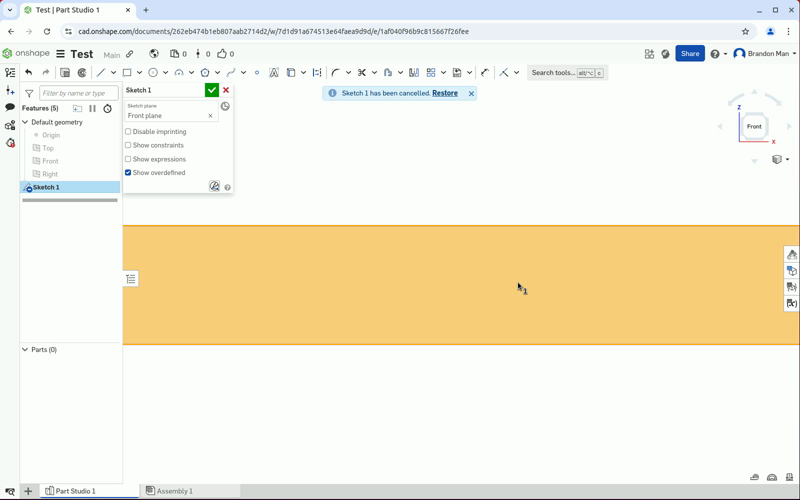
scroll(-6)
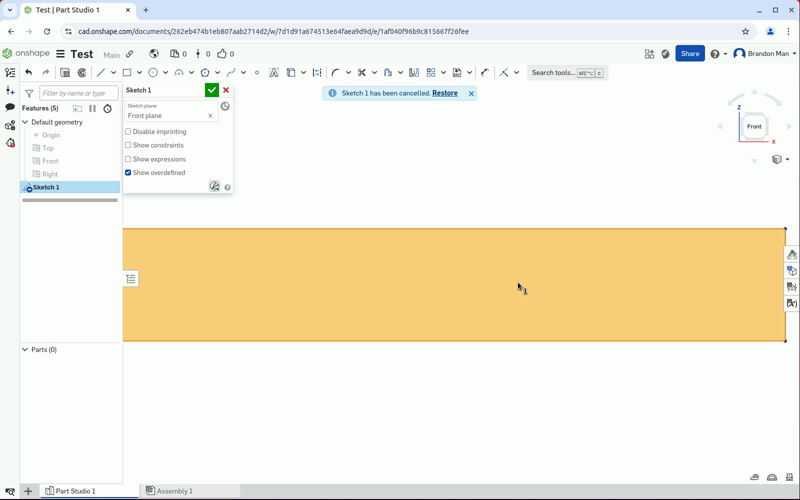
scroll(-6)
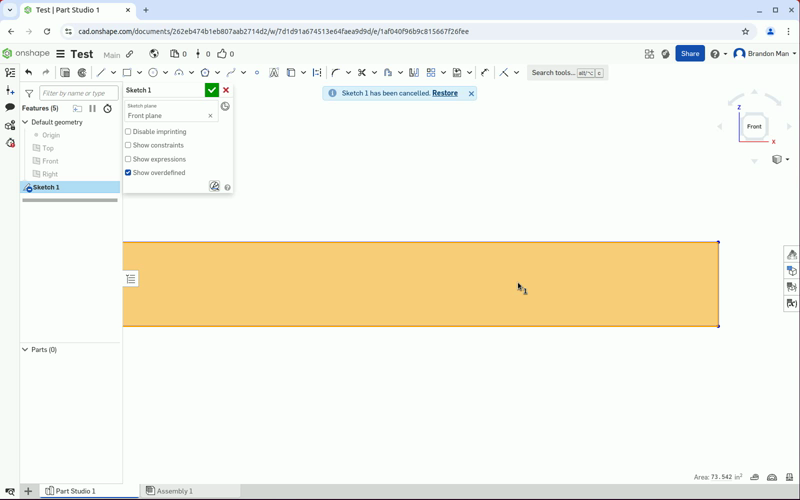
scroll(-6)
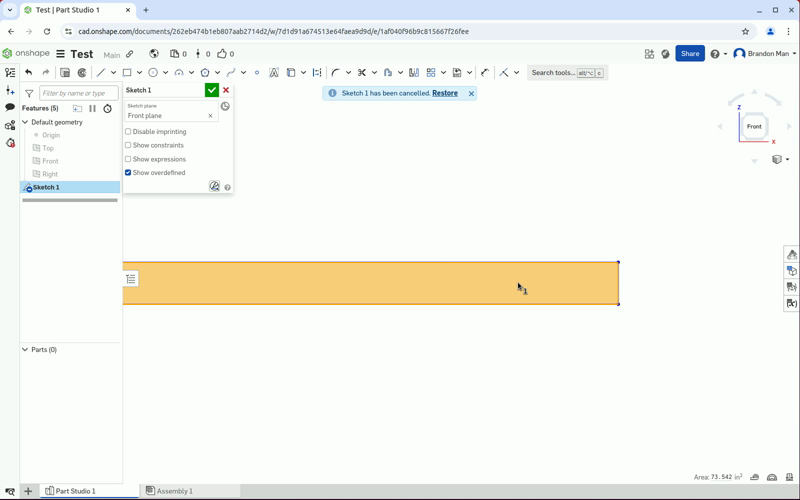
scroll(-6)
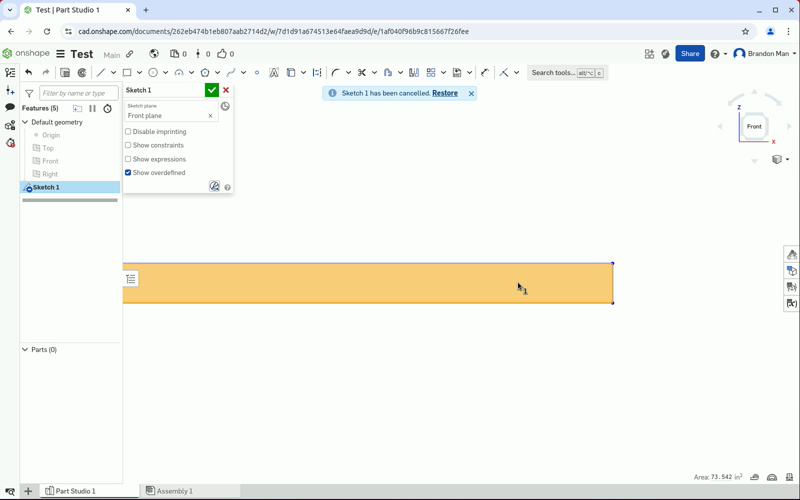
scroll(-6)
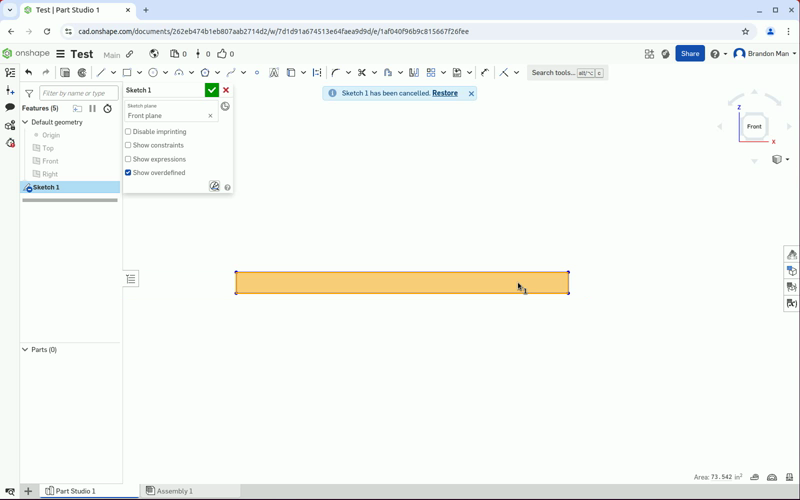
scroll(-6)
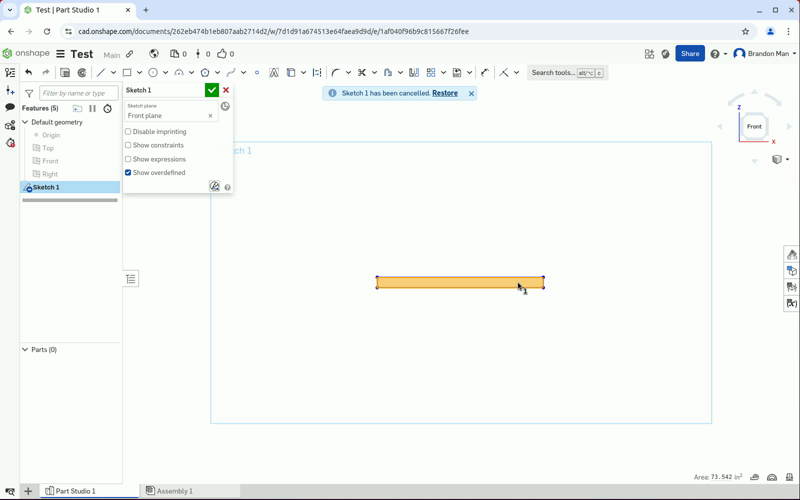
mouse_move(73, 352)
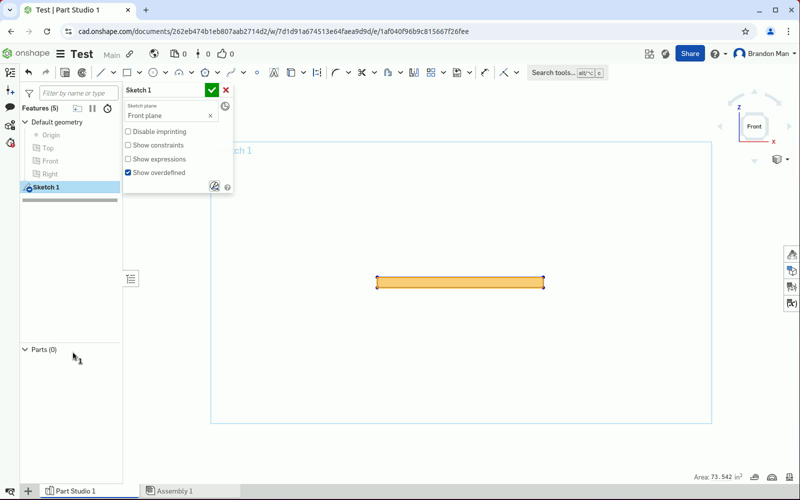
key(shift+y)
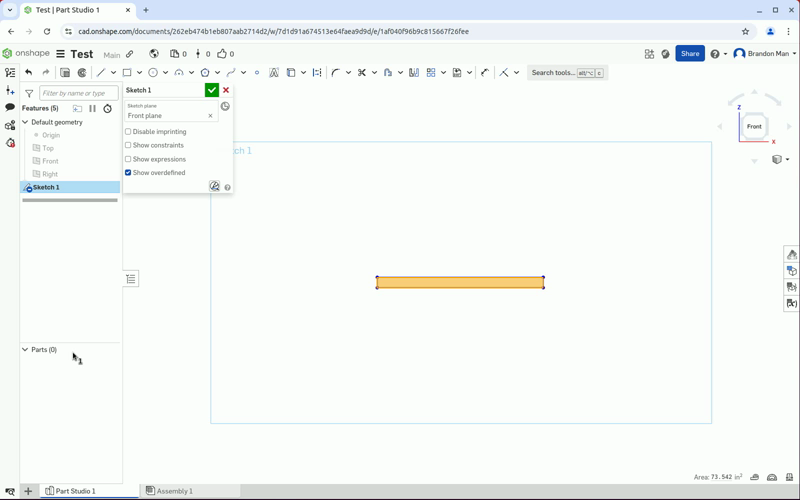
key(shift+e)
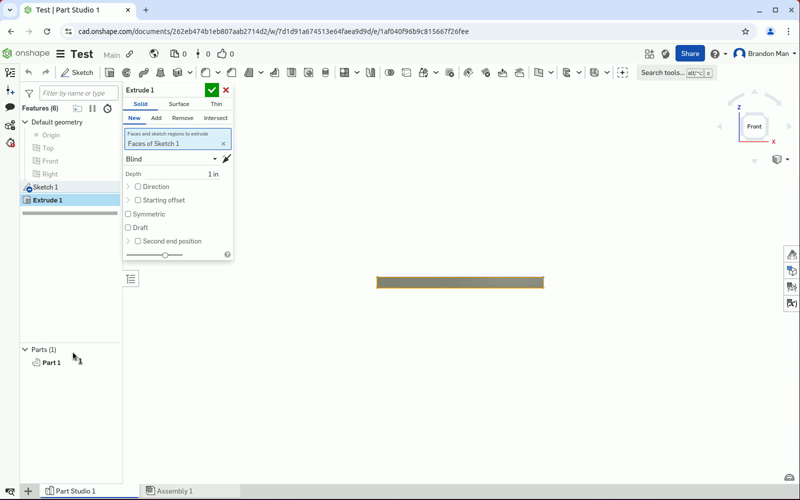
mouse_move(143, 106)
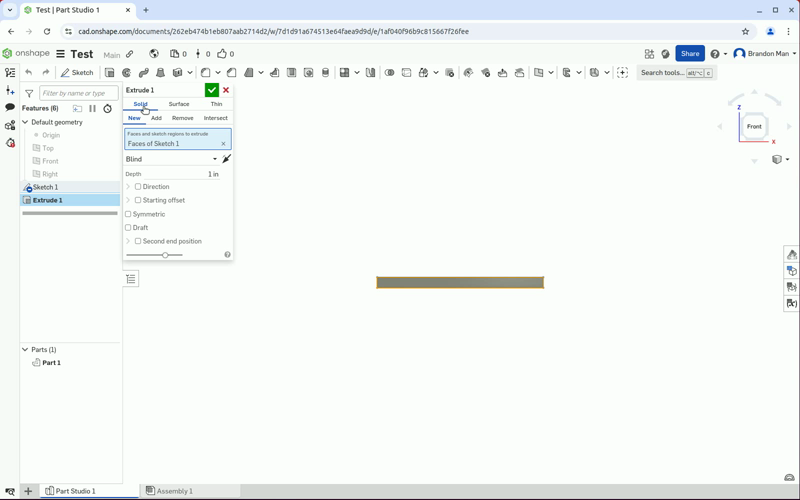
click(143, 106)
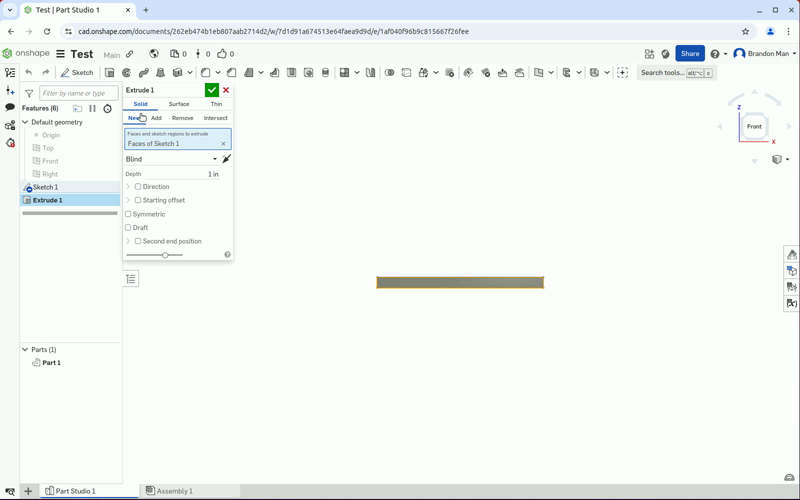
mouse_move(137, 120)
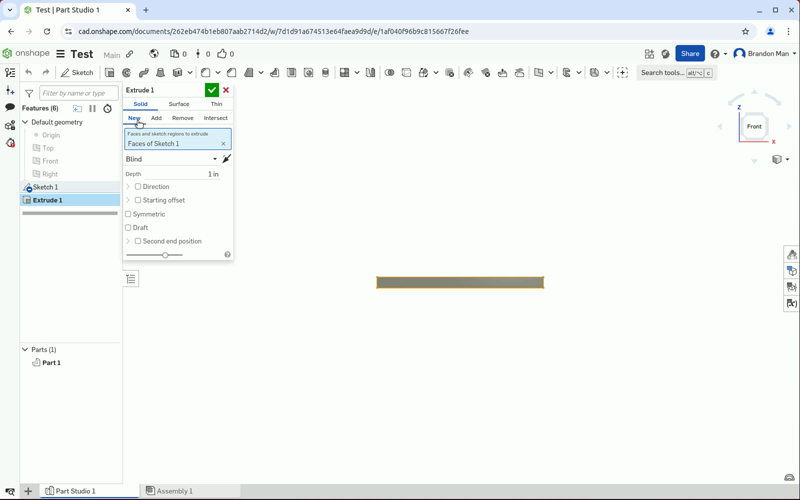
click(137, 120)
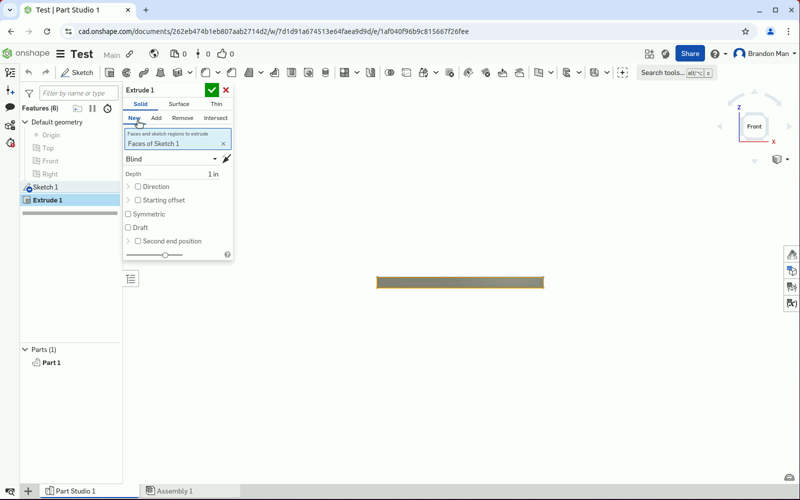
key(tab, 4)
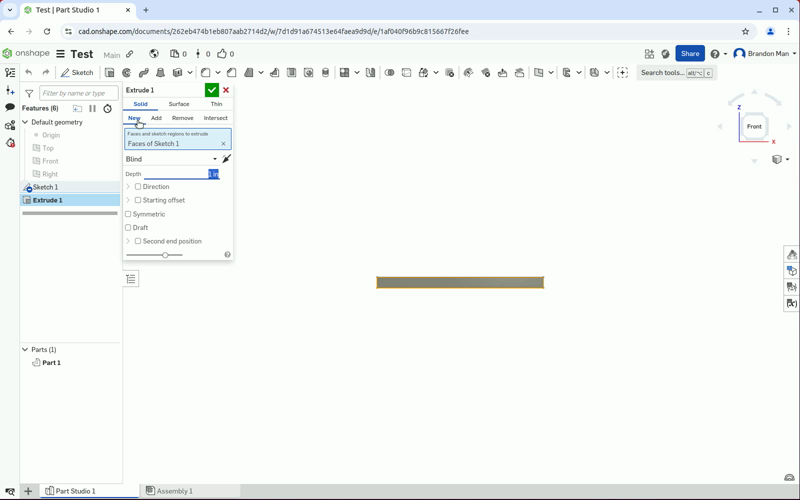
text(0.963)
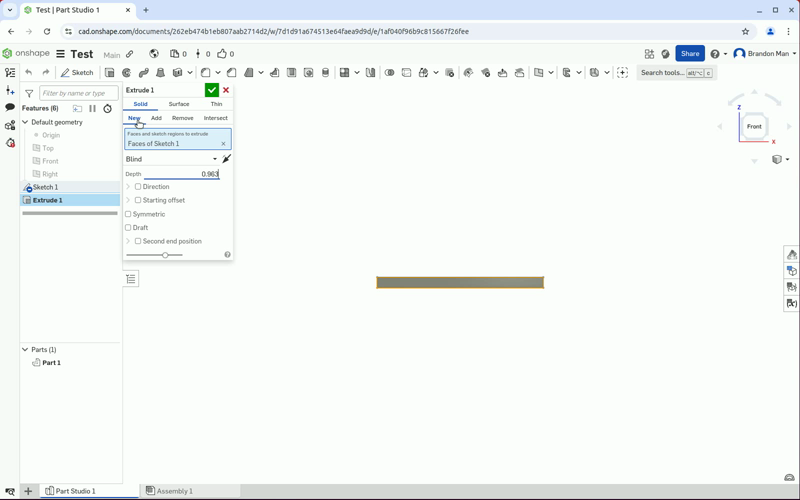
key(enter)
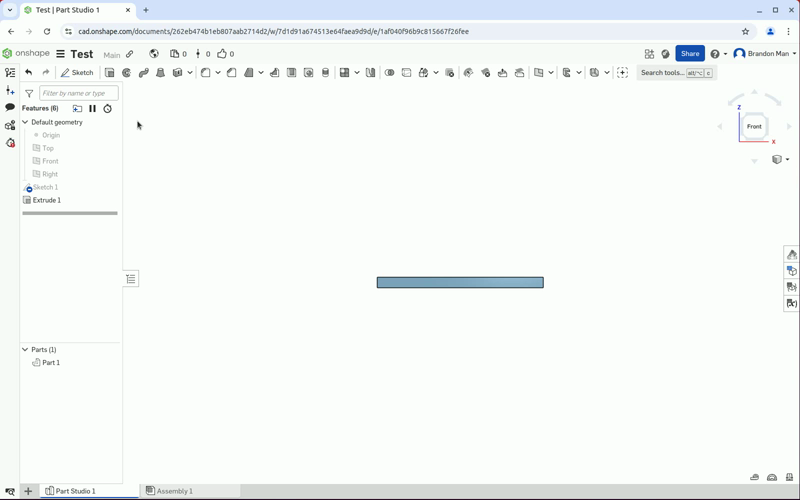
key(shift+h)
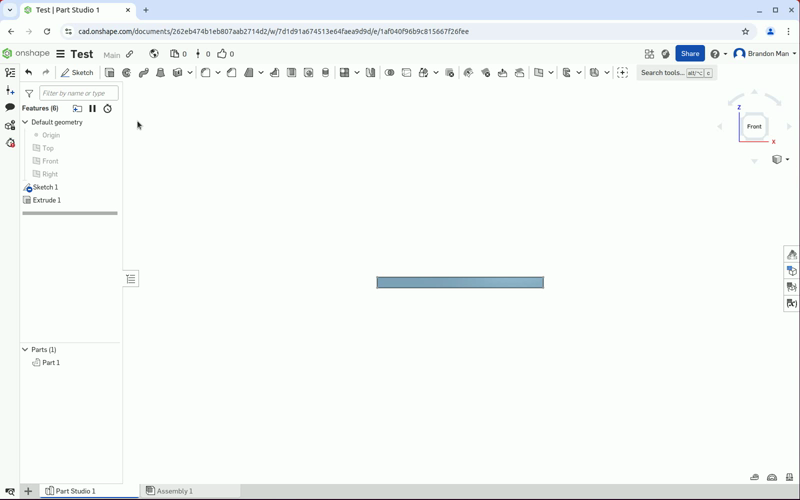
key(shift+h)
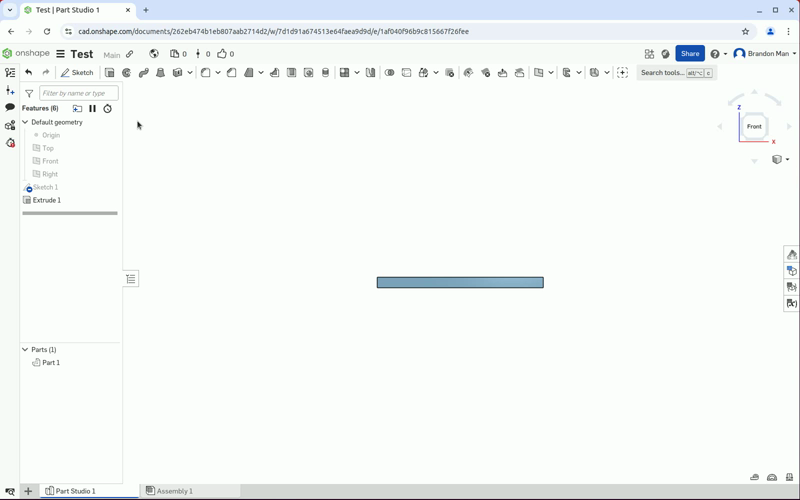
mouse_move(73, 189)
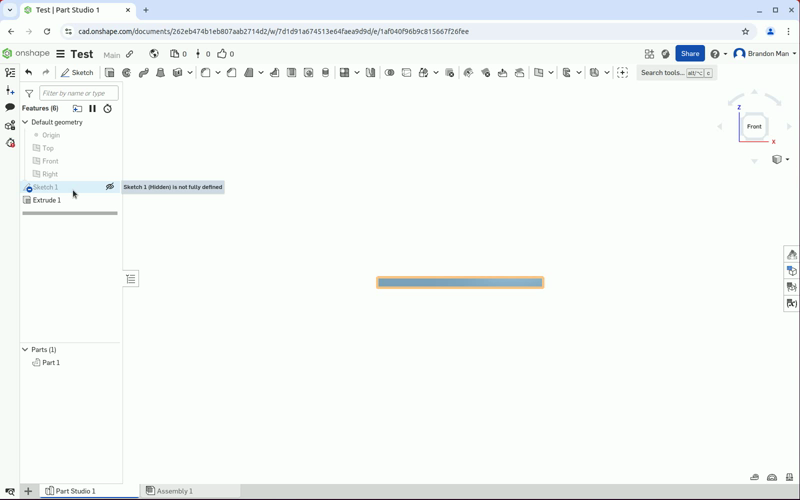
click(73, 189)
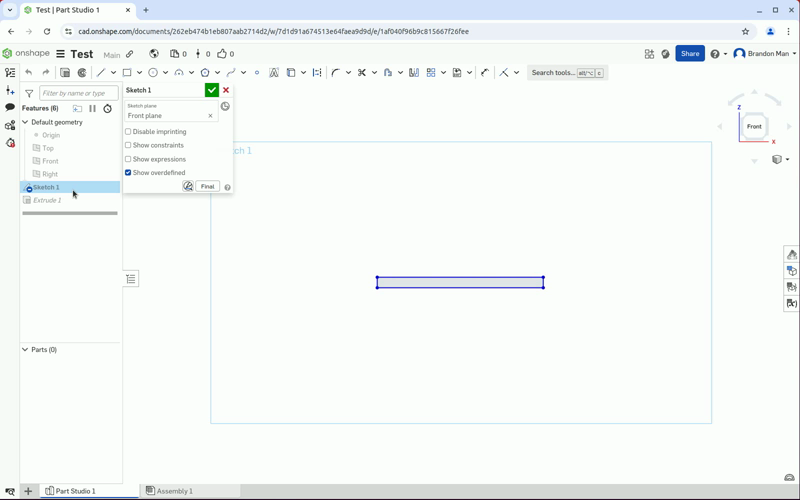
mouse_move(229, 92)
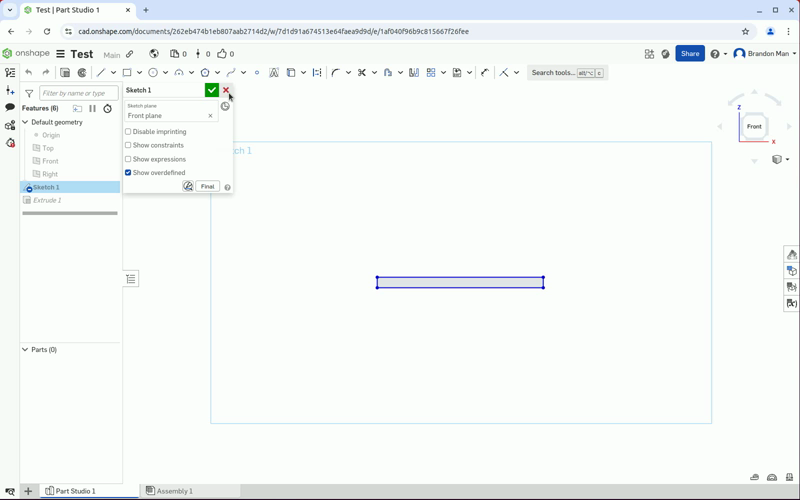
click(229, 92)
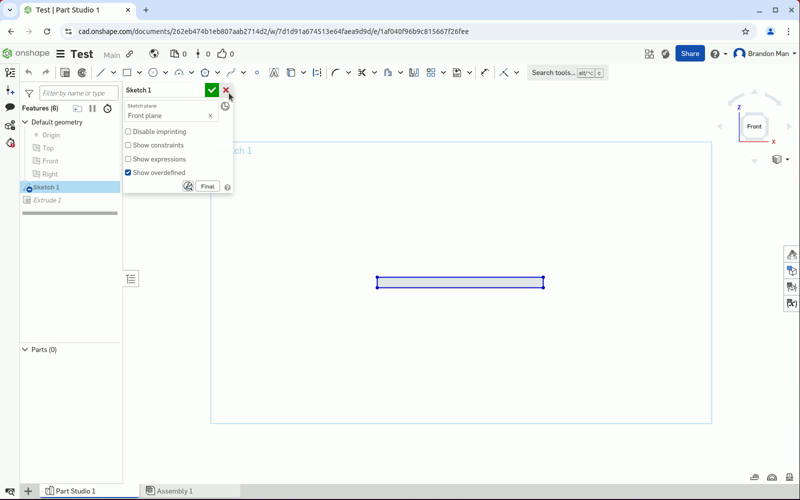
key(shift+s)
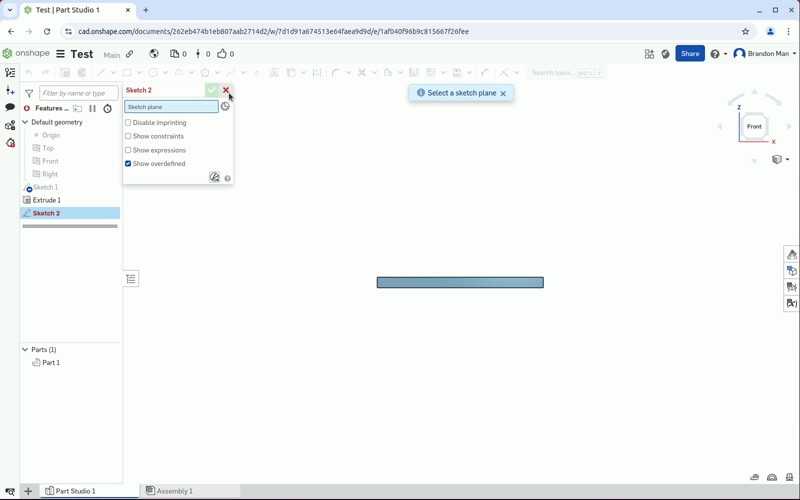
mouse_move(73, 163)
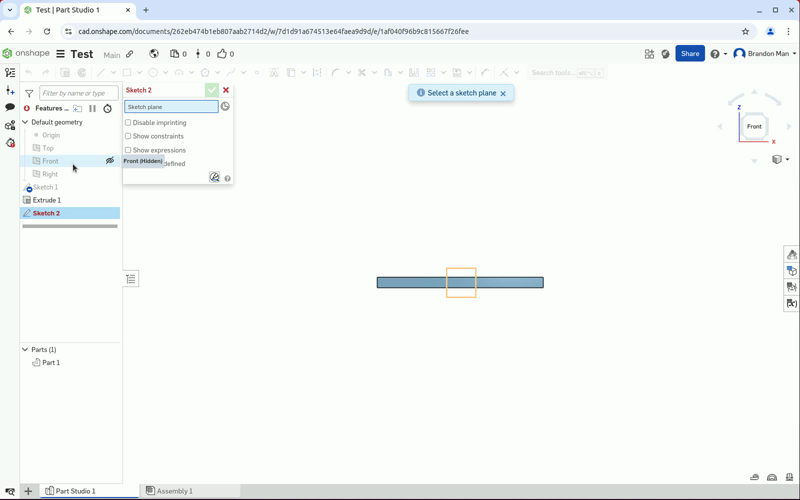
click(73, 163)
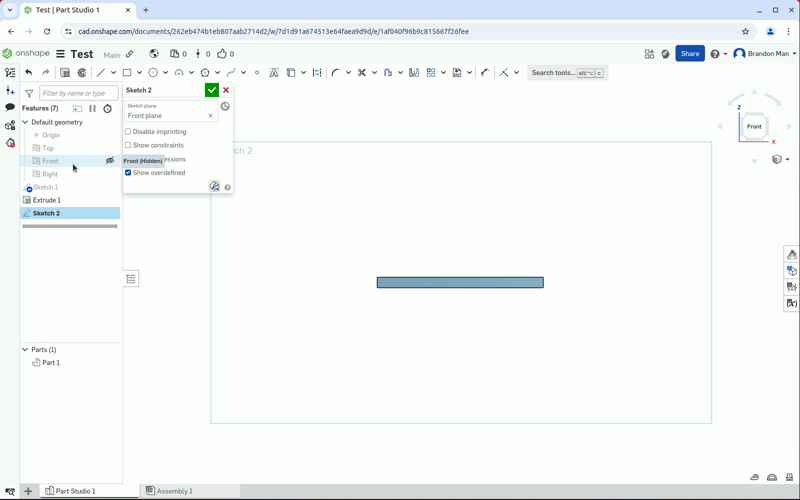
mouse_move(73, 352)
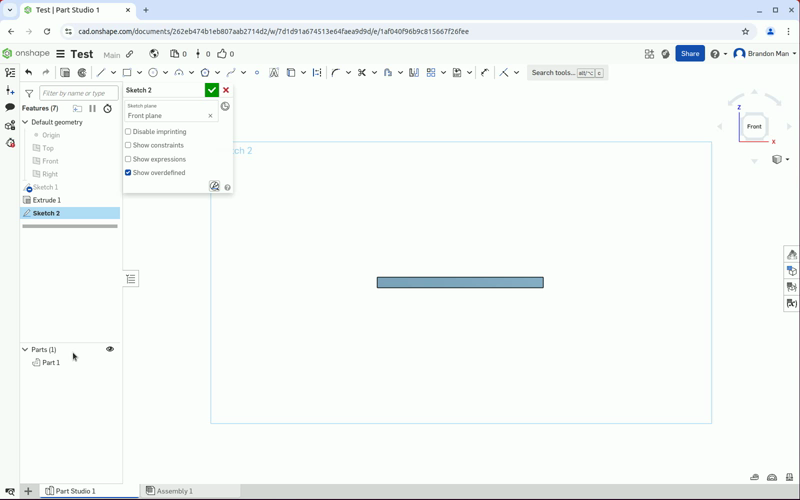
key(y)
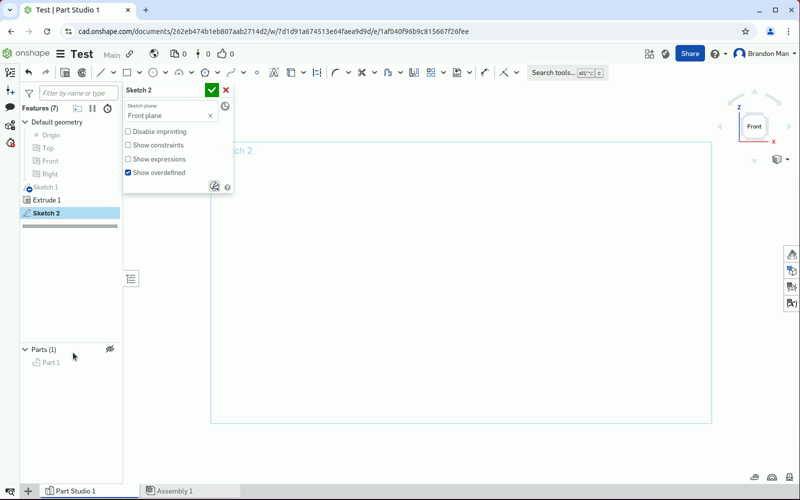
key(l)
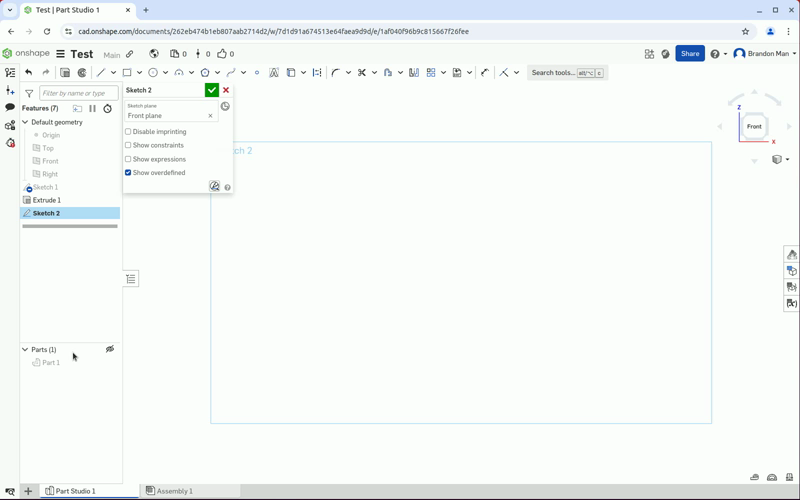
key_down(shift)
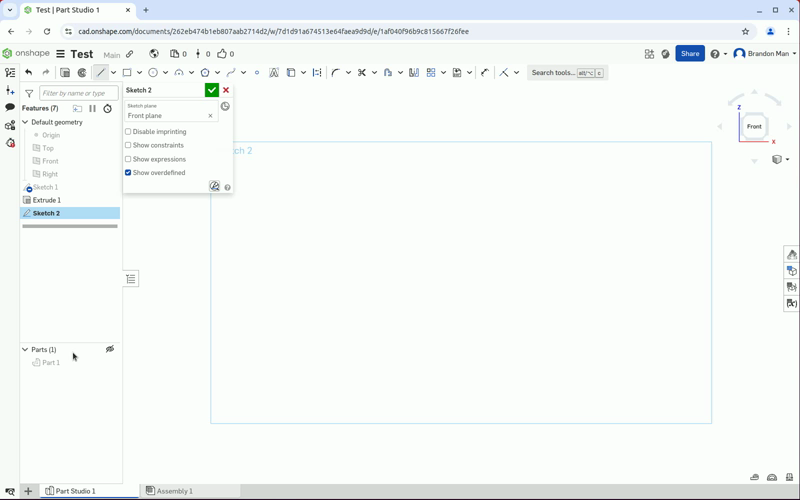
mouse_move(377, 299)
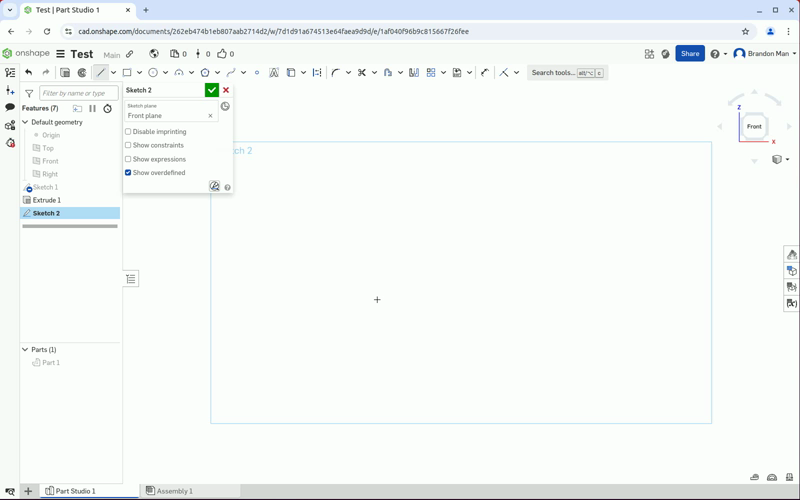
click(377, 299)
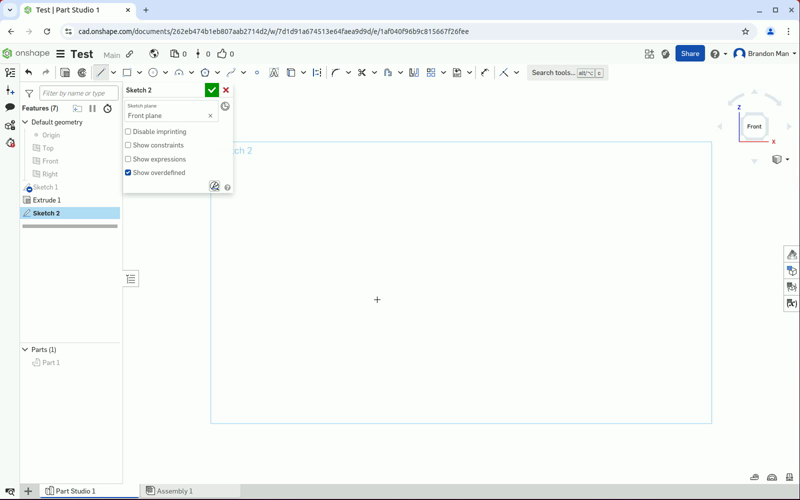
key_up(shift)
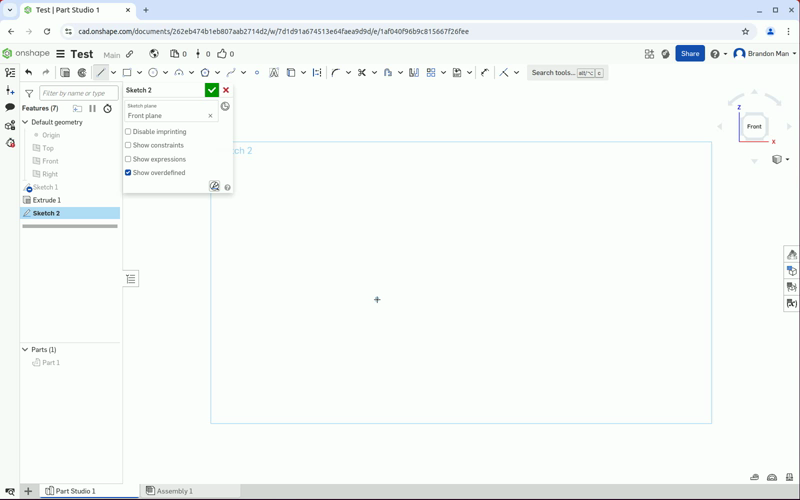
key_down(shift)
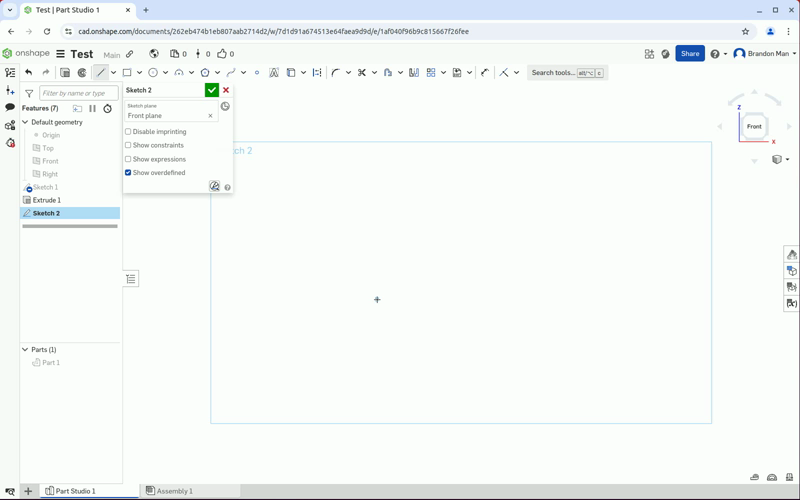
mouse_move(543, 299)
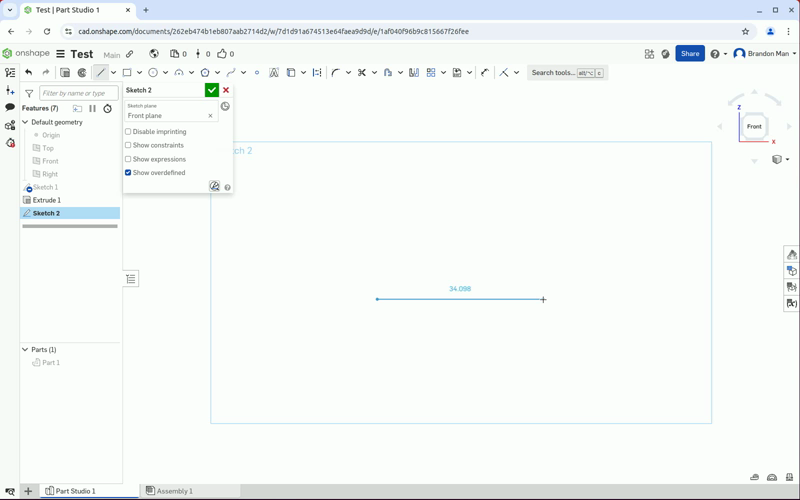
click(543, 299)
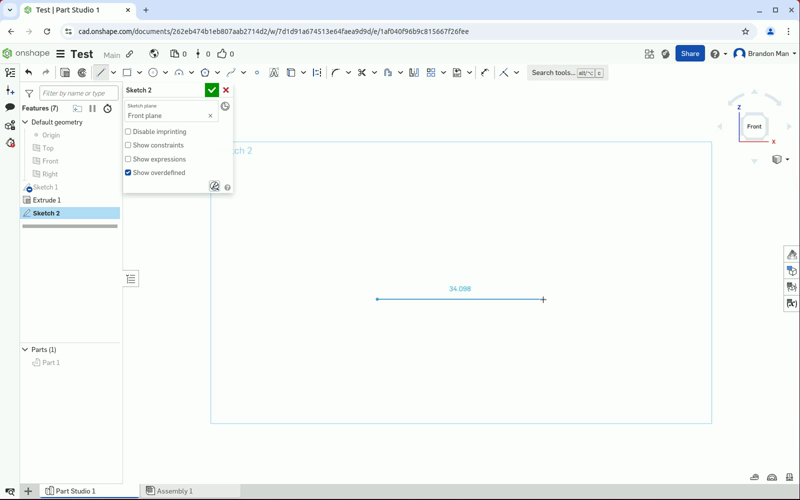
key_up(shift)
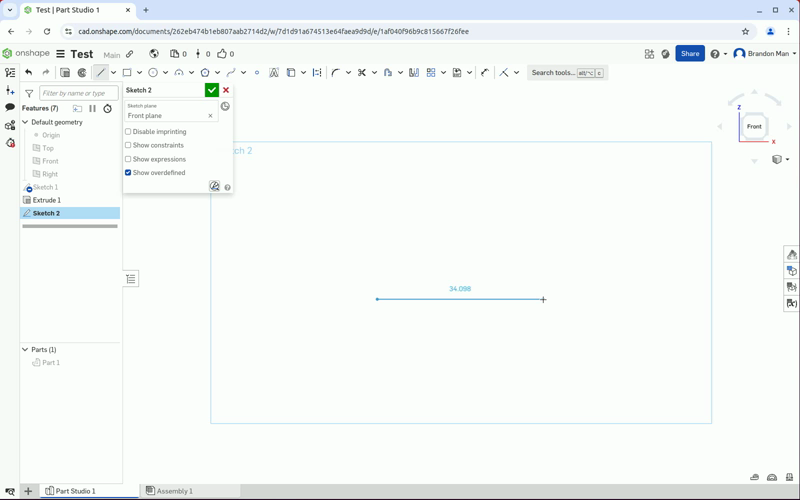
key_down(shift)
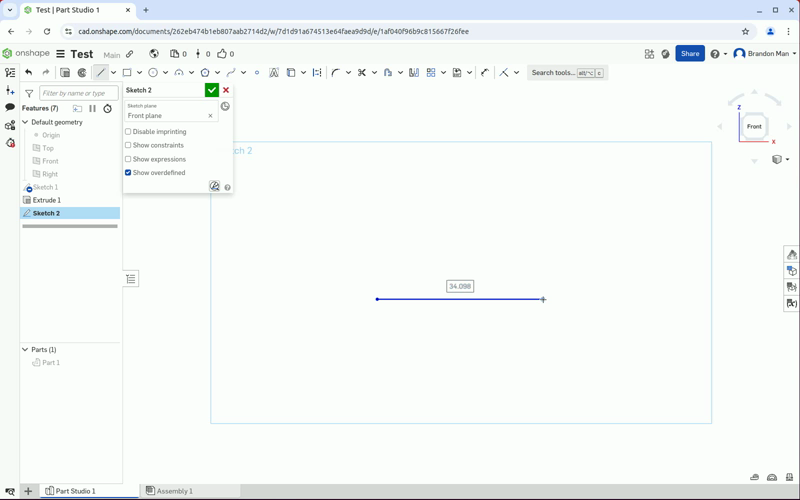
mouse_move(573, 299)
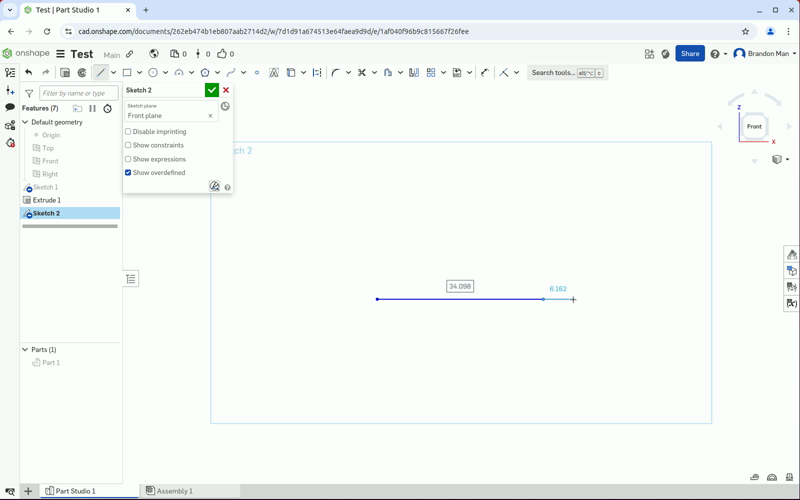
mouse_move(543, 295)
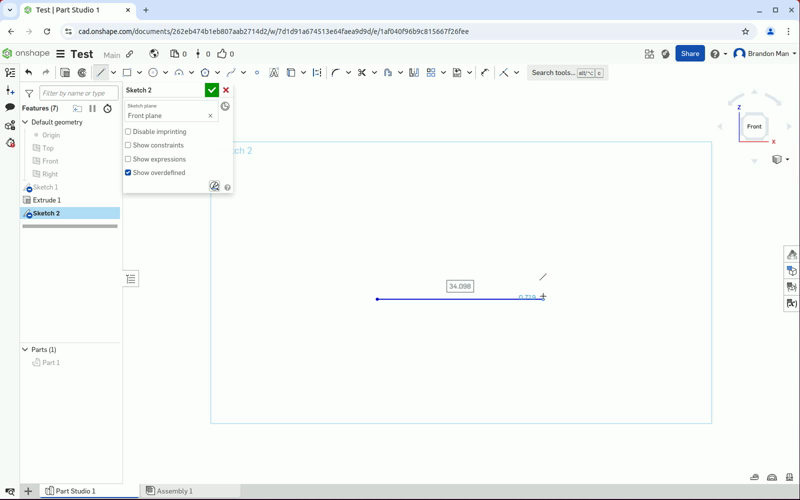
scroll(6)
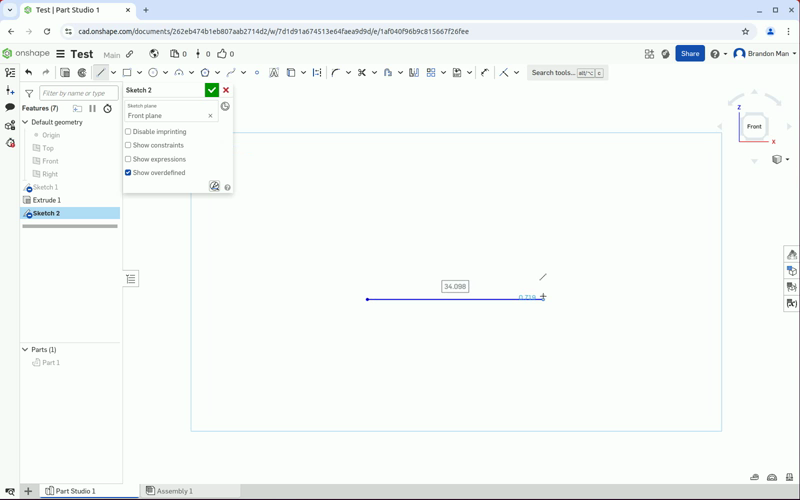
scroll(6)
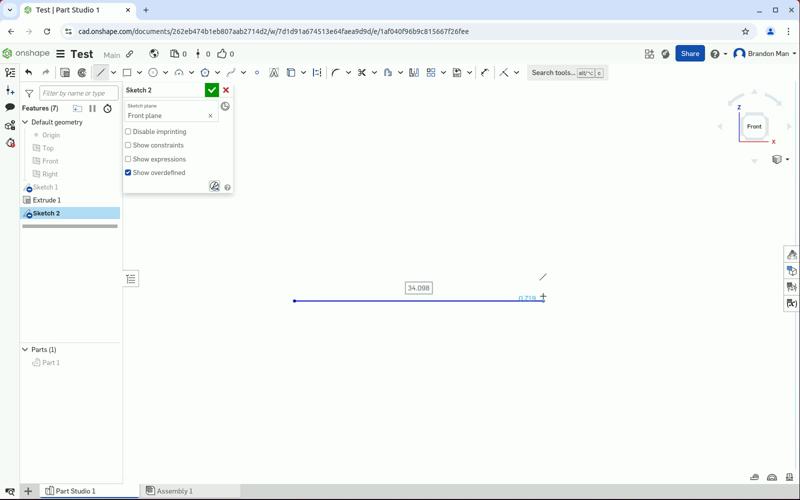
scroll(6)
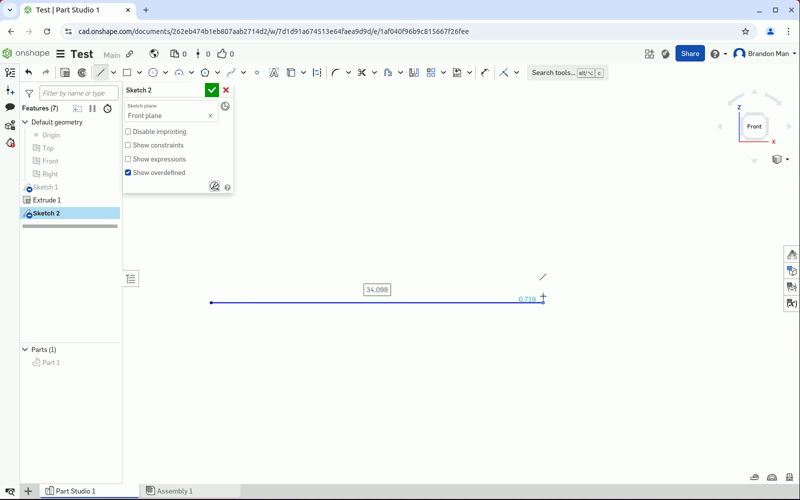
scroll(6)
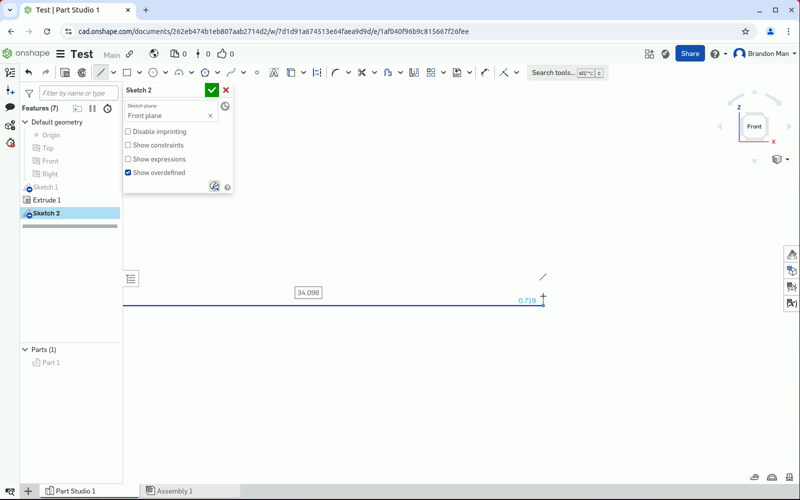
scroll(6)
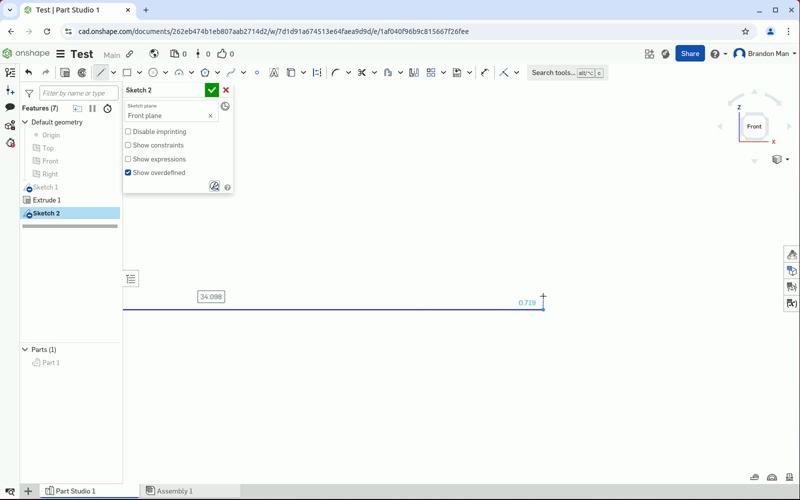
scroll(6)
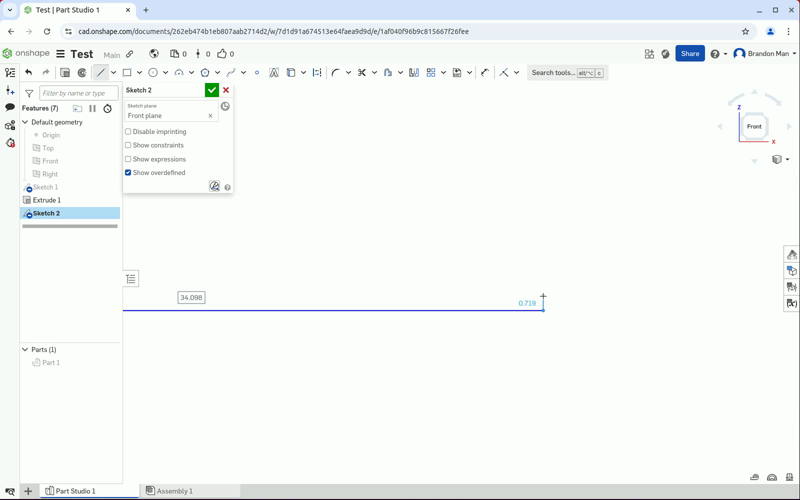
scroll(6)
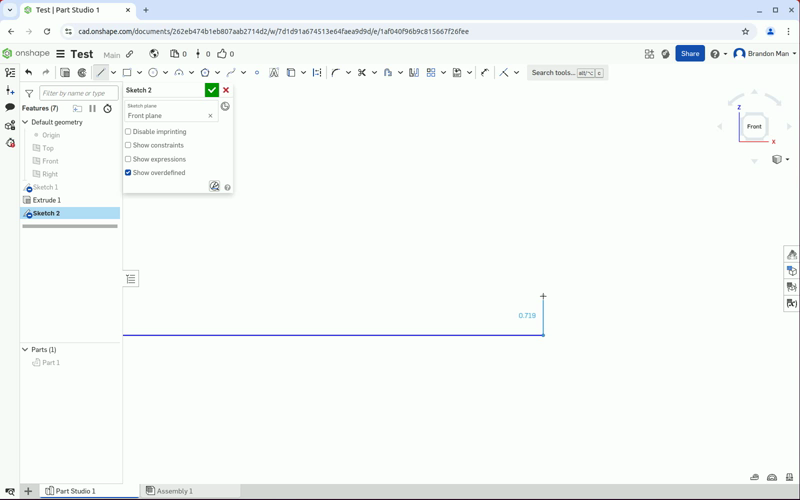
click(543, 295)
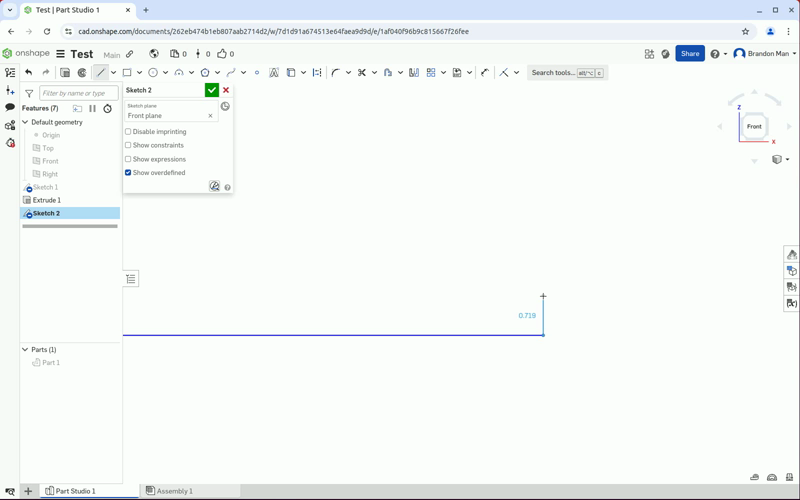
scroll(-6)
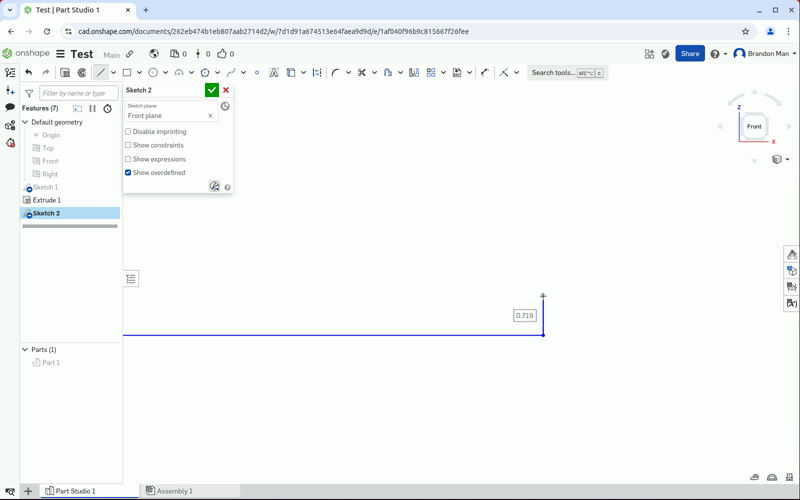
scroll(-6)
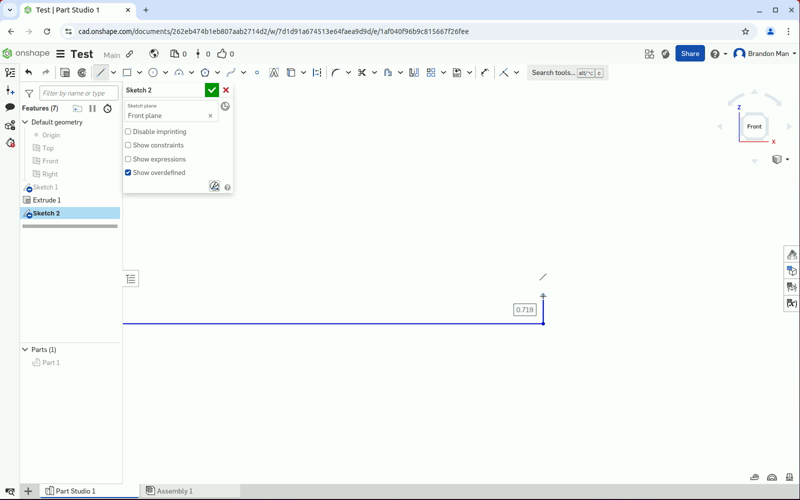
scroll(-6)
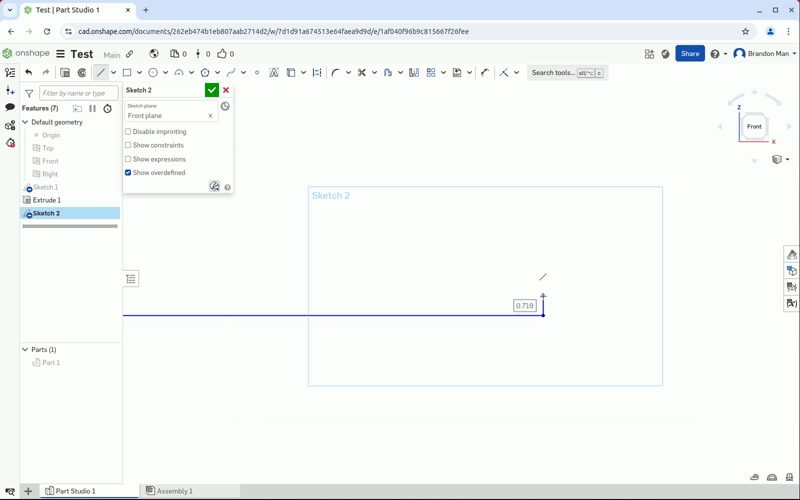
scroll(-6)
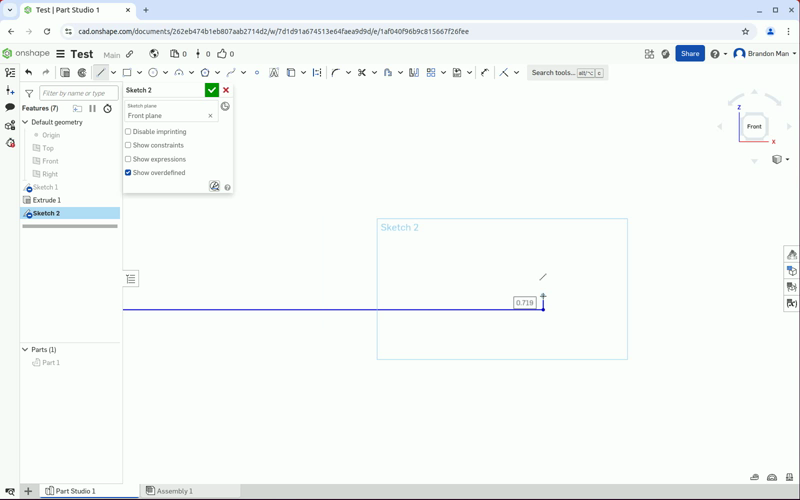
scroll(-6)
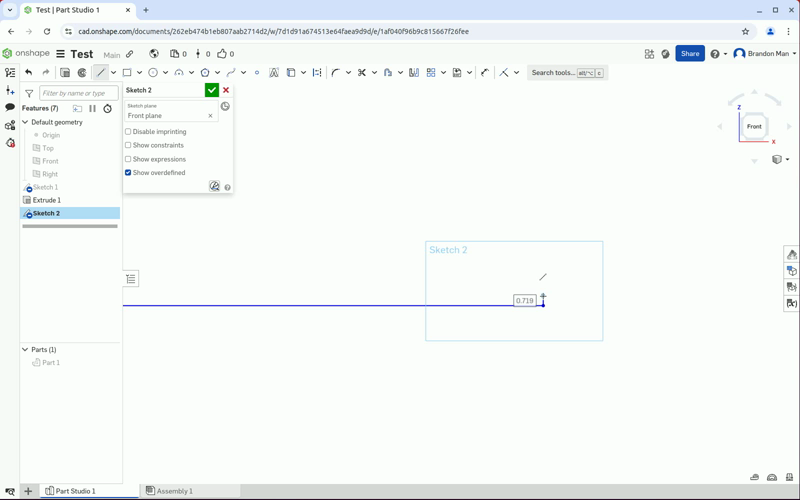
scroll(-6)
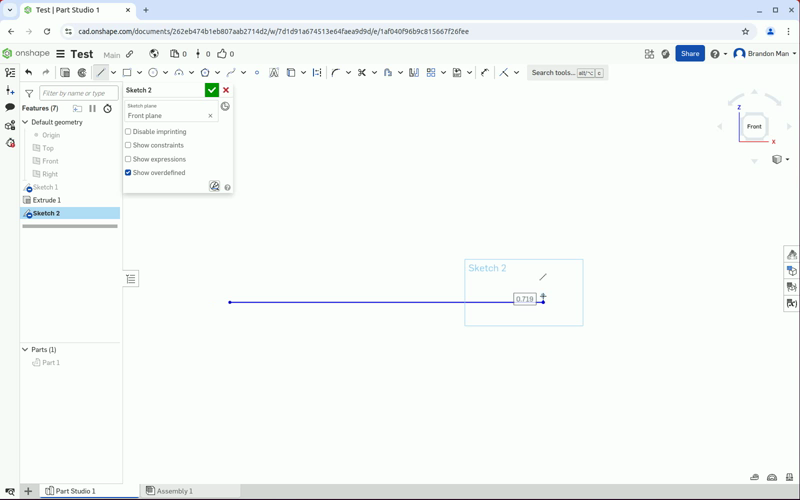
scroll(-6)
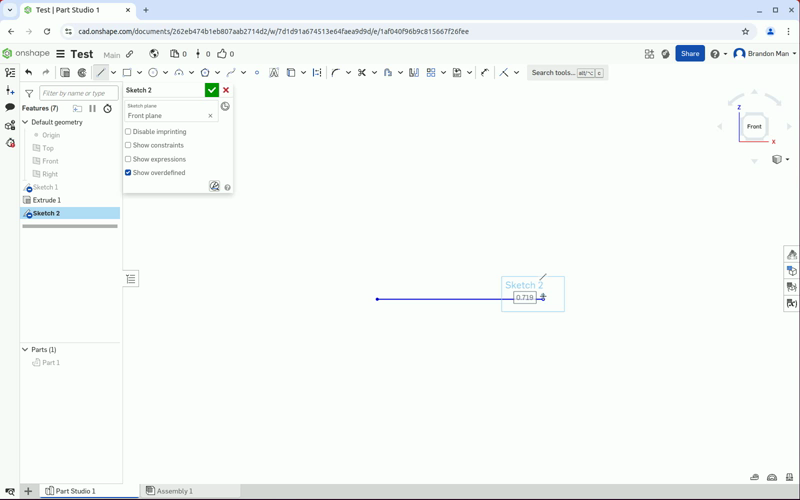
key_up(shift)
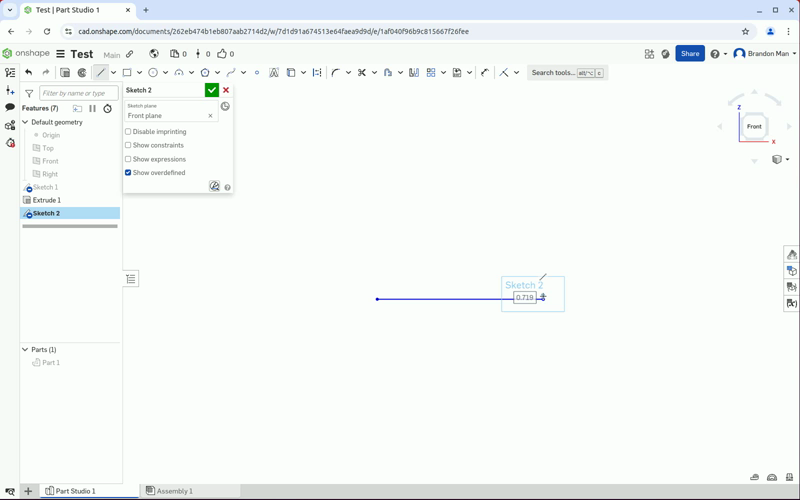
key_down(shift)
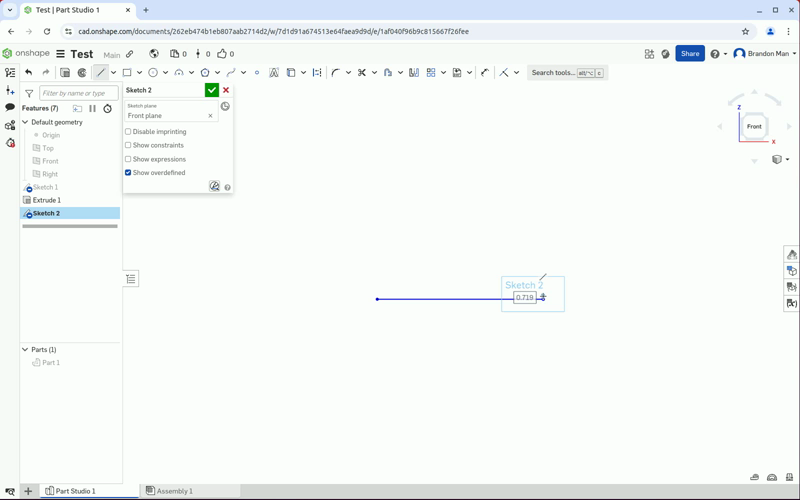
mouse_move(377, 295)
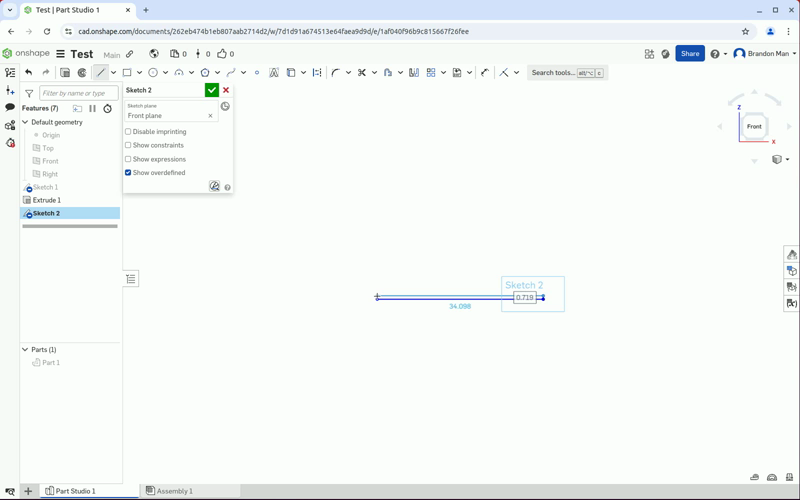
scroll(6)
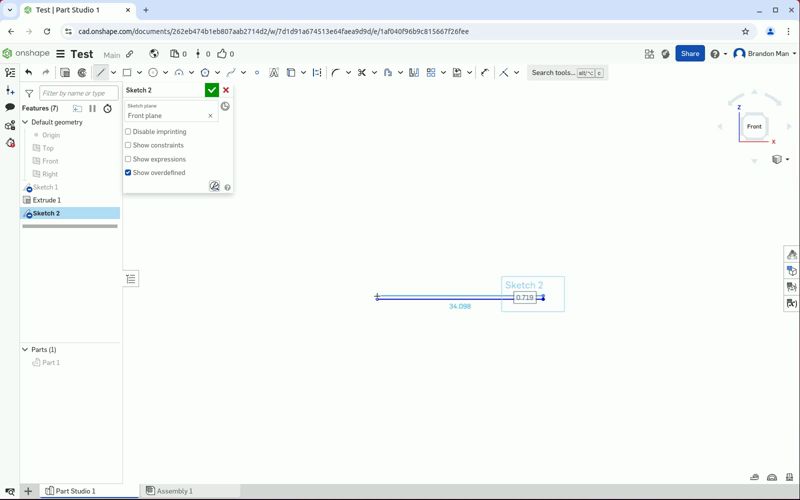
scroll(6)
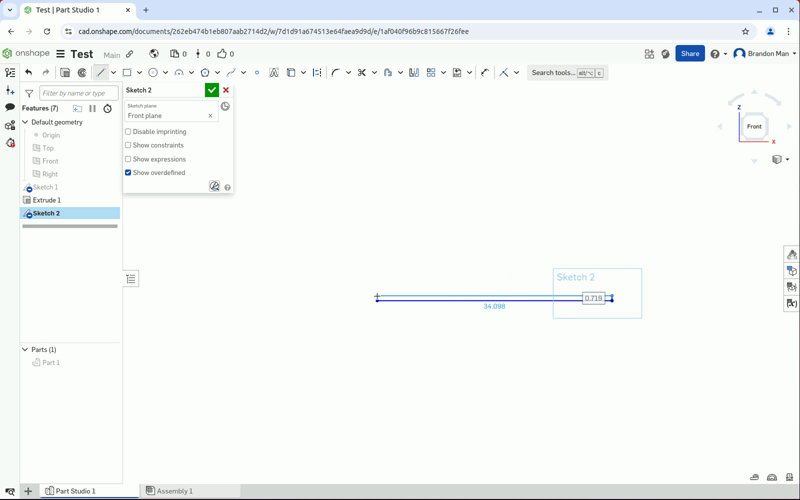
scroll(6)
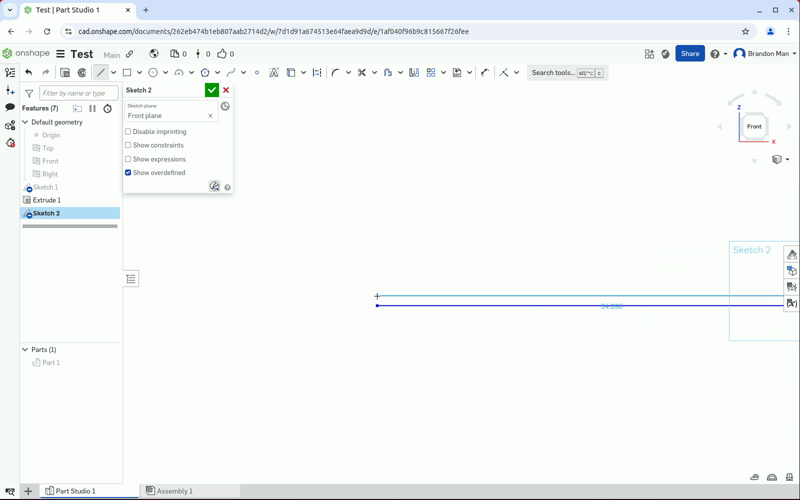
scroll(6)
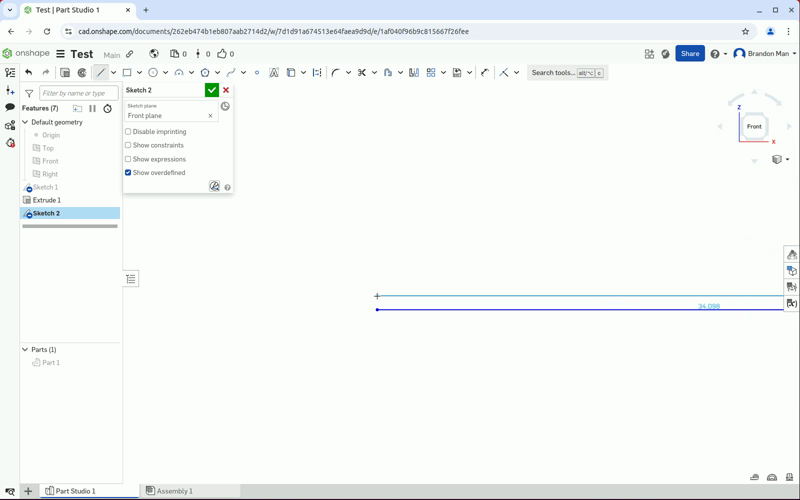
scroll(6)
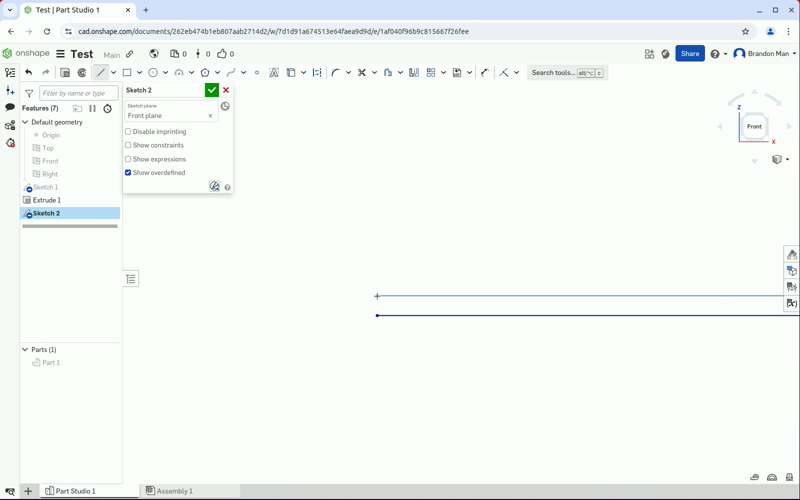
scroll(6)
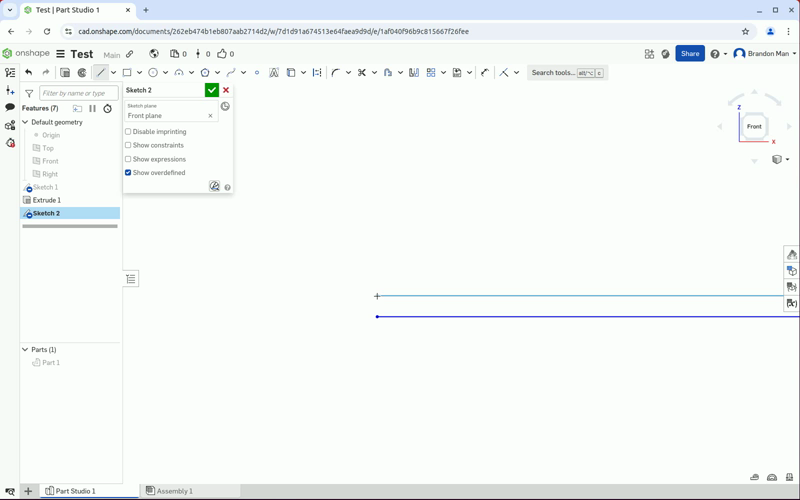
scroll(6)
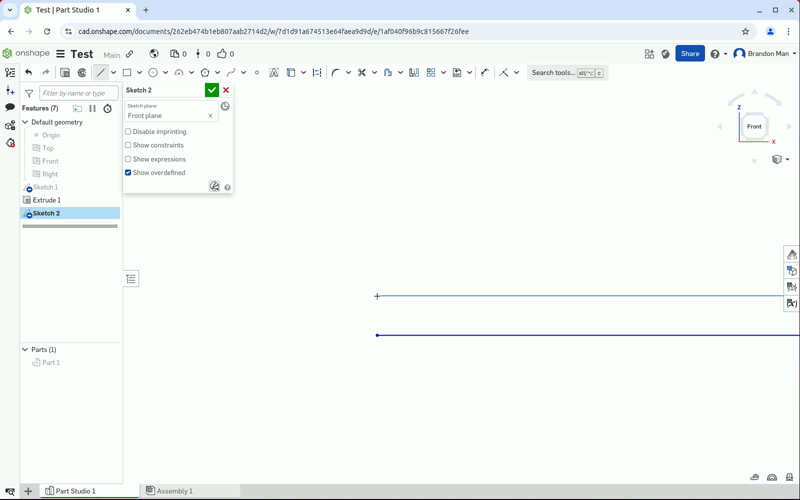
click(377, 295)
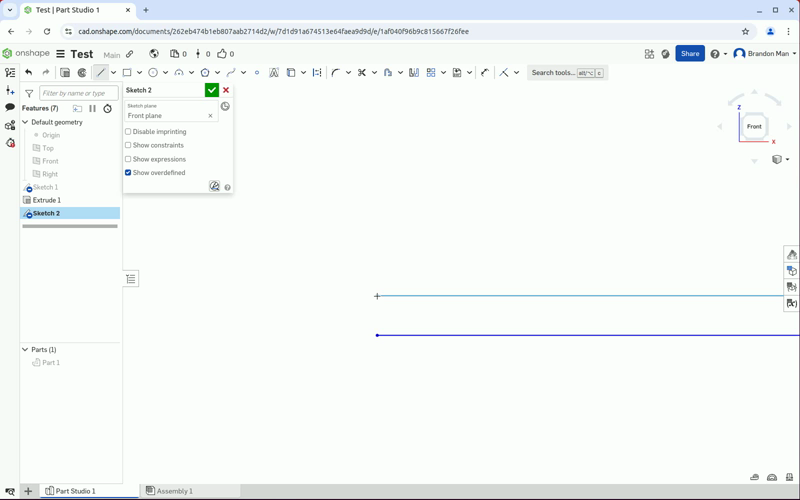
scroll(-6)
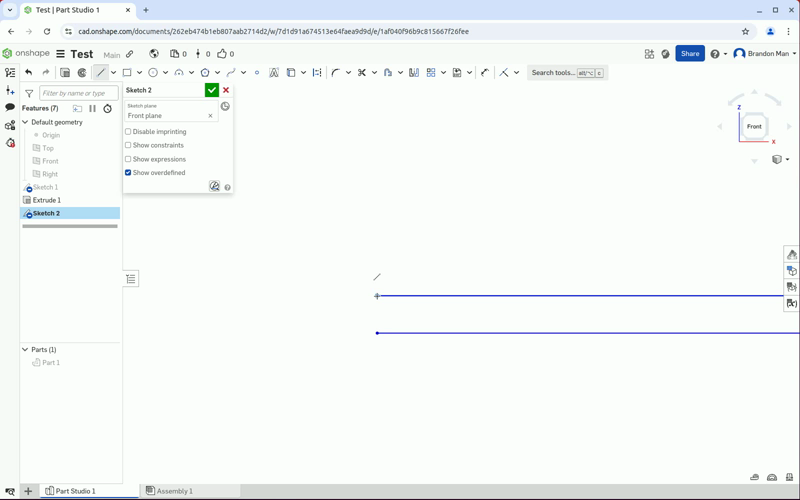
scroll(-6)
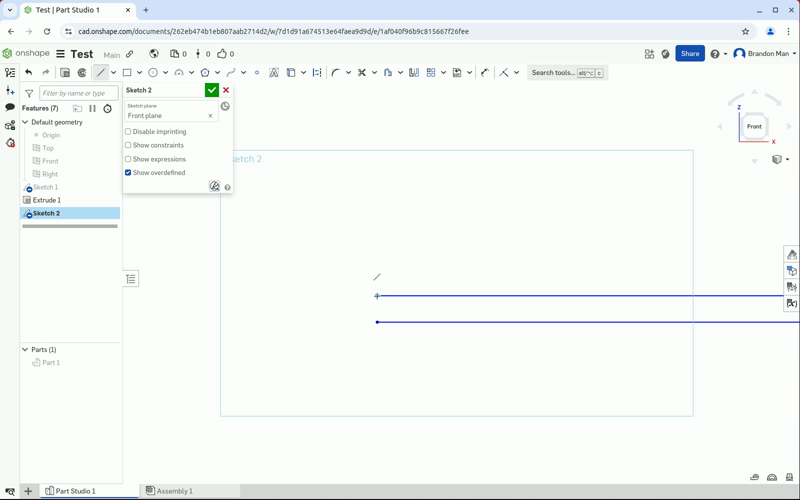
scroll(-6)
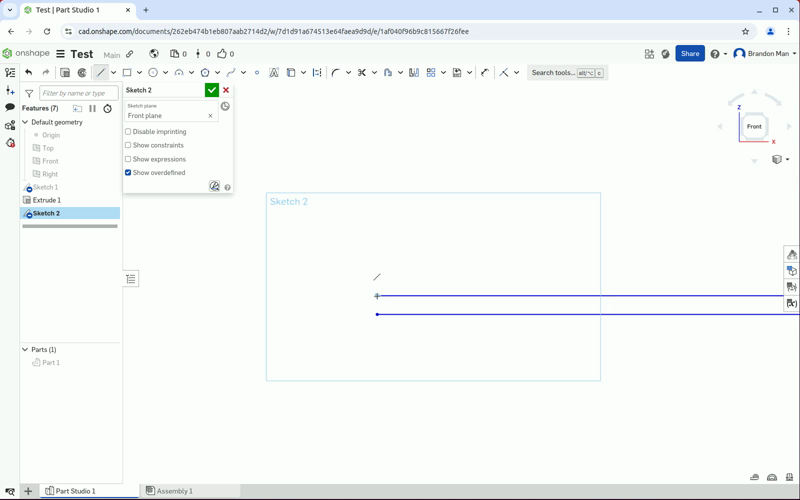
scroll(-6)
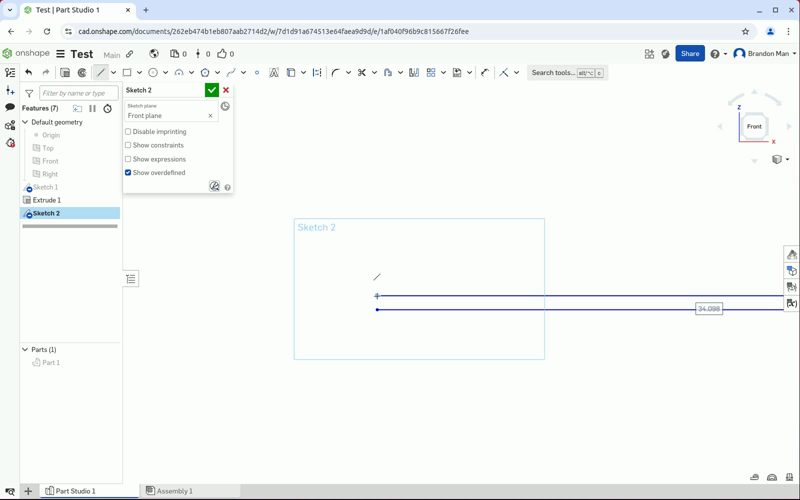
scroll(-6)
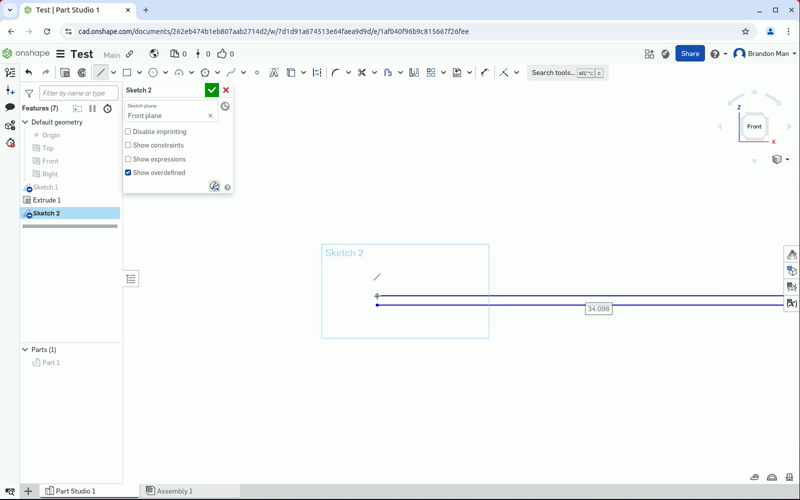
scroll(-6)
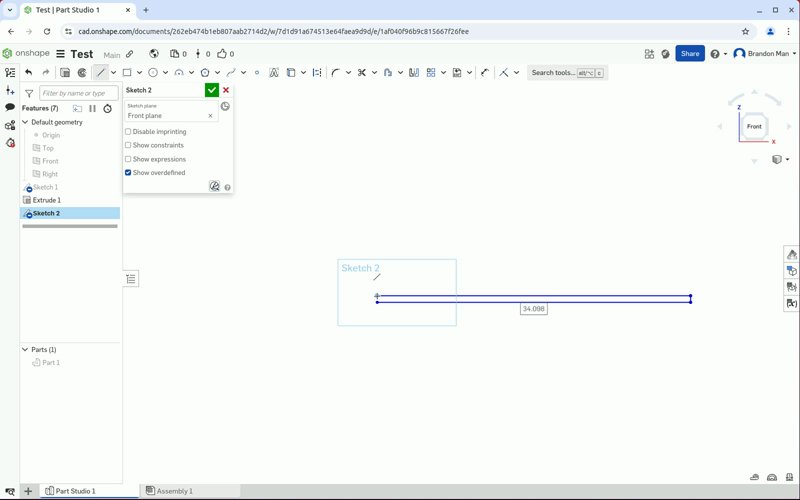
scroll(-6)
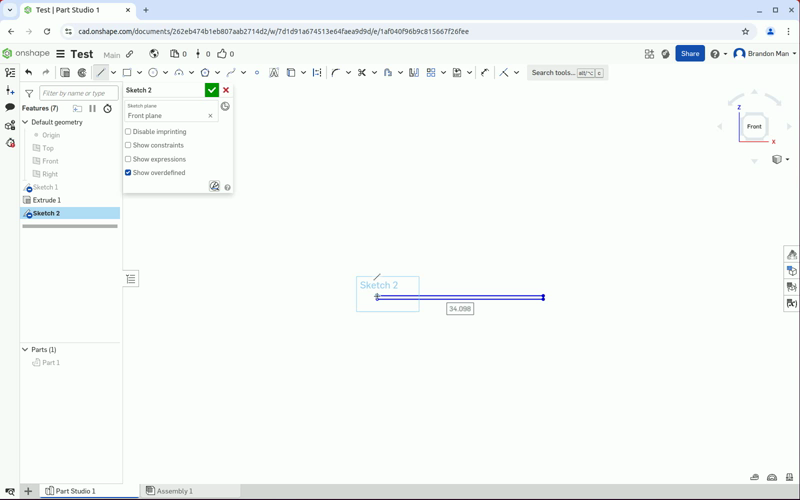
key_up(shift)
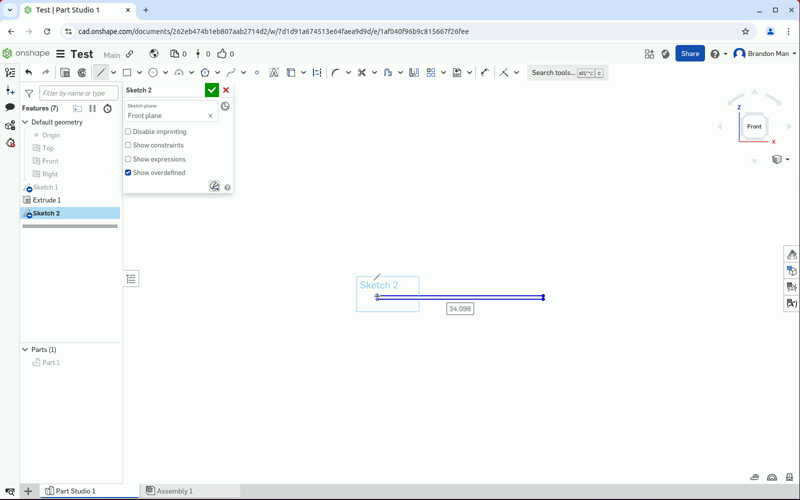
mouse_move(407, 295)
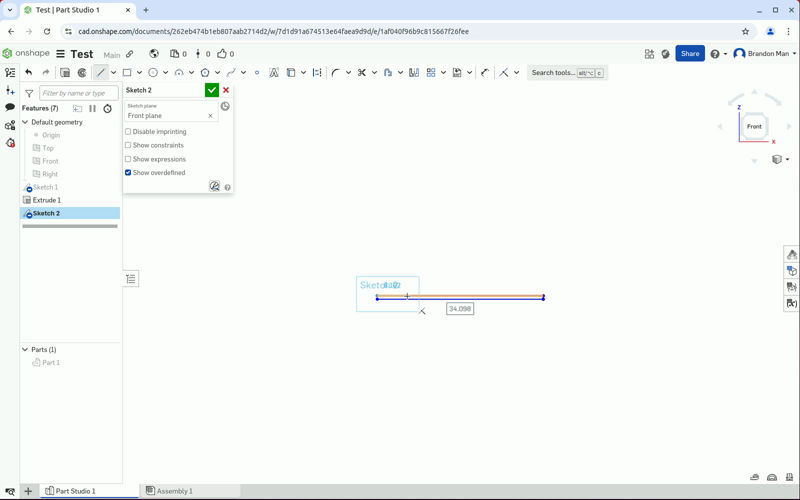
key_down(shift)
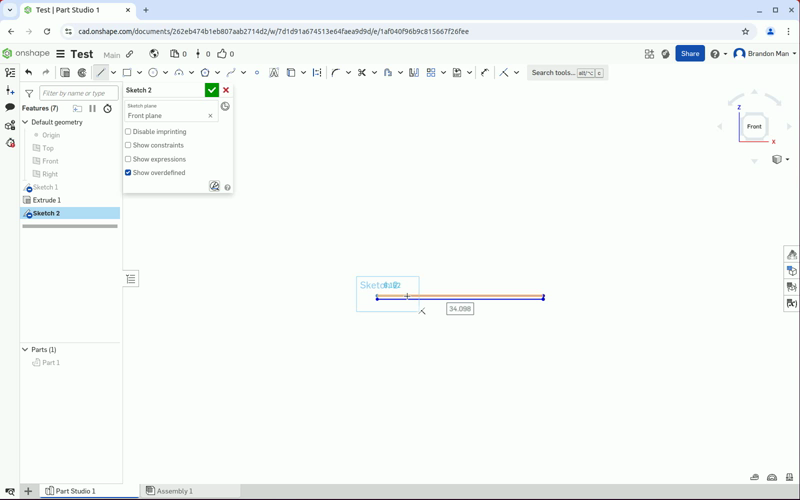
mouse_move(377, 299)
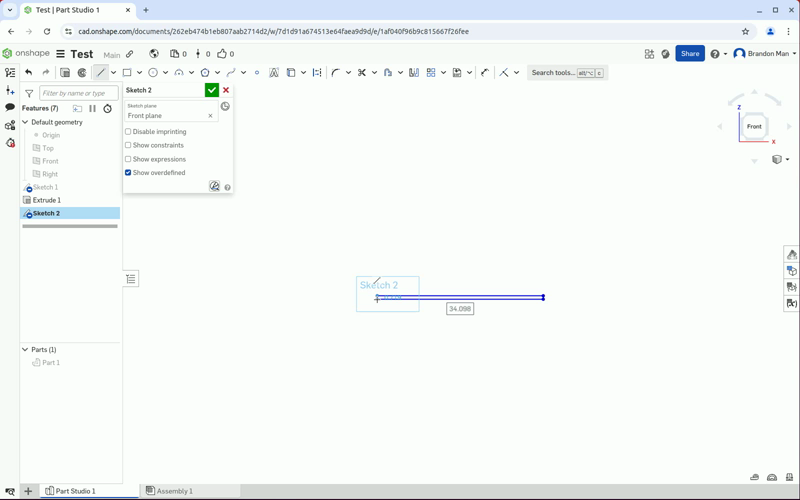
scroll(6)
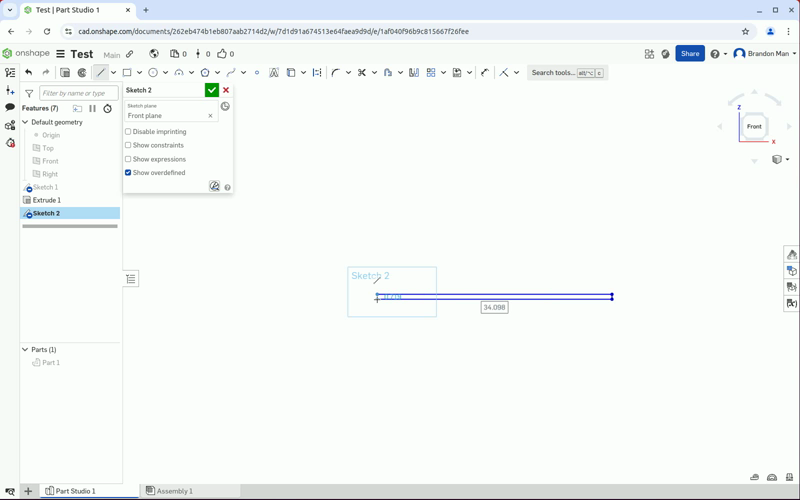
scroll(6)
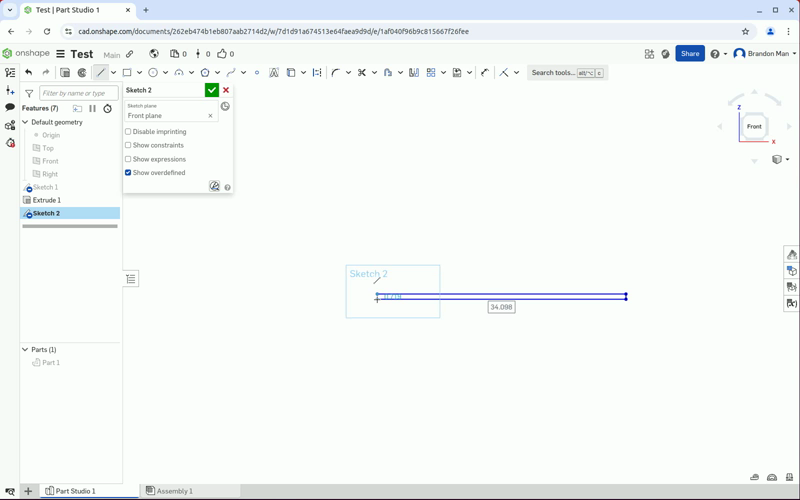
scroll(6)
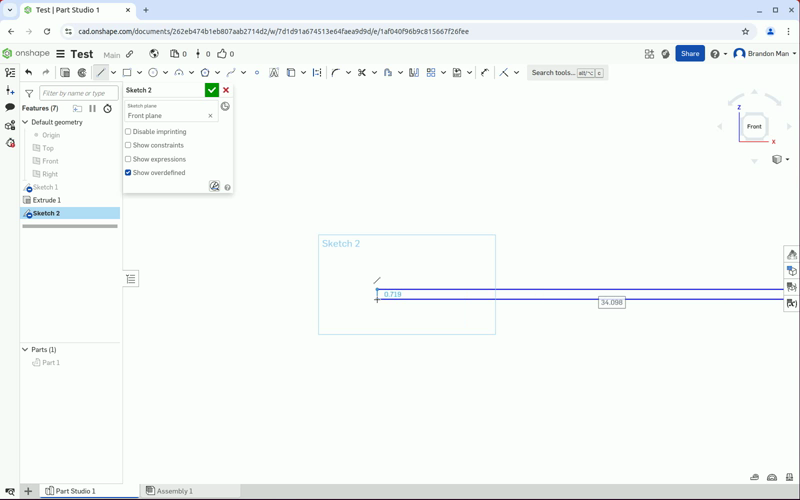
scroll(6)
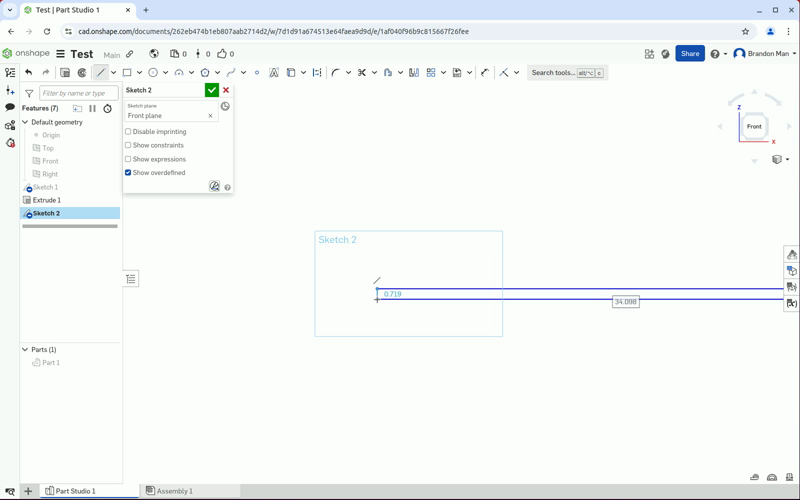
scroll(6)
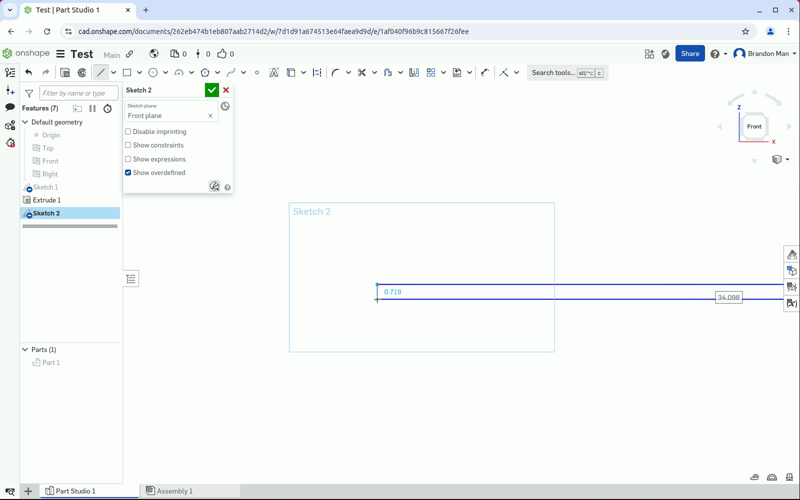
scroll(6)
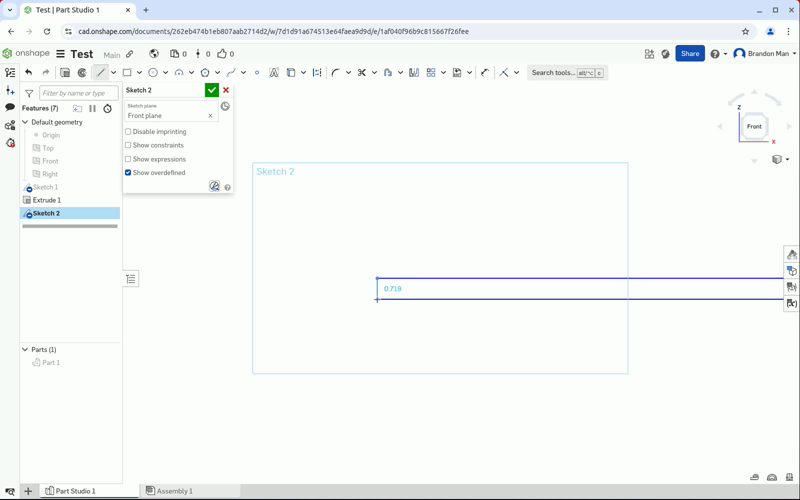
scroll(6)
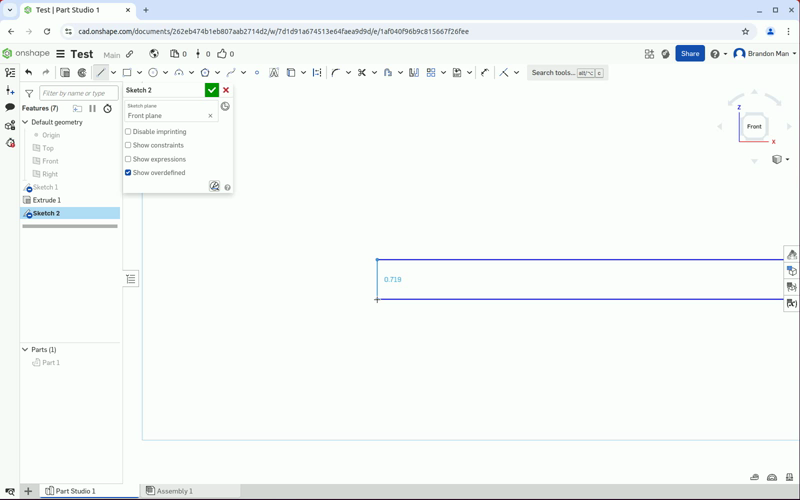
key_up(shift)
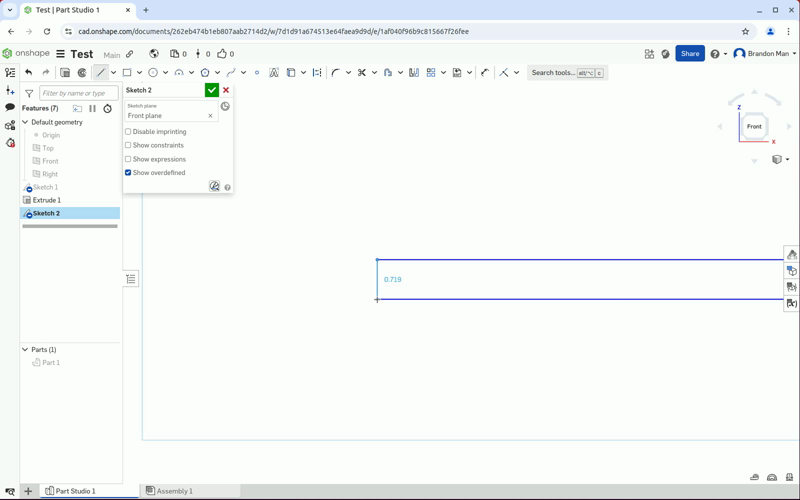
click(377, 299)
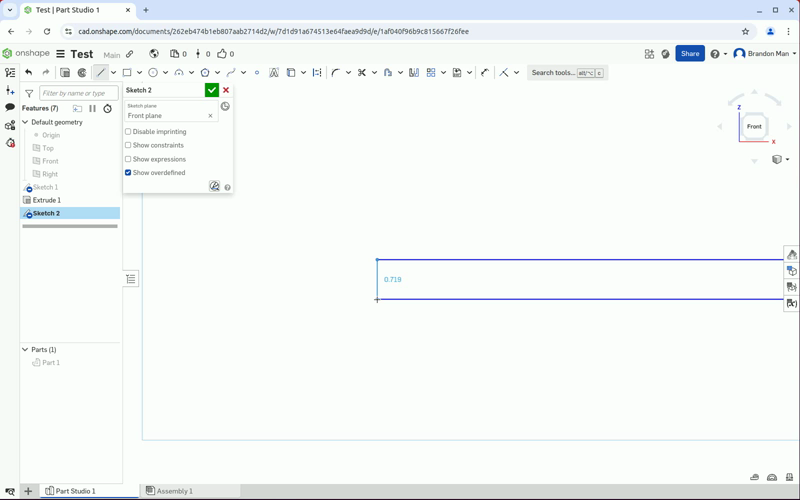
scroll(-6)
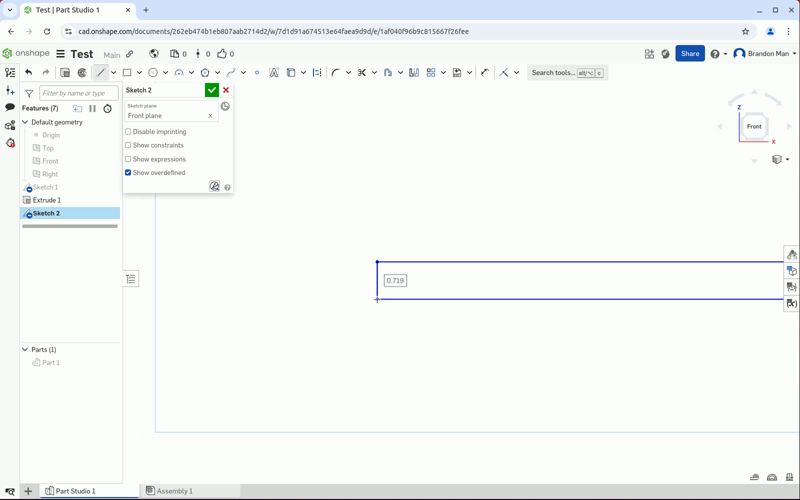
scroll(-6)
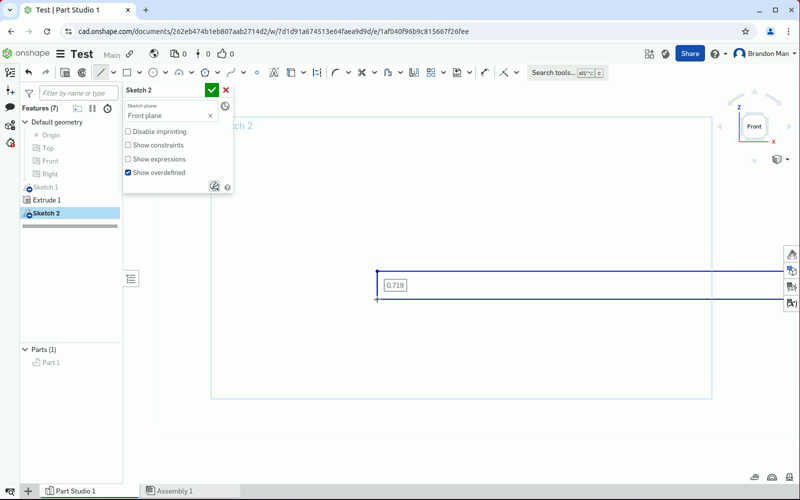
scroll(-6)
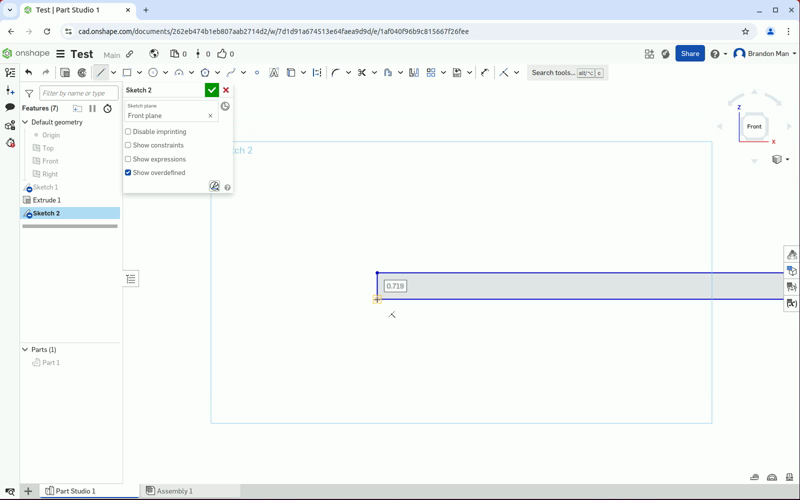
scroll(-6)
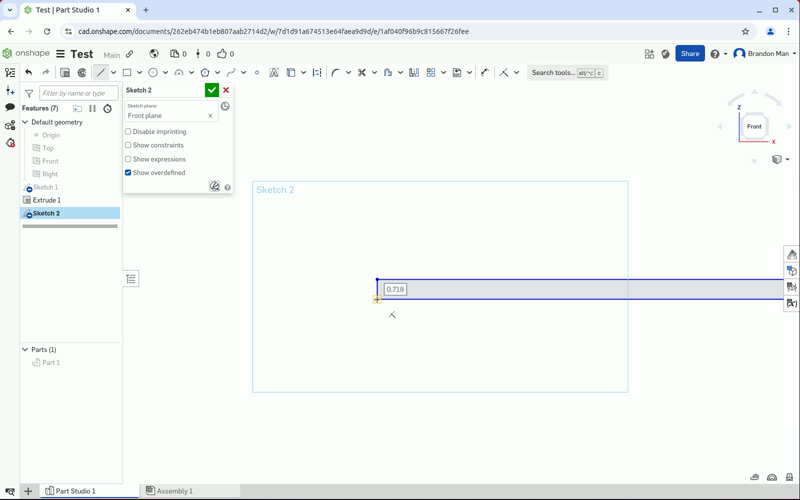
scroll(-6)
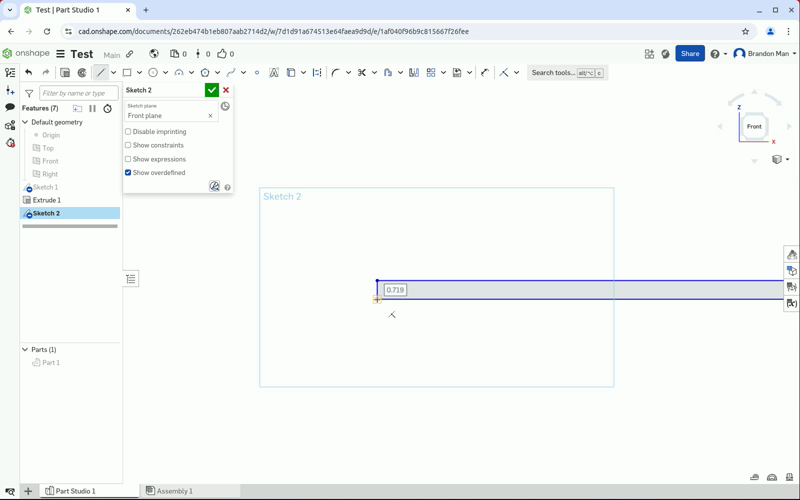
scroll(-6)
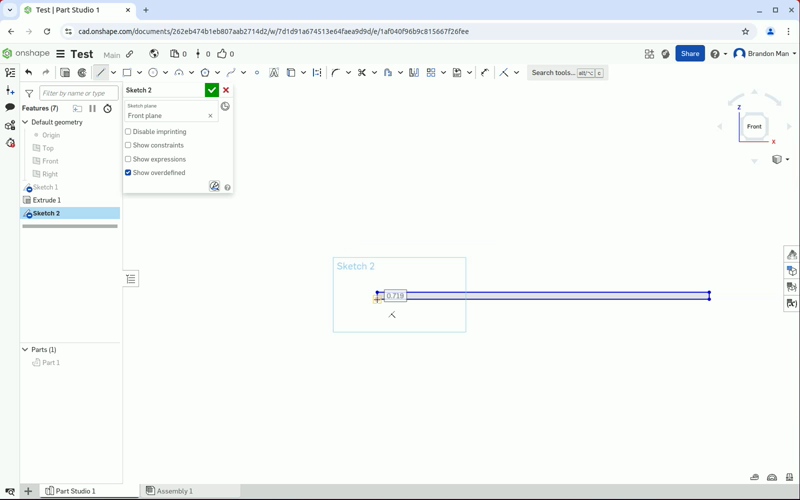
scroll(-6)
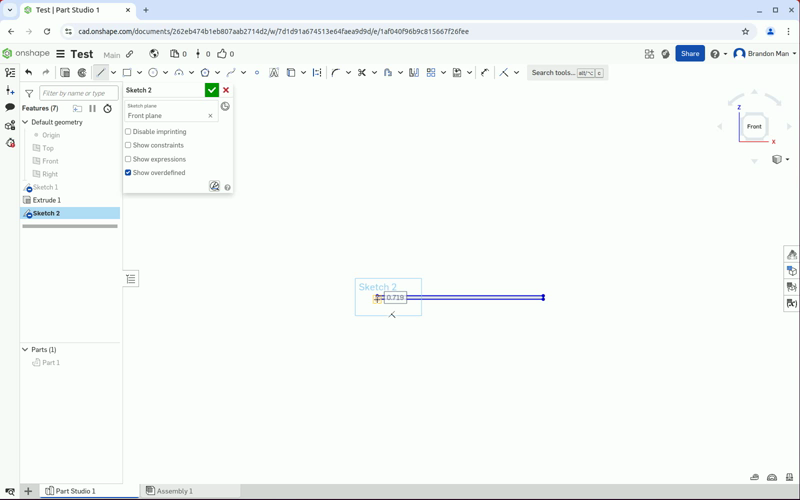
key(esc)
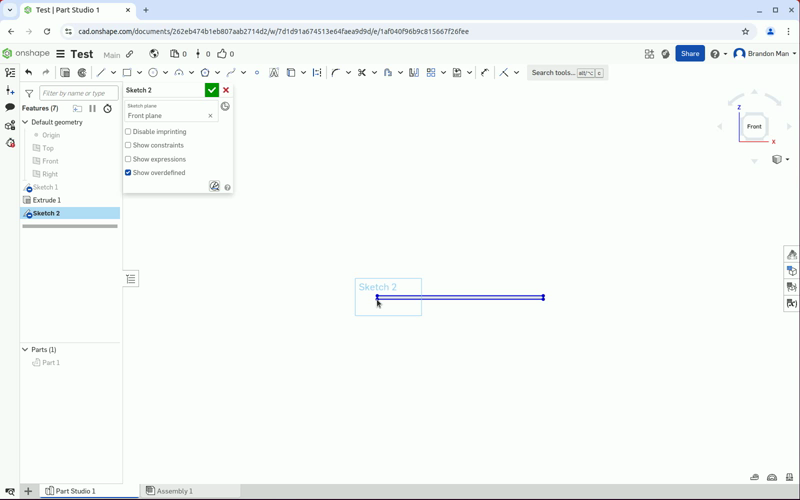
mouse_move(437, 297)
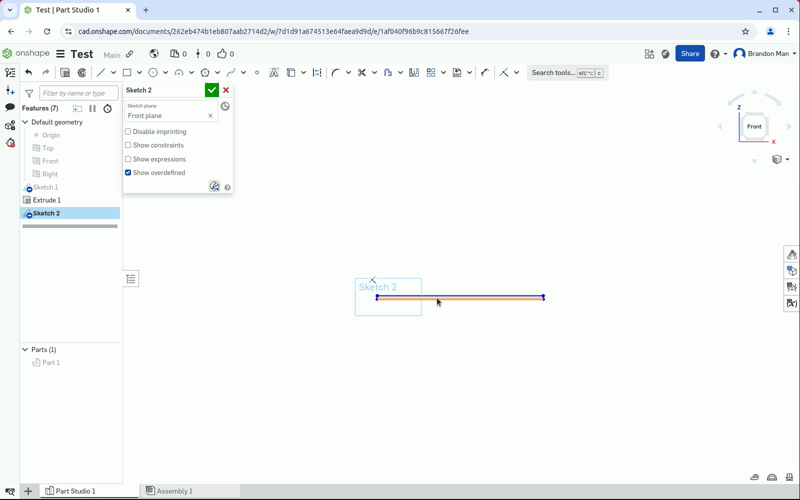
scroll(6)
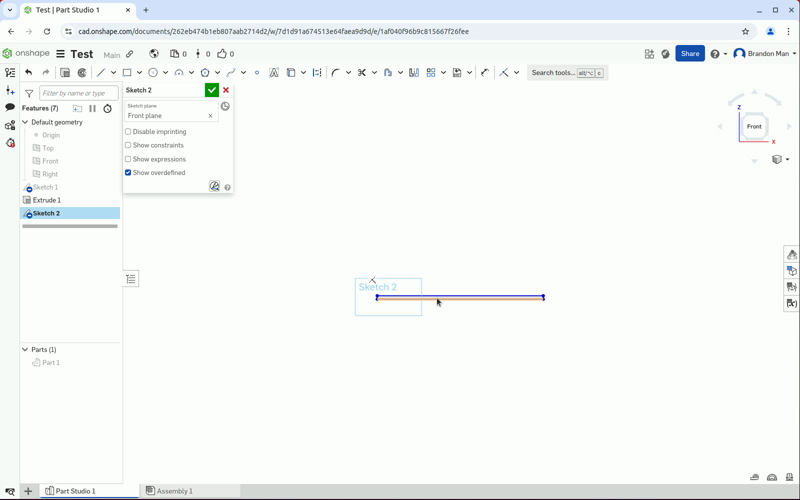
scroll(6)
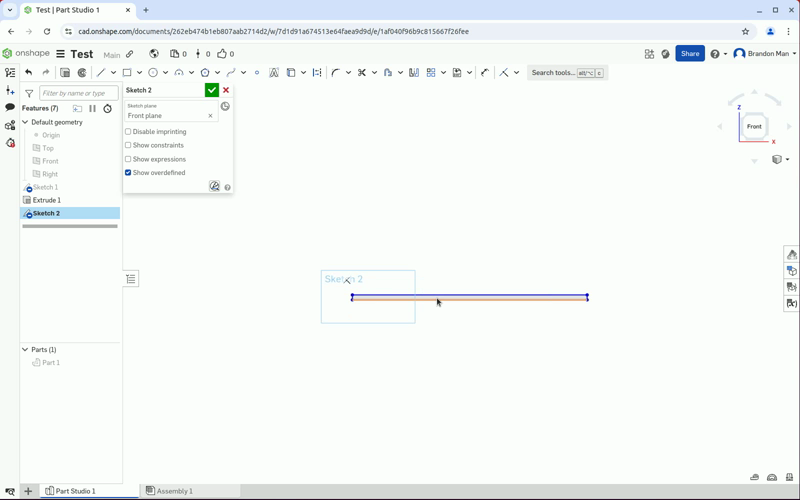
scroll(6)
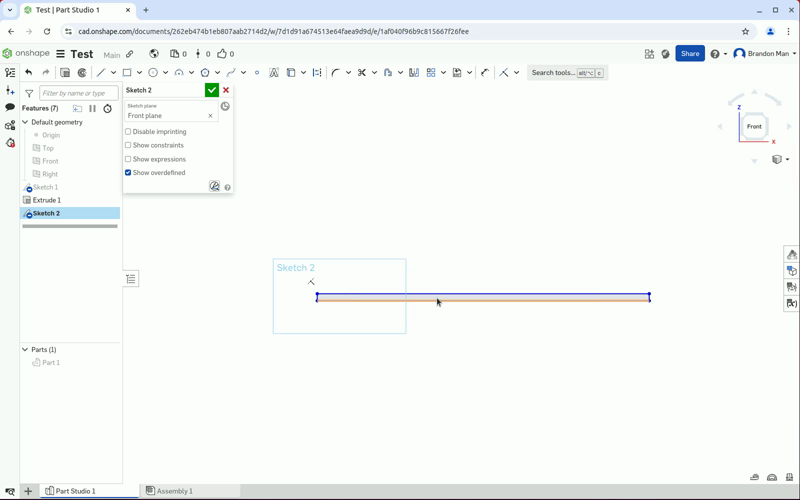
scroll(6)
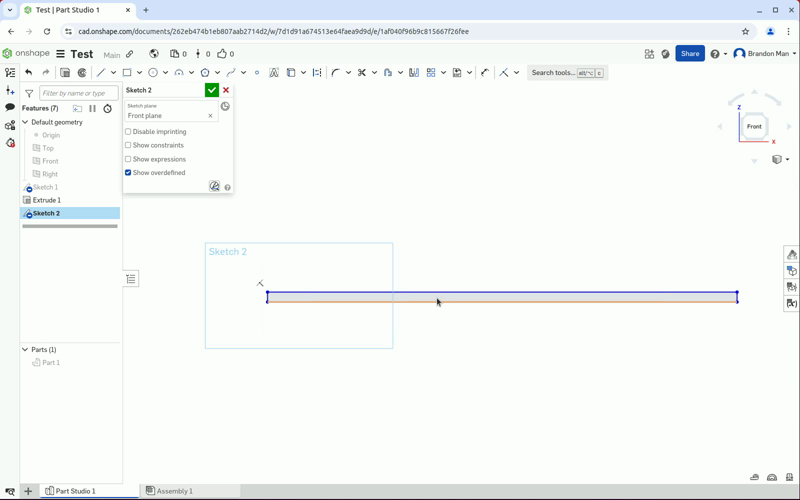
scroll(6)
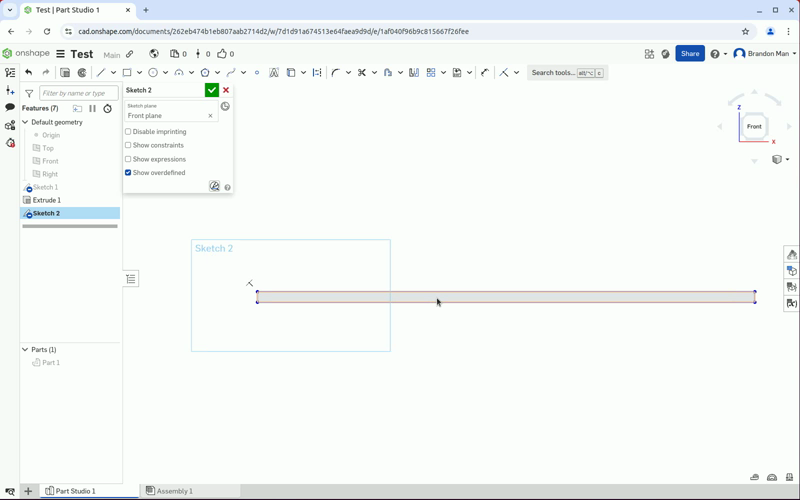
scroll(6)
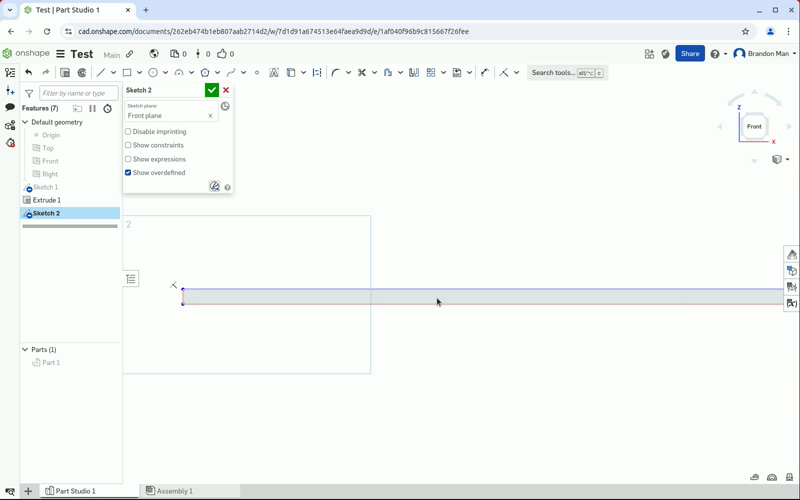
scroll(6)
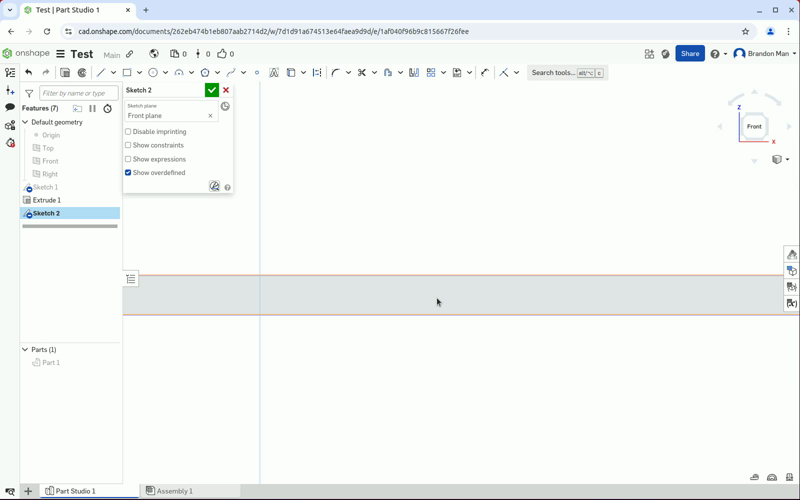
click(437, 297)
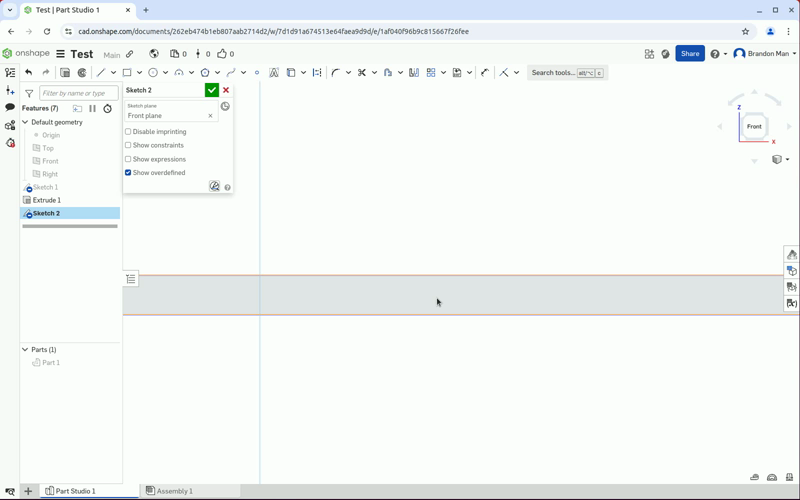
scroll(-6)
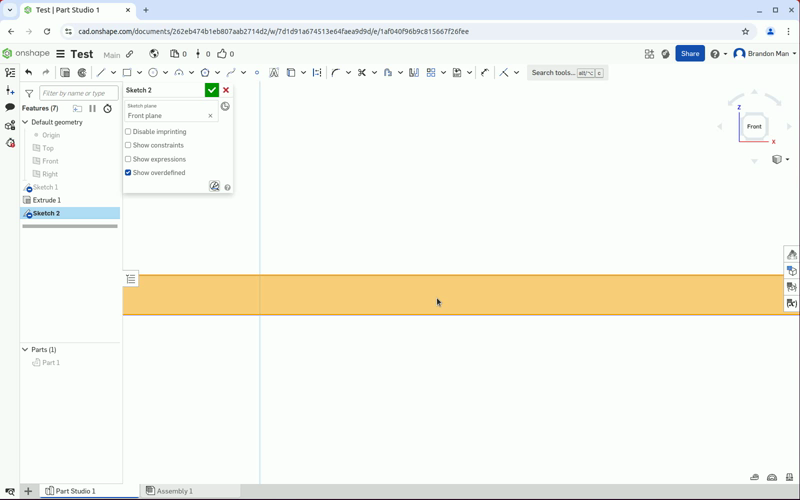
scroll(-6)
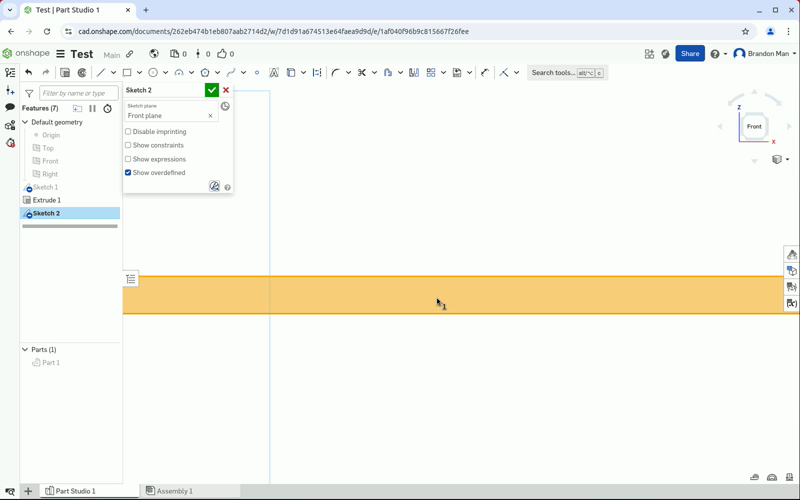
scroll(-6)
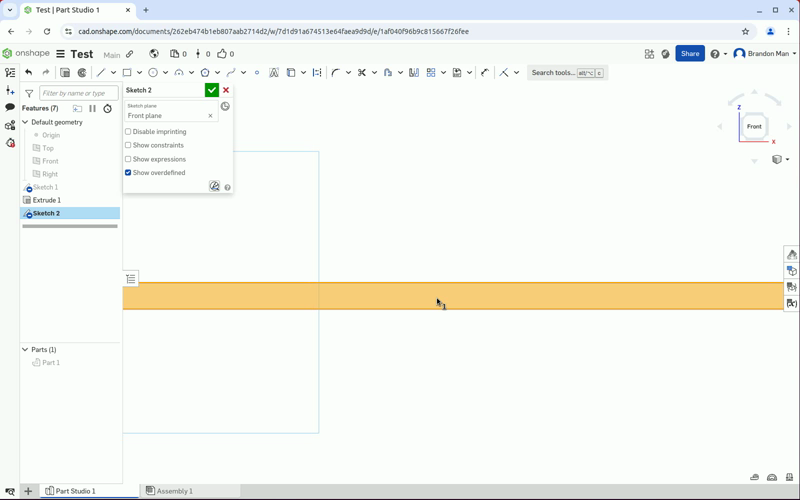
scroll(-6)
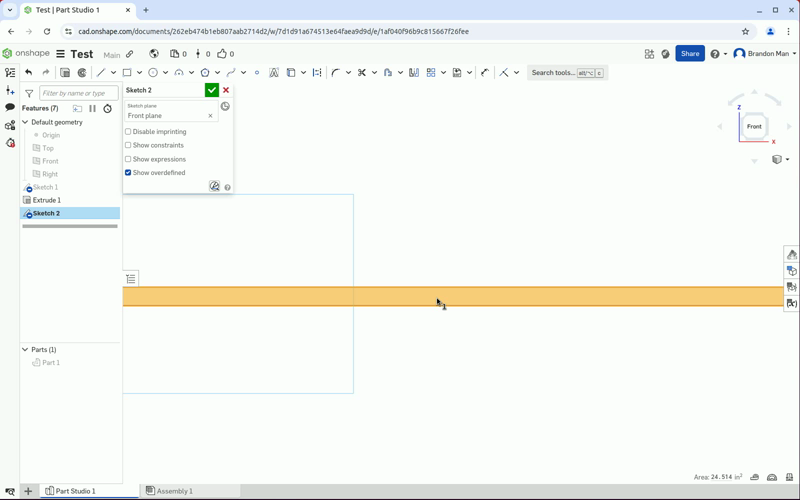
scroll(-6)
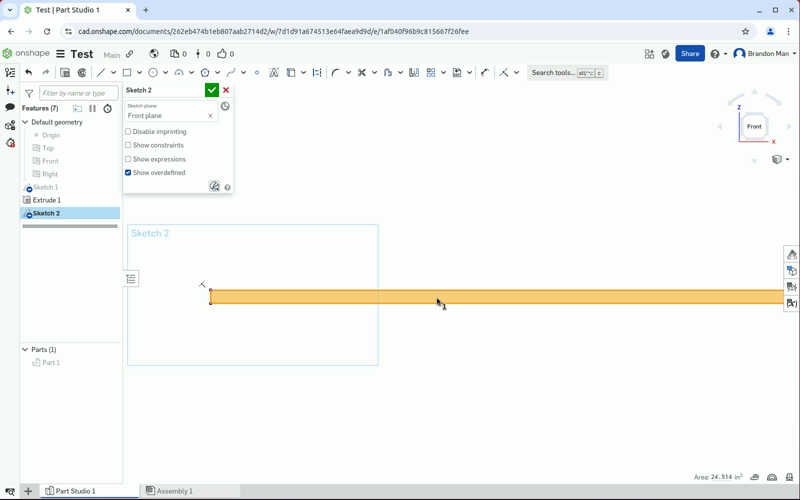
scroll(-6)
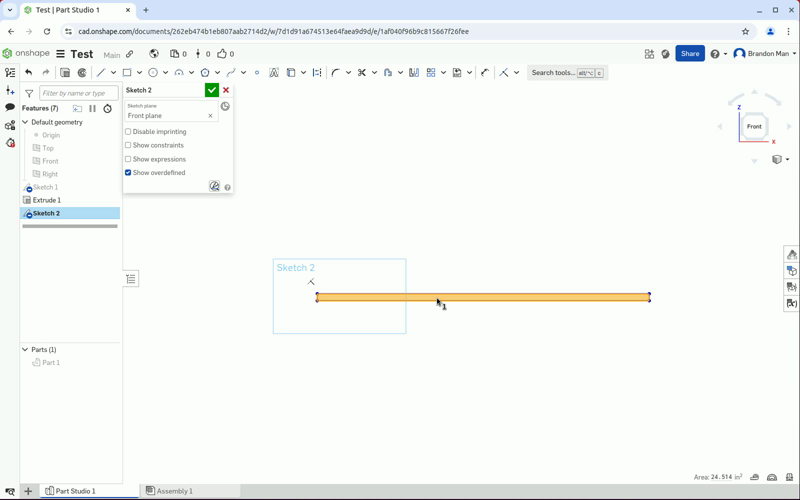
scroll(-6)
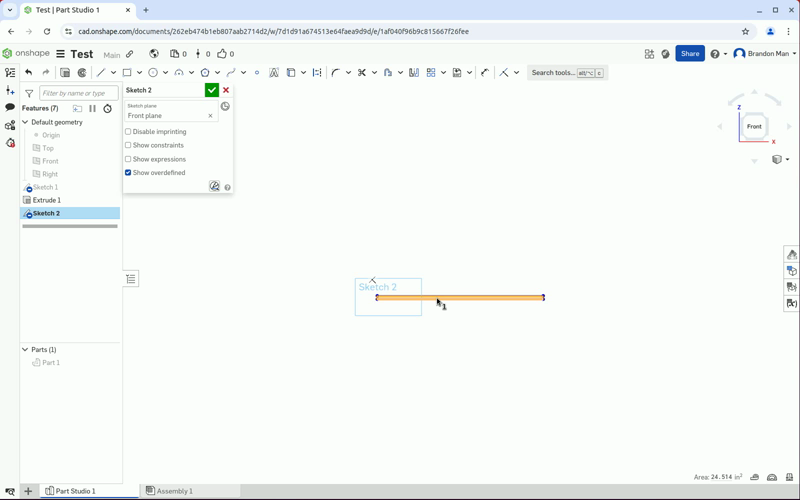
mouse_move(73, 352)
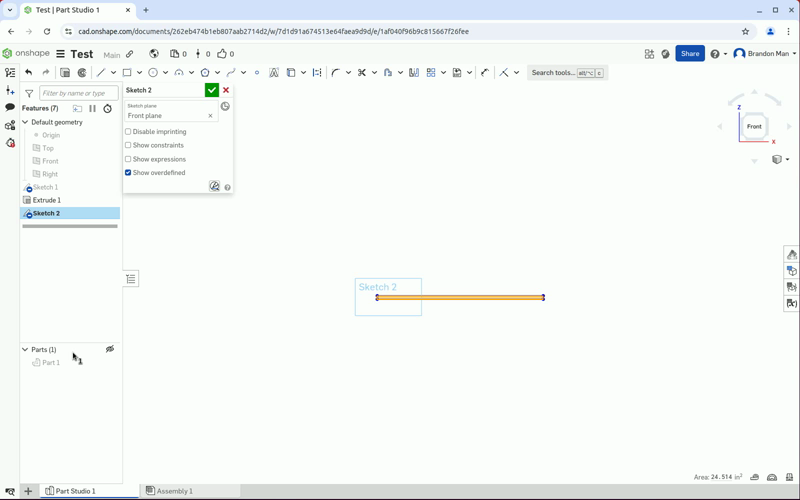
key(shift+y)
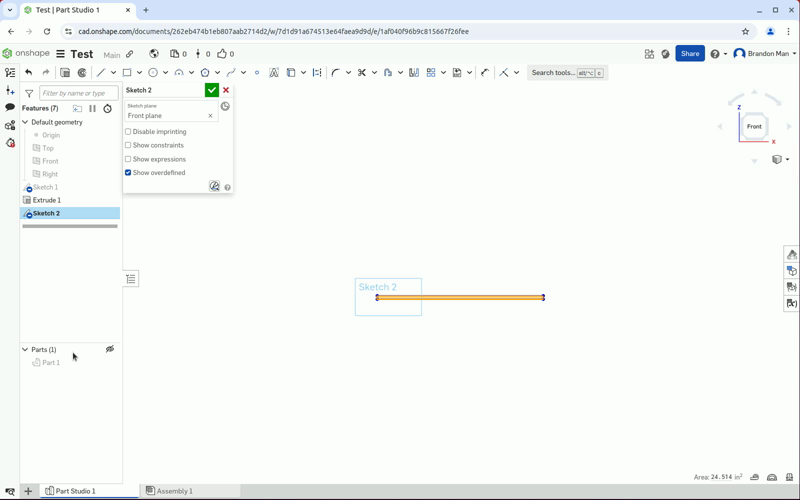
key(shift+e)
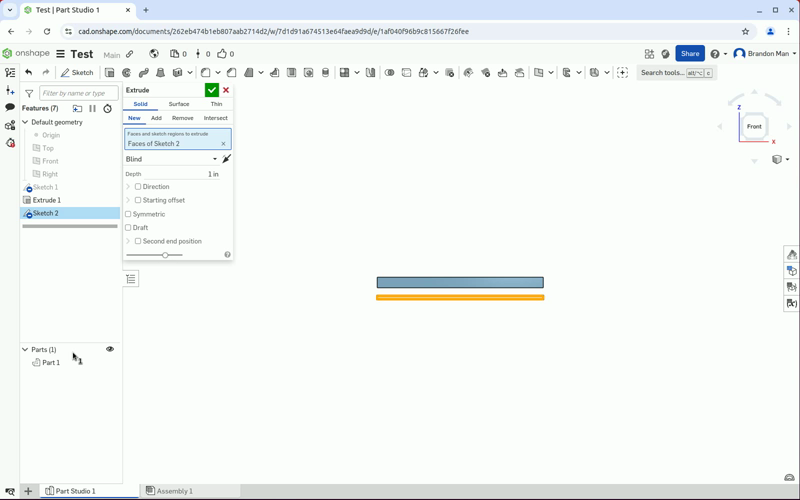
mouse_move(143, 106)
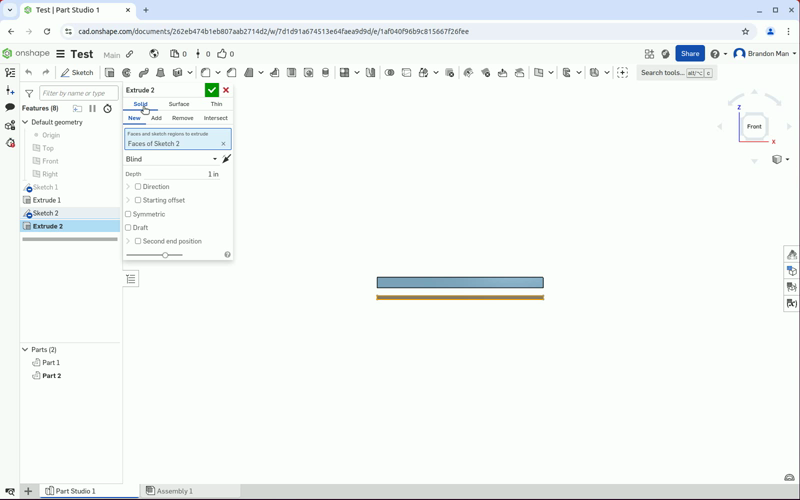
click(143, 106)
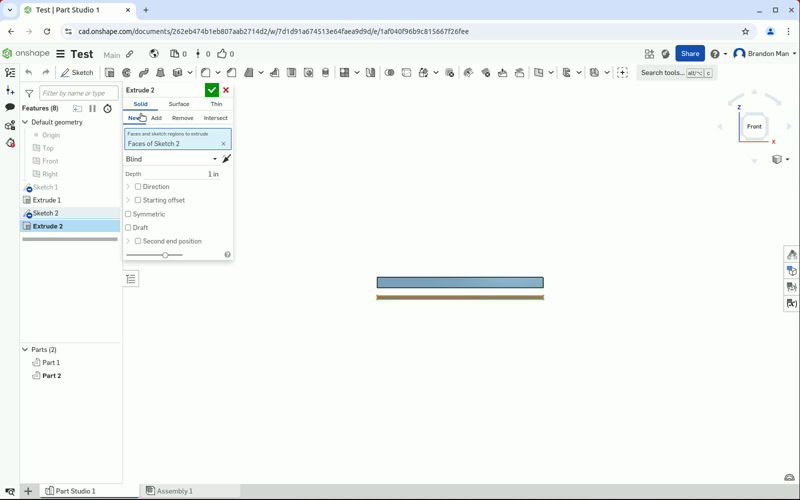
mouse_move(137, 120)
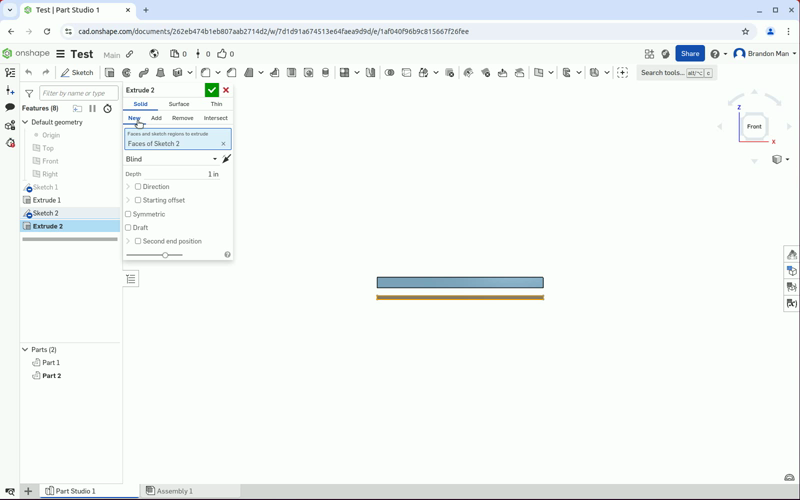
click(137, 120)
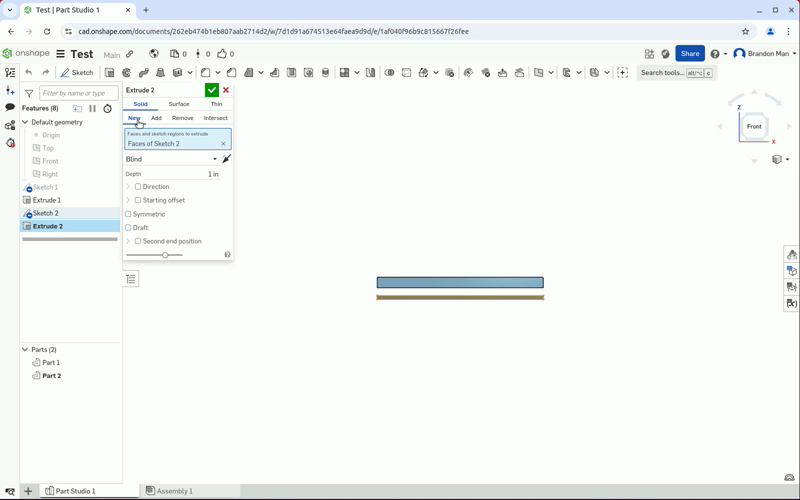
key(tab, 4)
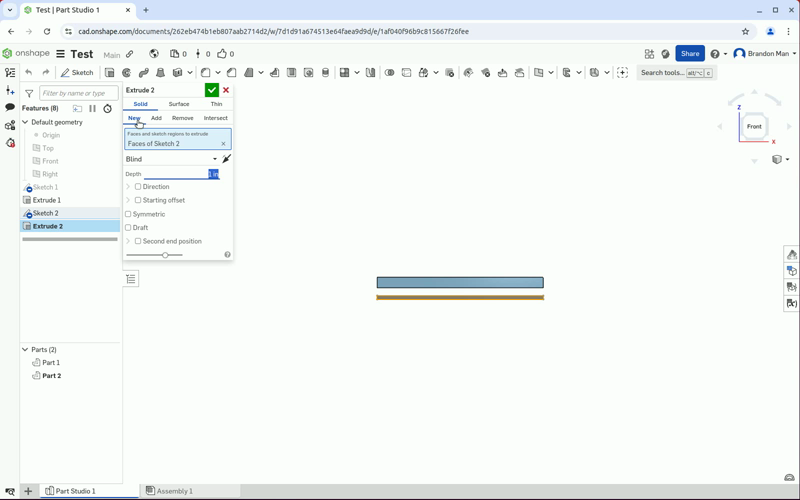
text(0.963)
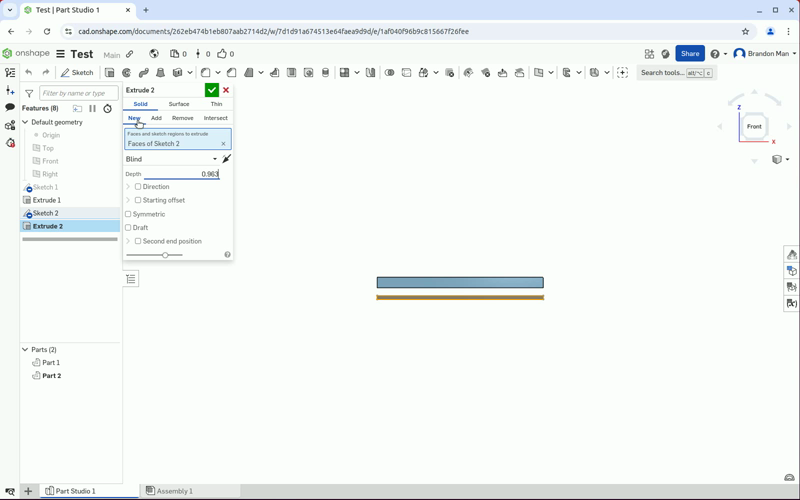
key(enter)
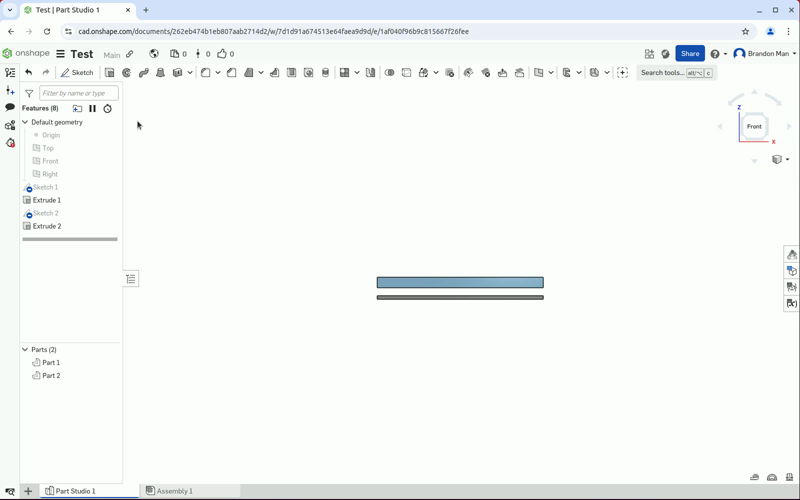
key(shift+h)
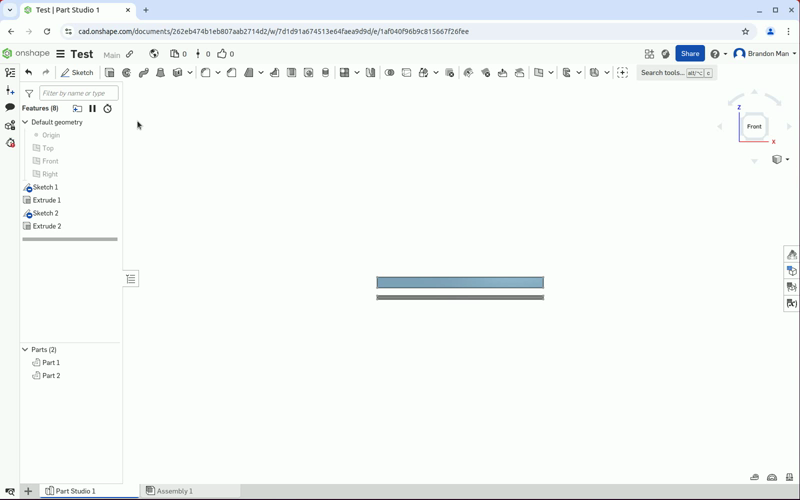
key(shift+h)
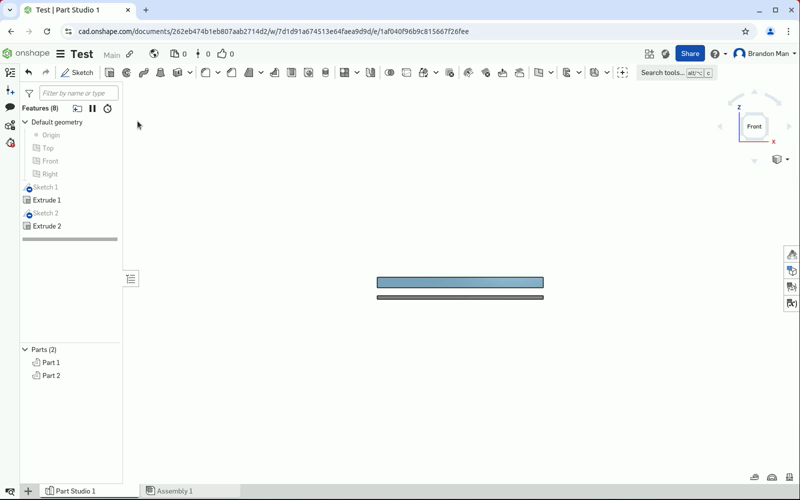
mouse_move(73, 189)
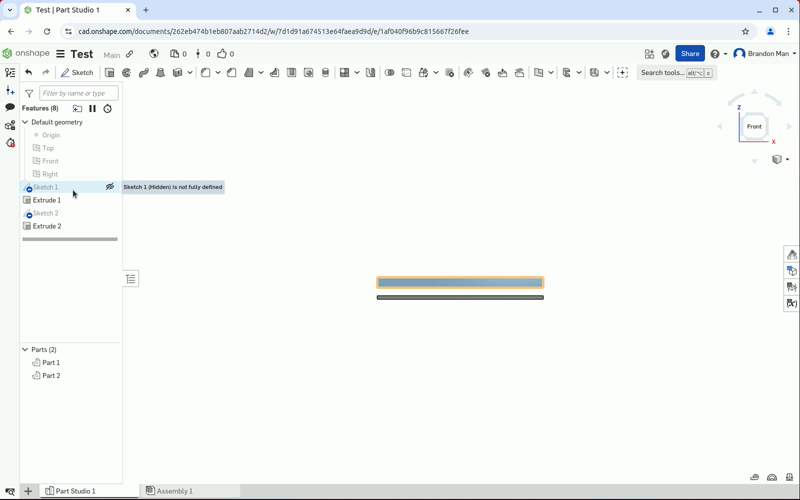
click(73, 189)
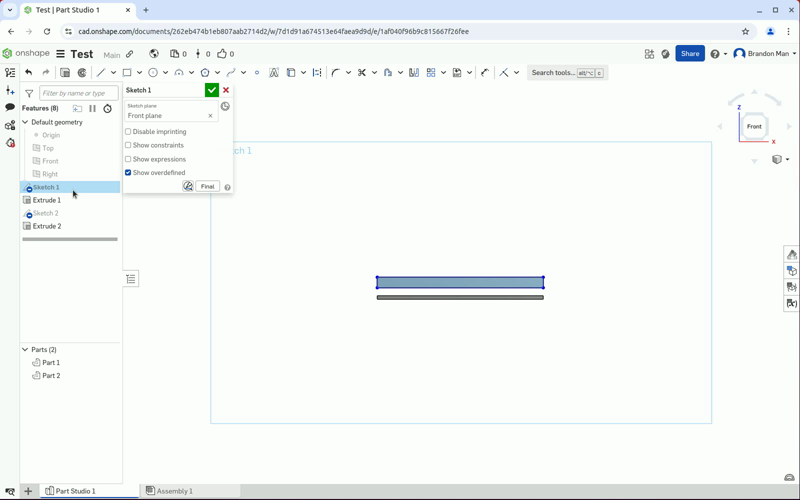
mouse_move(229, 92)
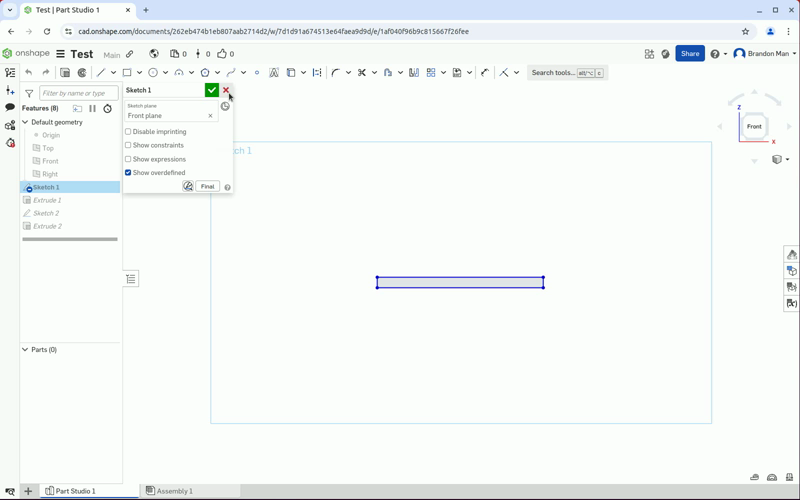
click(229, 92)
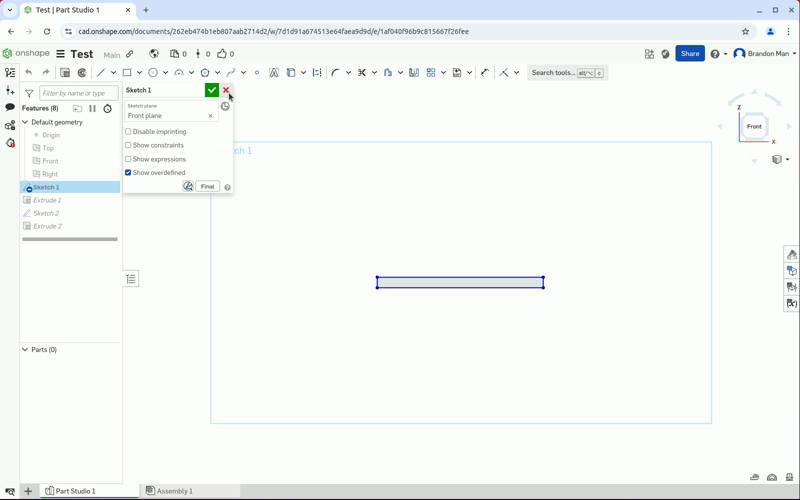
key(shift+s)
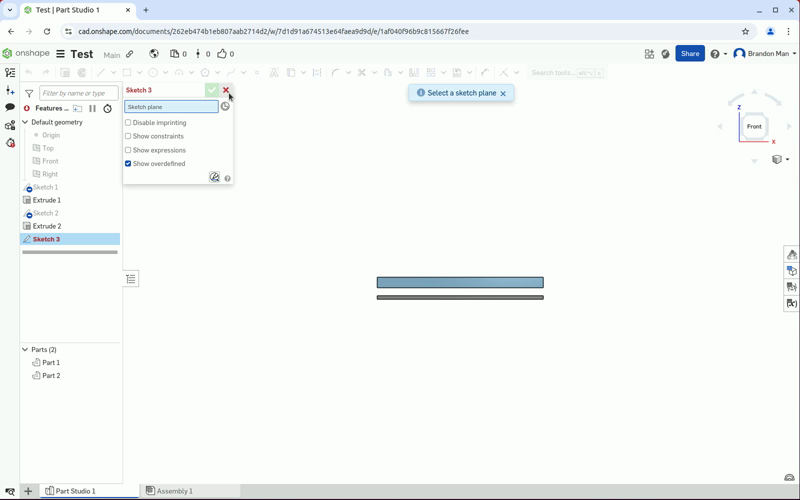
mouse_move(73, 163)
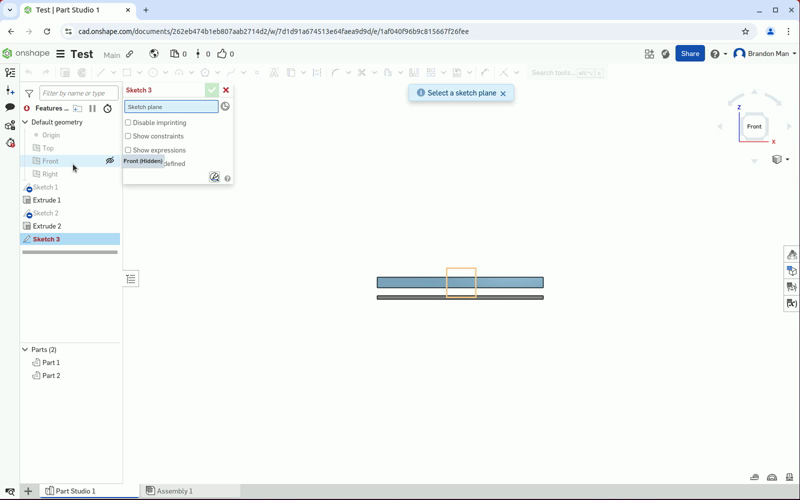
click(73, 163)
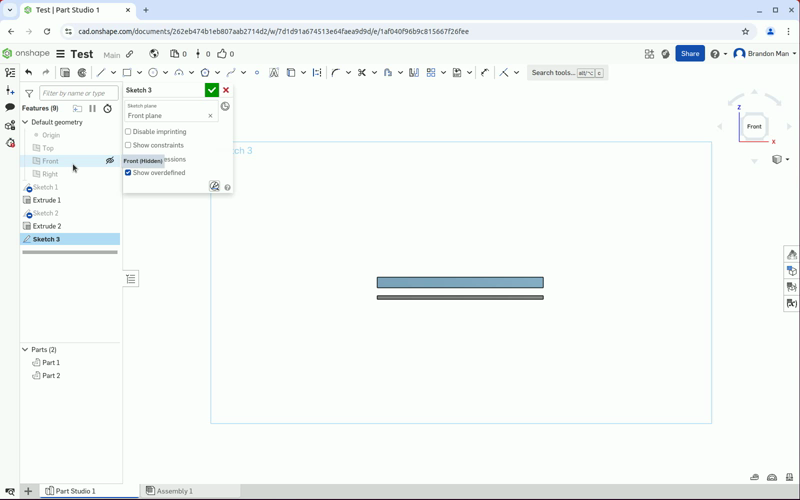
mouse_move(73, 352)
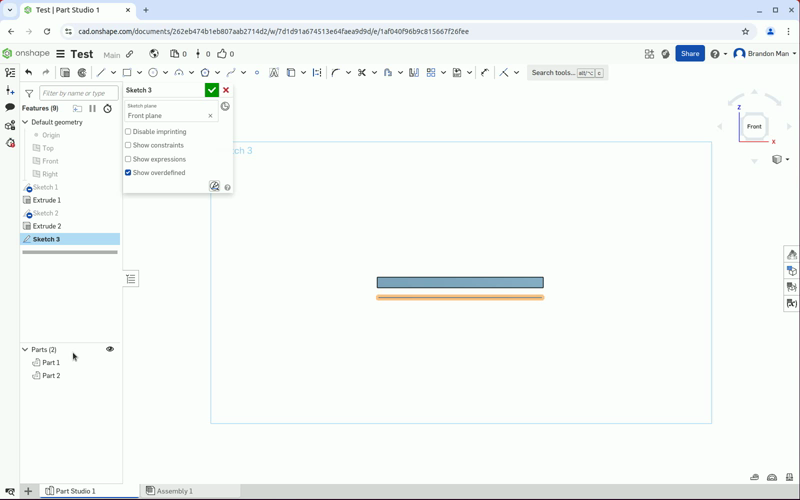
key(y)
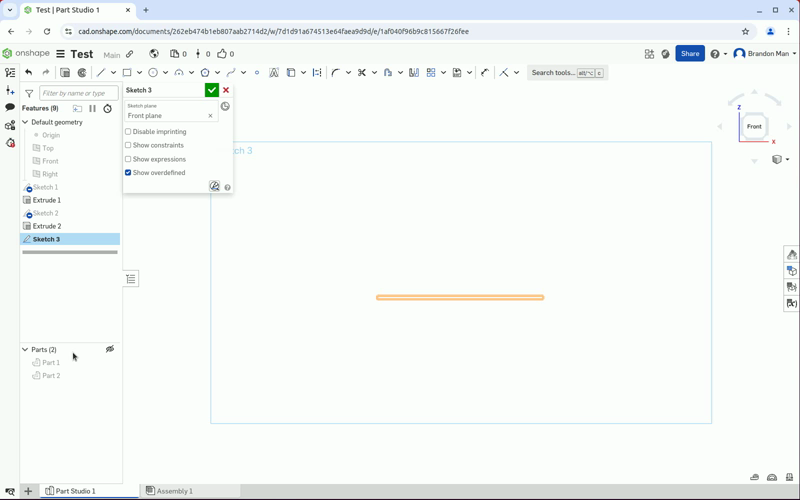
key(l)
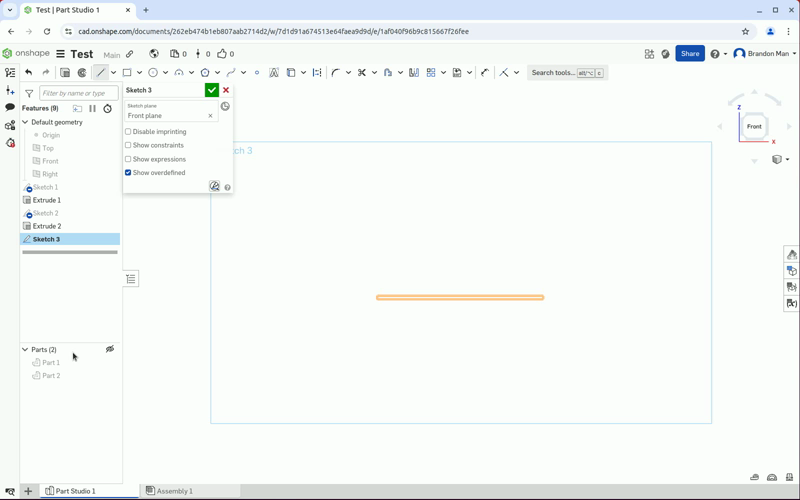
key_down(shift)
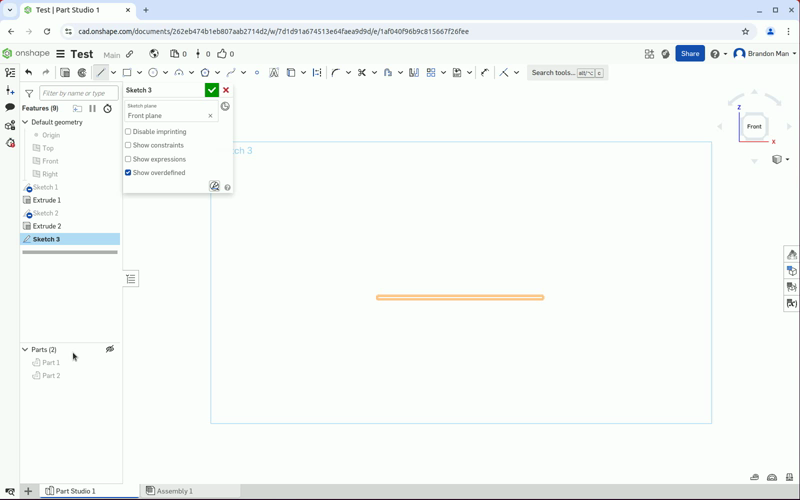
mouse_move(348, 286)
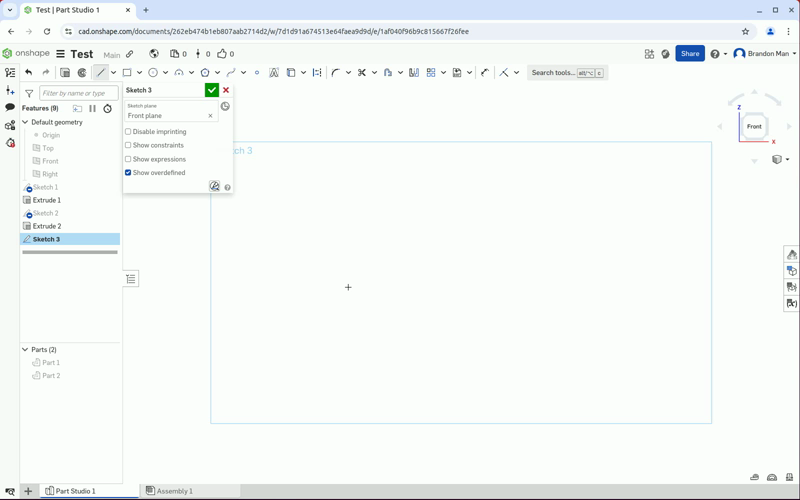
click(348, 286)
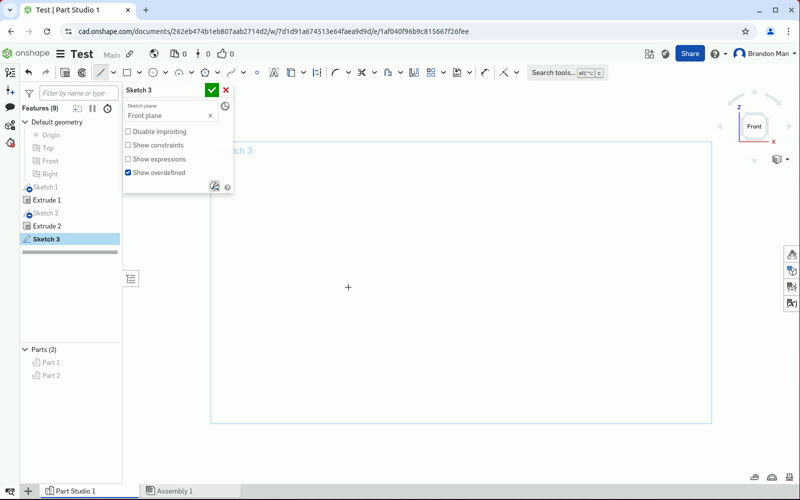
key_up(shift)
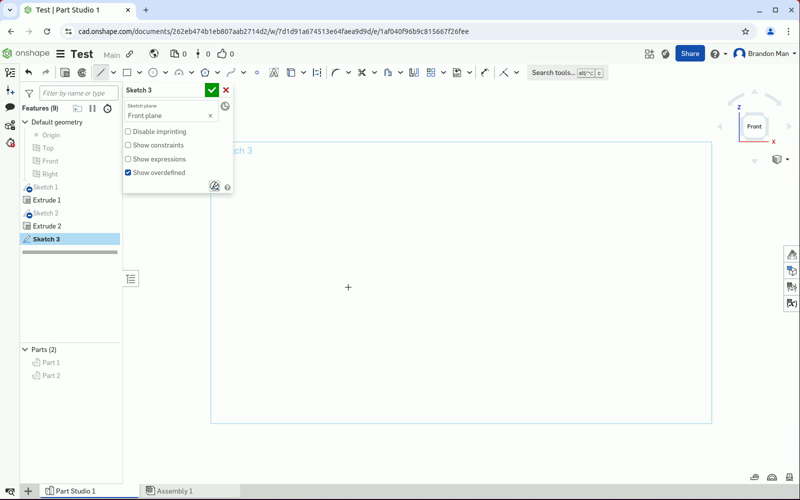
key_down(shift)
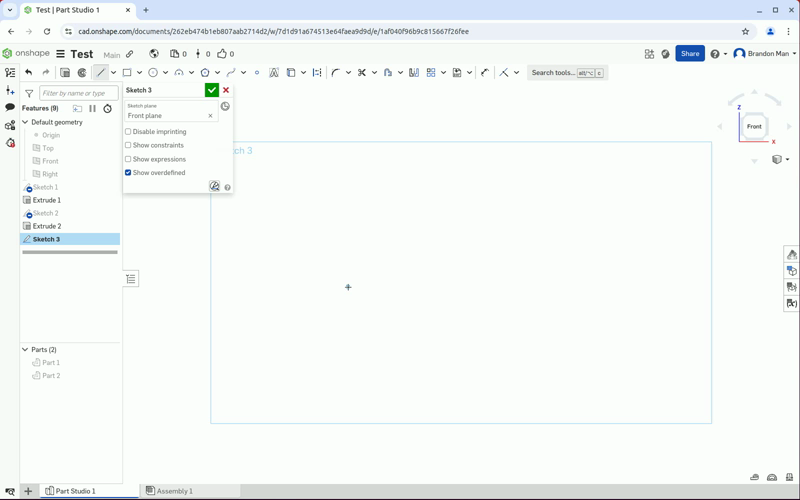
mouse_move(378, 286)
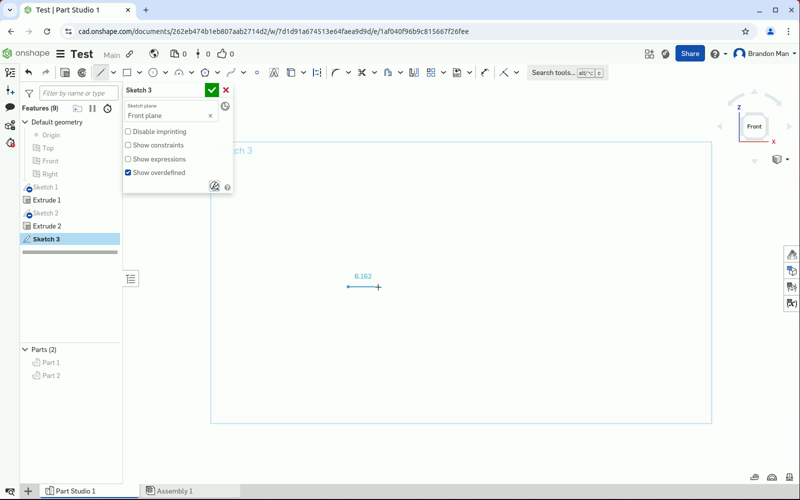
mouse_move(352, 286)
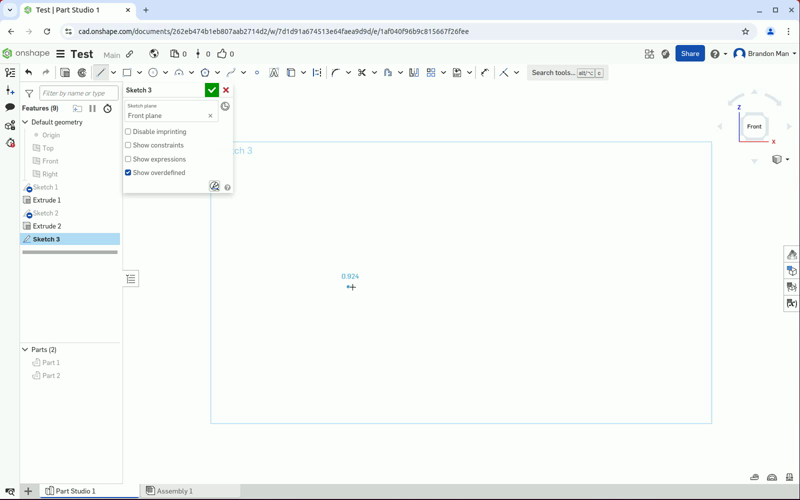
scroll(6)
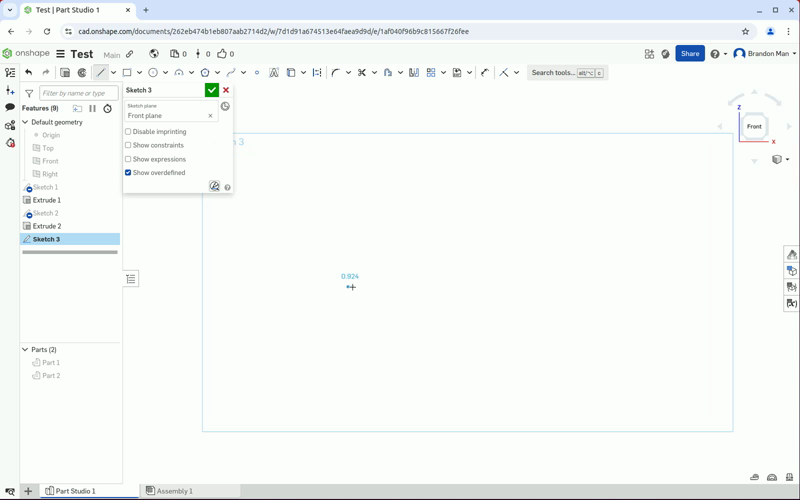
scroll(6)
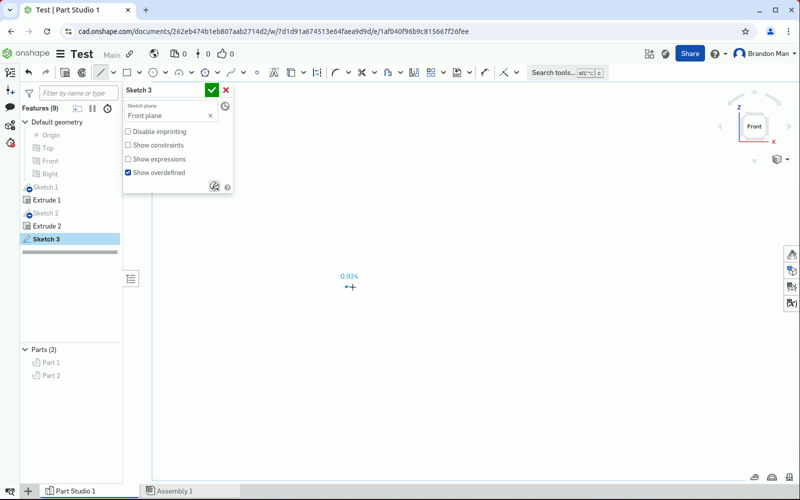
scroll(6)
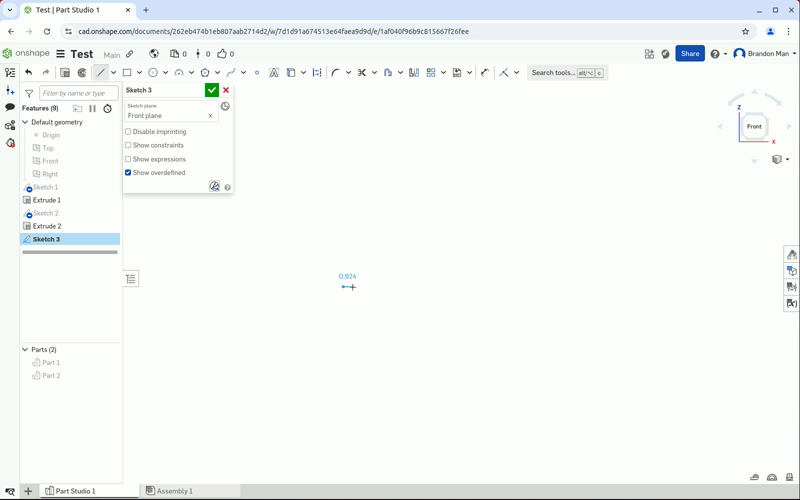
scroll(6)
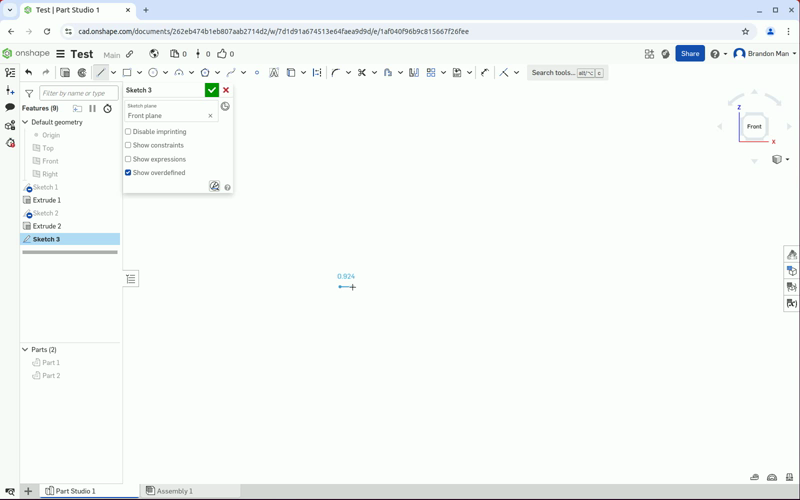
scroll(6)
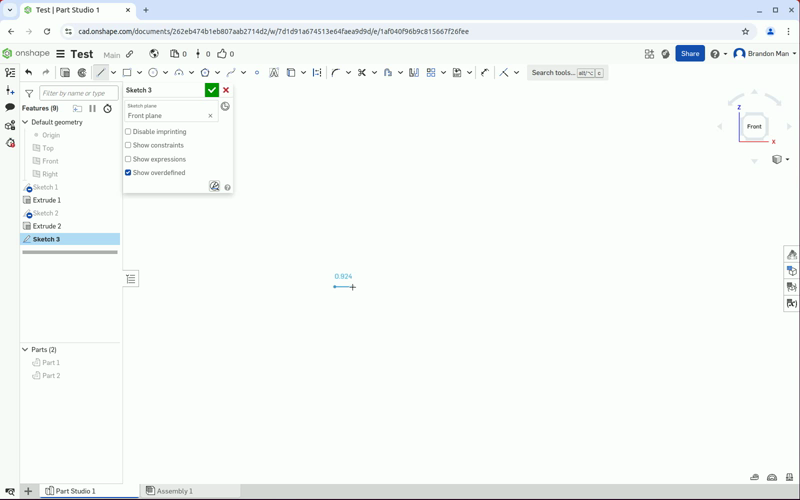
scroll(6)
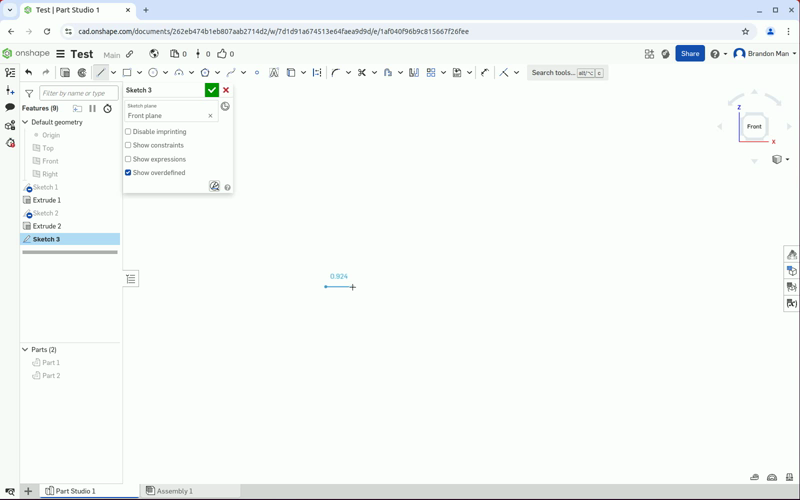
scroll(6)
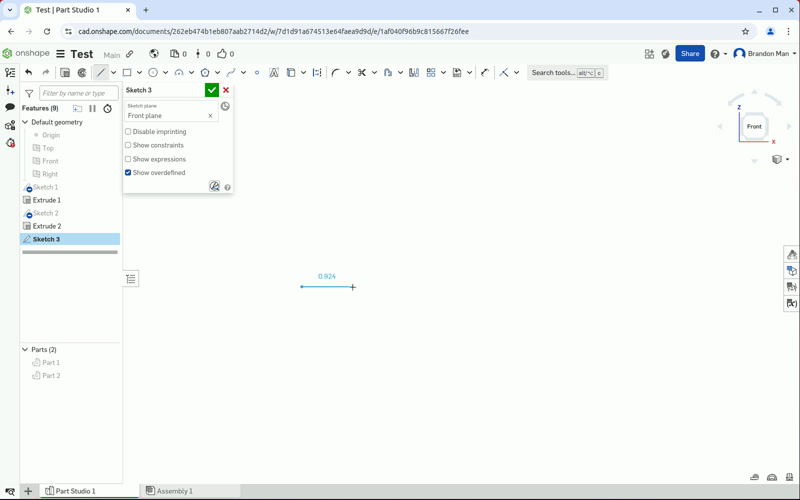
click(352, 286)
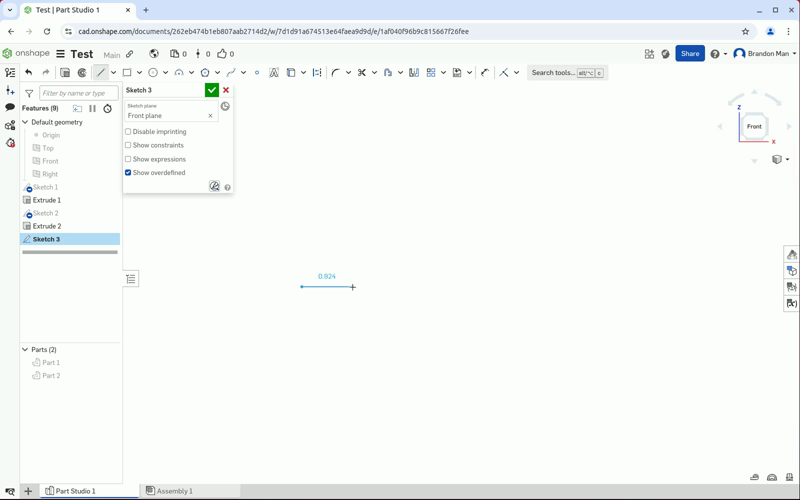
scroll(-6)
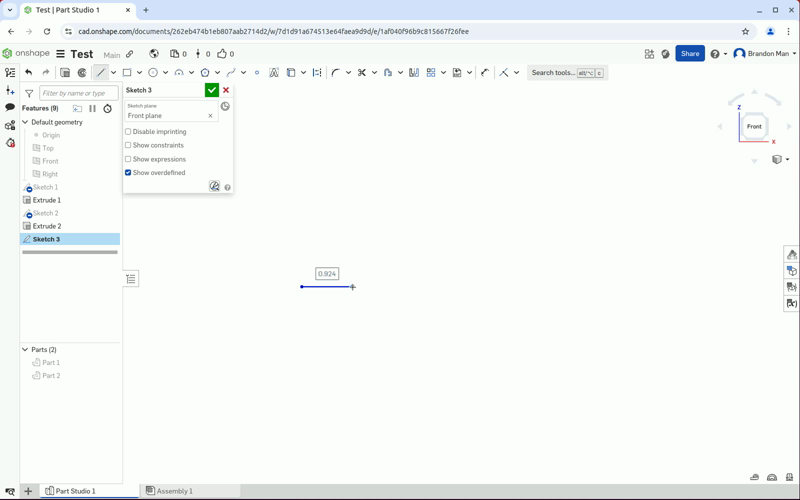
scroll(-6)
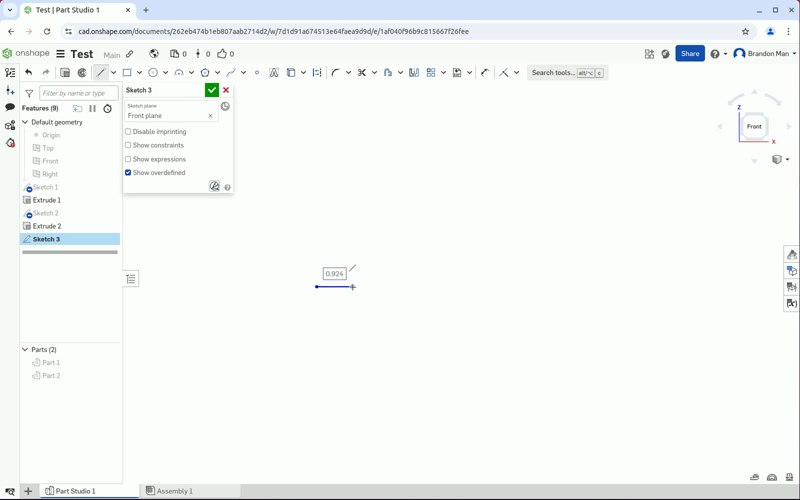
scroll(-6)
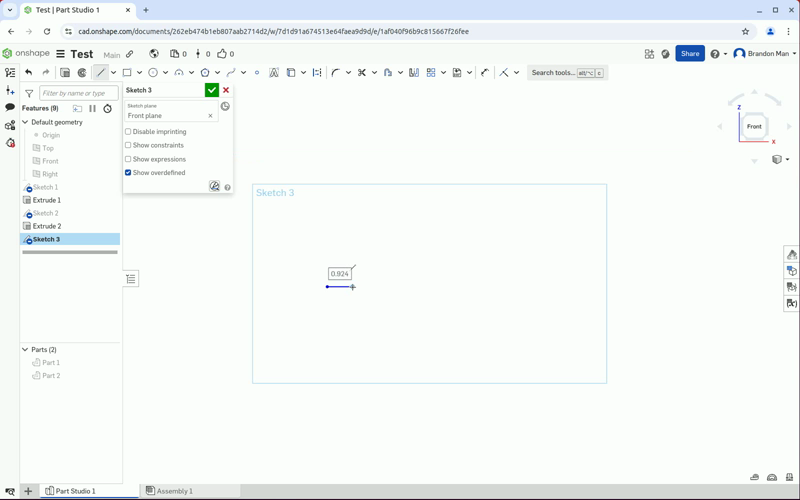
scroll(-6)
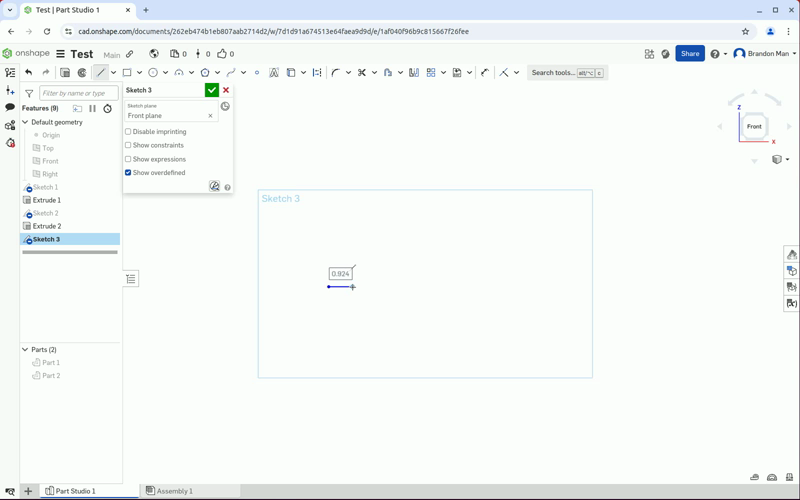
scroll(-6)
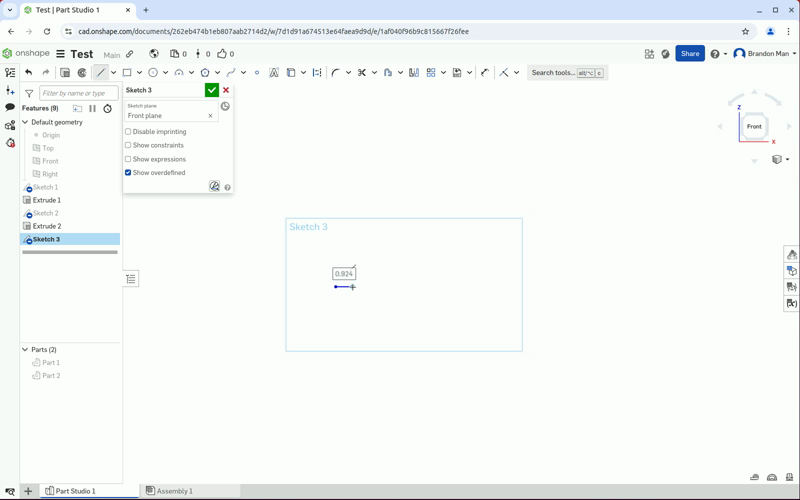
scroll(-6)
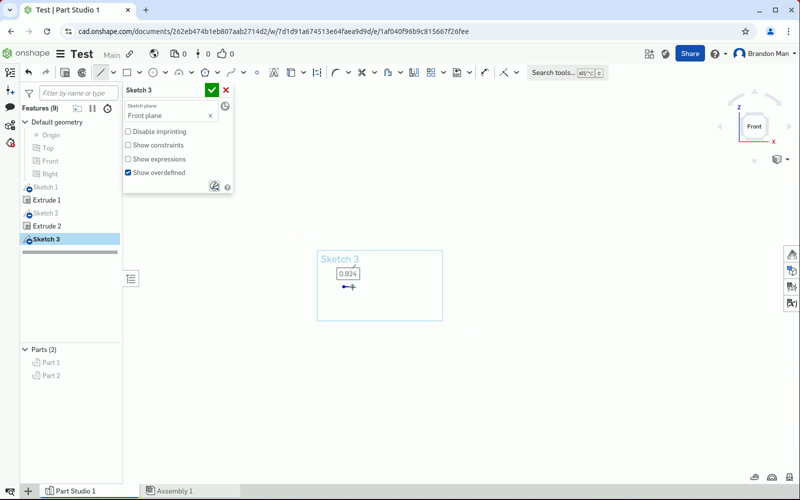
scroll(-6)
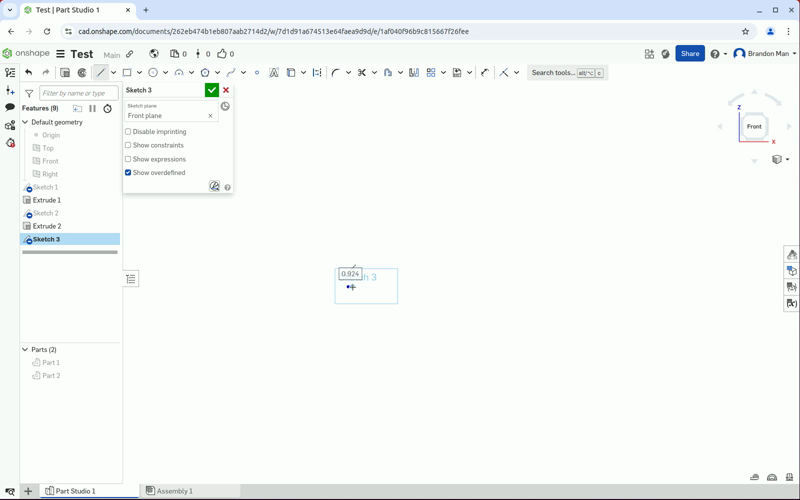
key_up(shift)
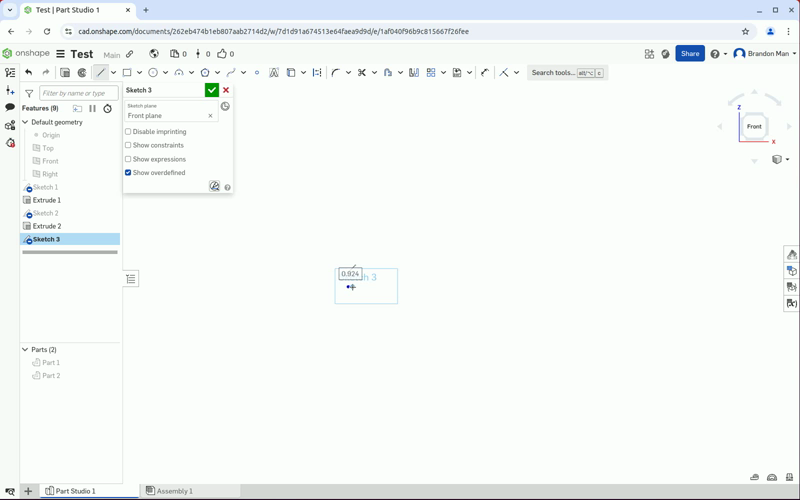
key_down(shift)
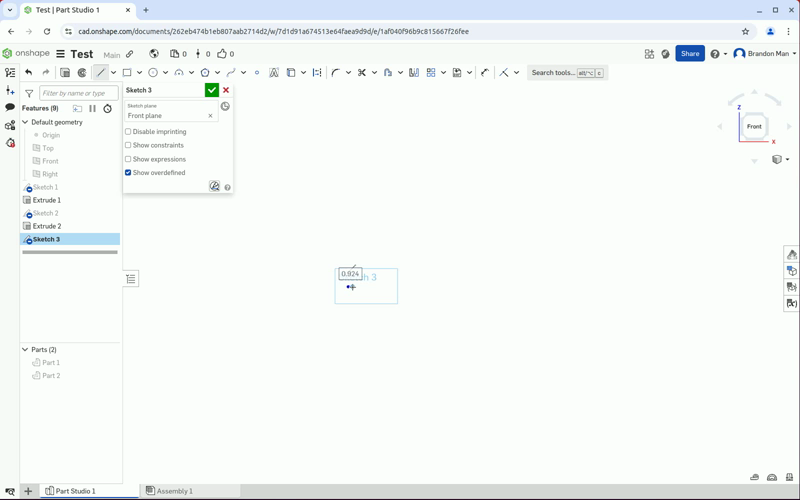
mouse_move(382, 286)
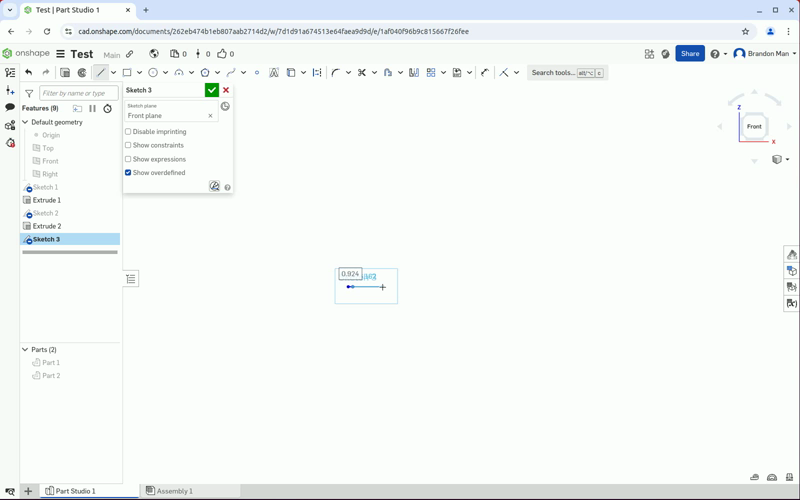
mouse_move(352, 240)
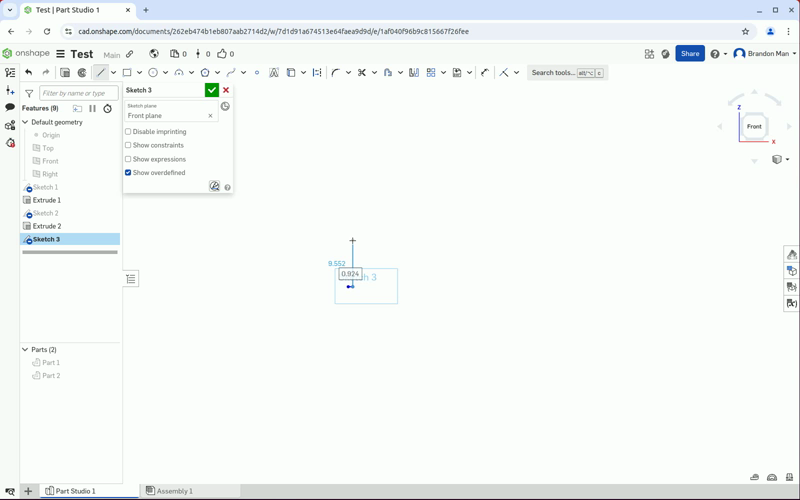
click(352, 240)
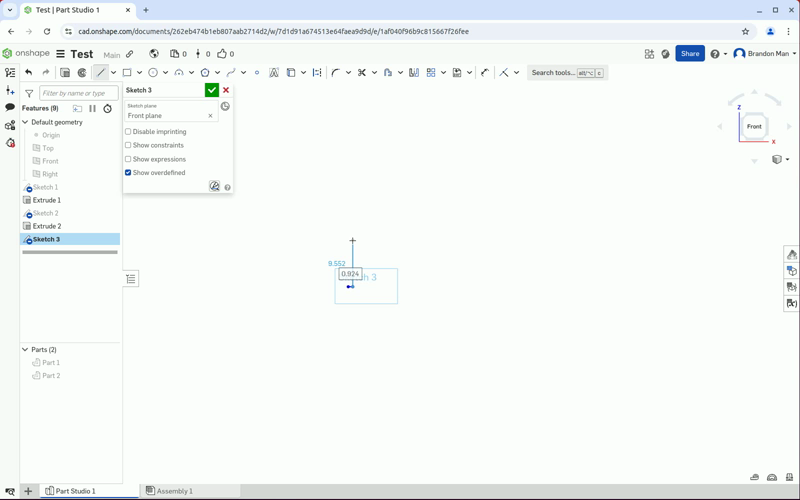
key_up(shift)
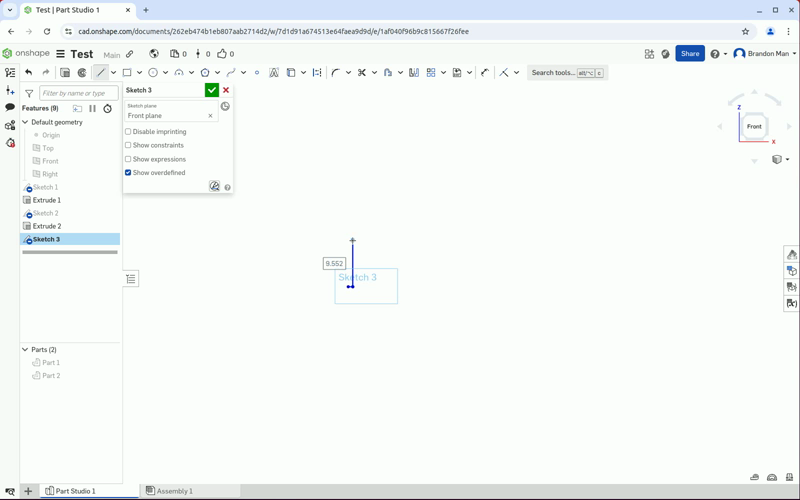
key_down(shift)
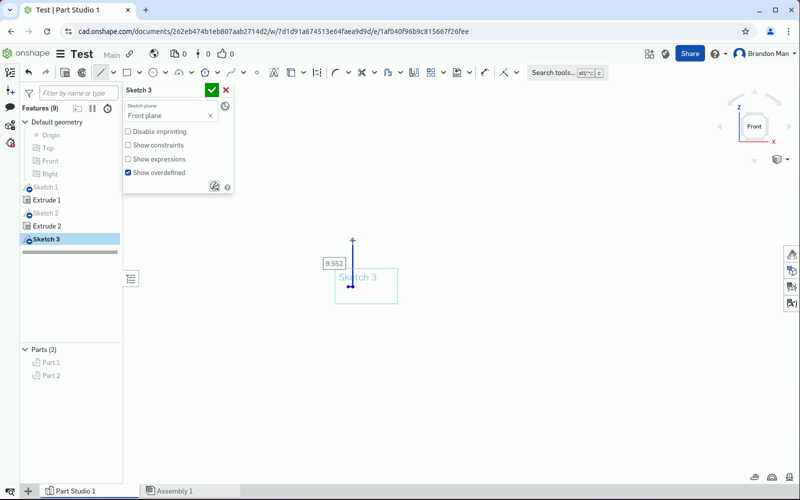
mouse_move(382, 240)
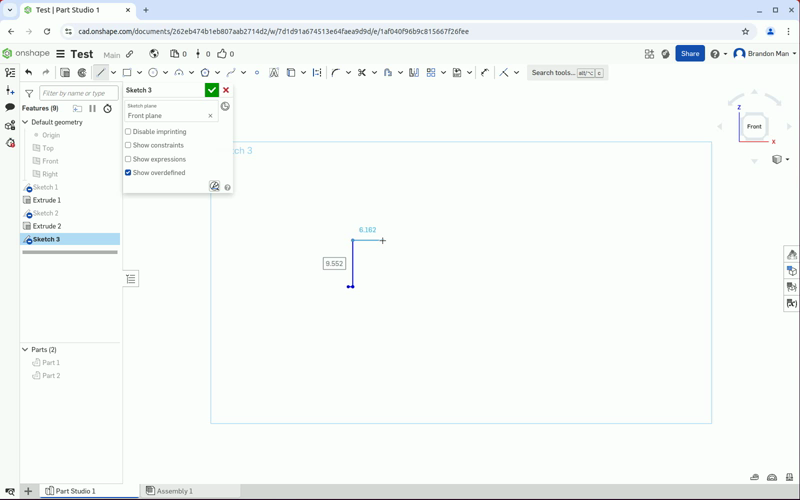
mouse_move(348, 240)
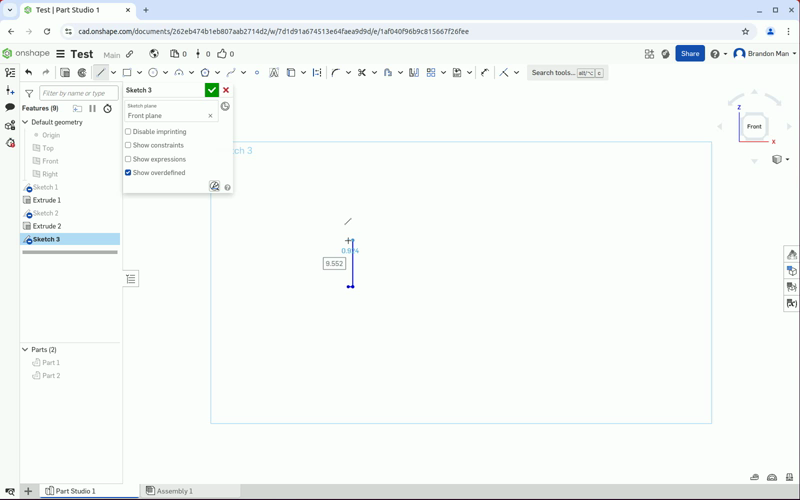
scroll(6)
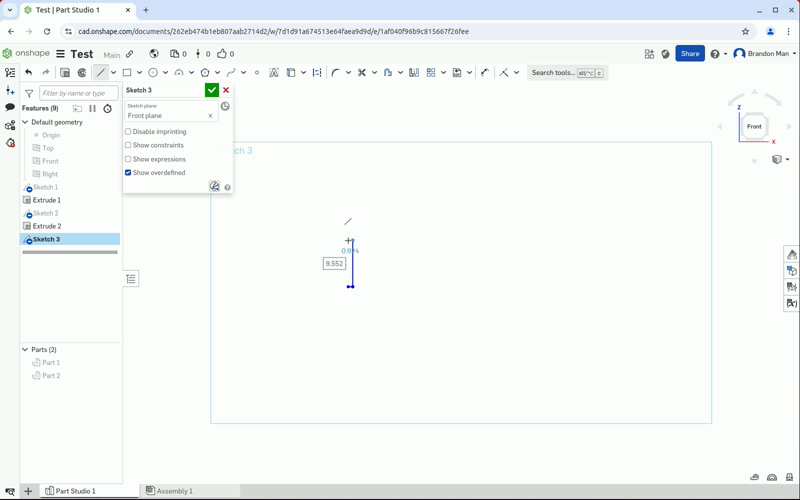
scroll(6)
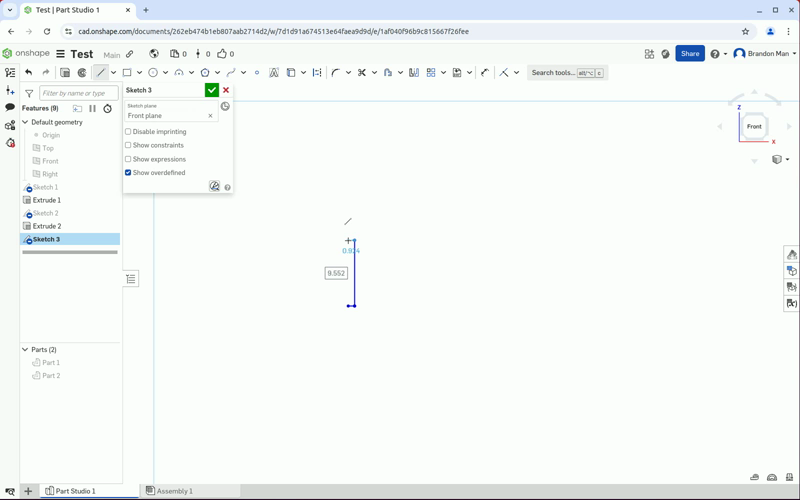
scroll(6)
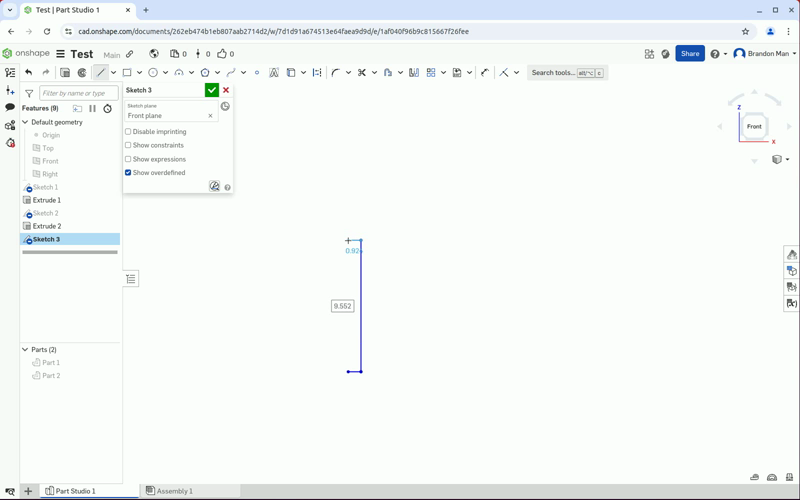
scroll(6)
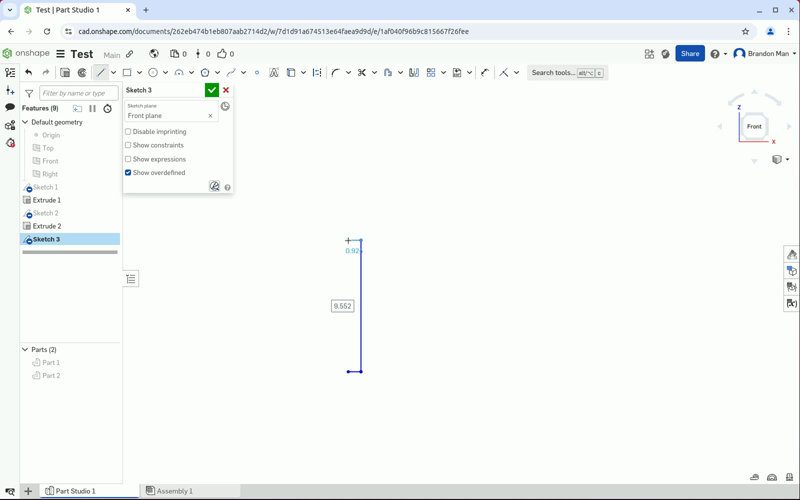
scroll(6)
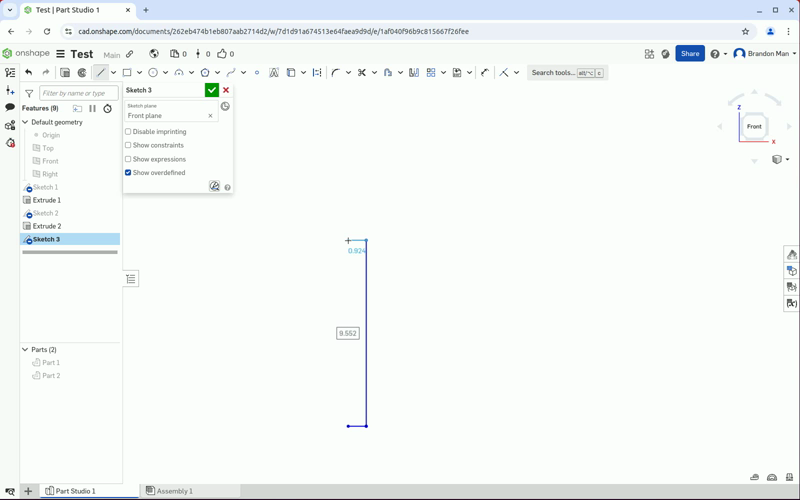
scroll(6)
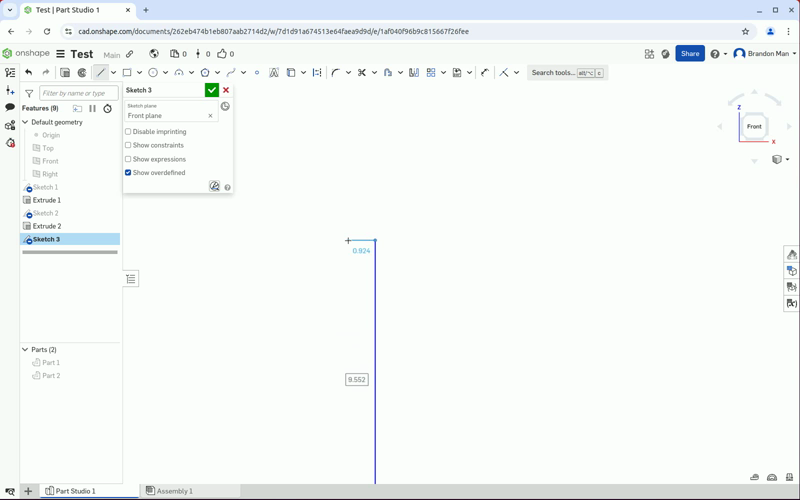
scroll(6)
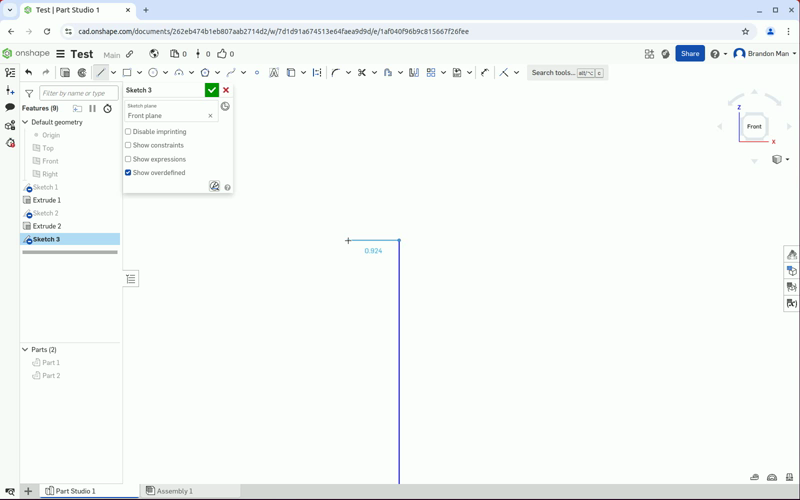
click(348, 240)
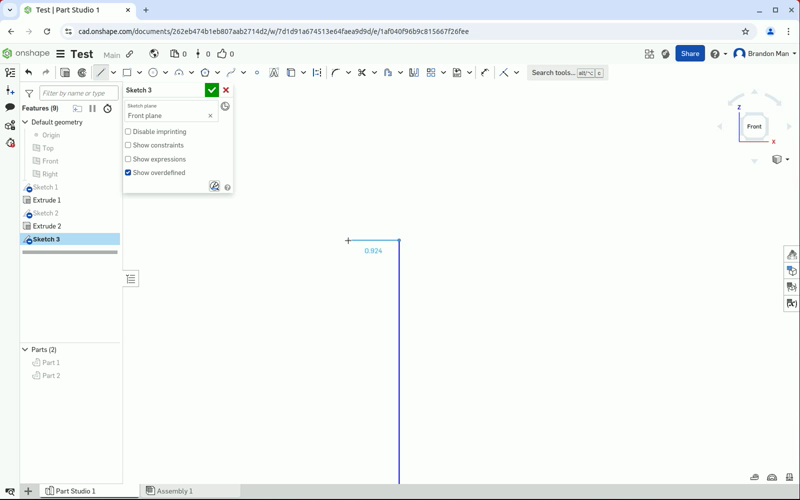
scroll(-6)
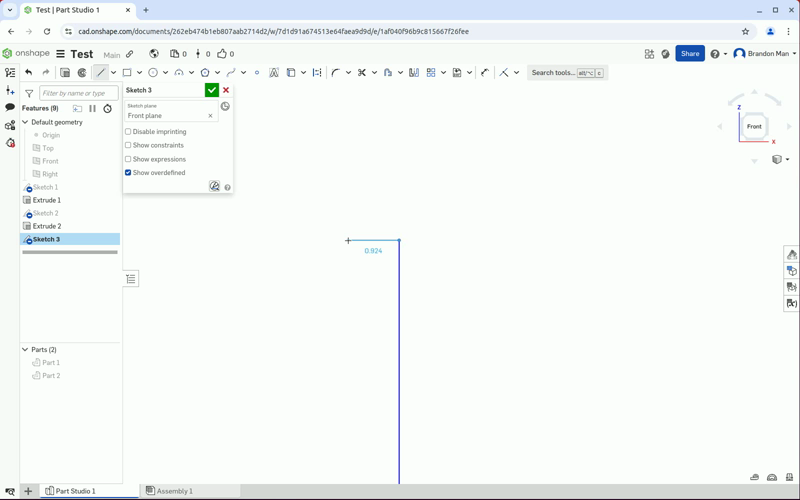
scroll(-6)
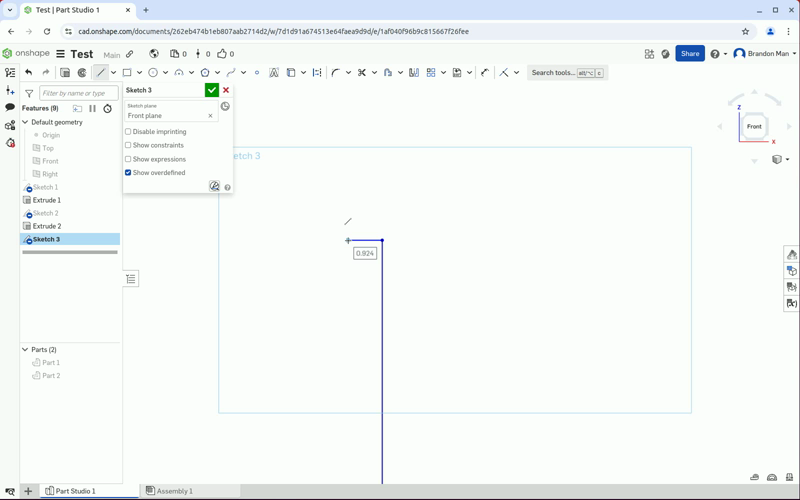
scroll(-6)
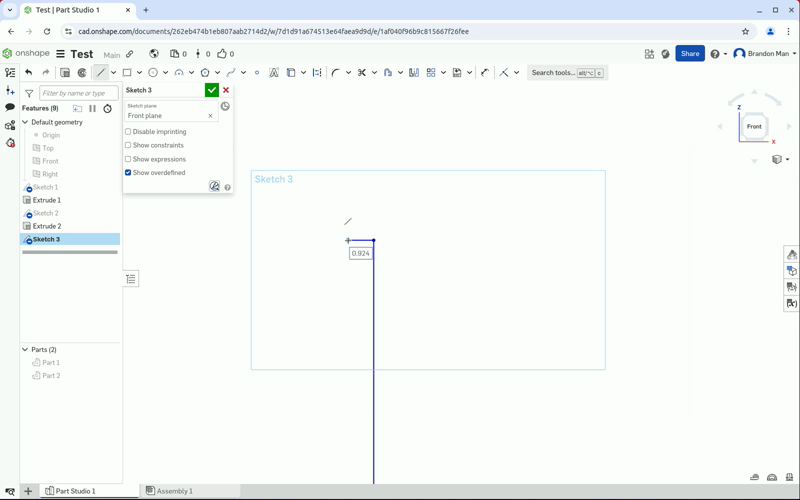
scroll(-6)
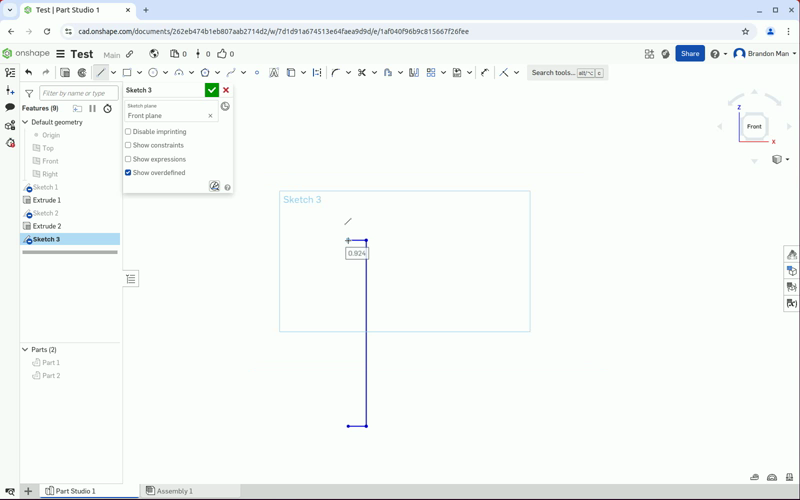
scroll(-6)
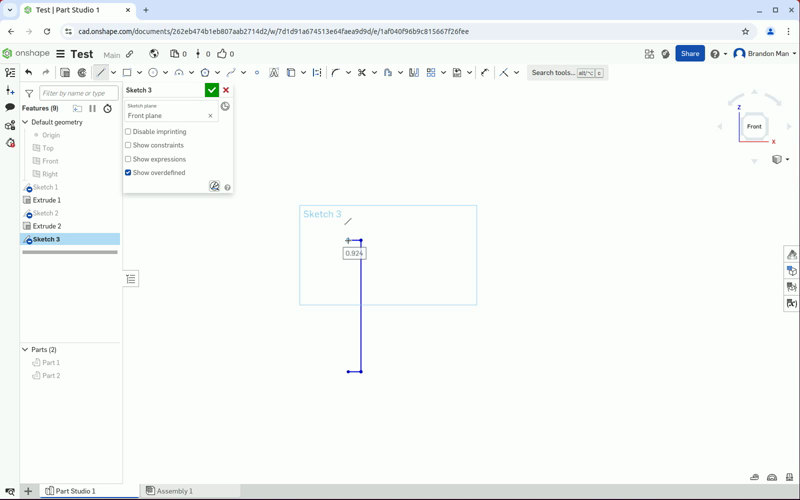
scroll(-6)
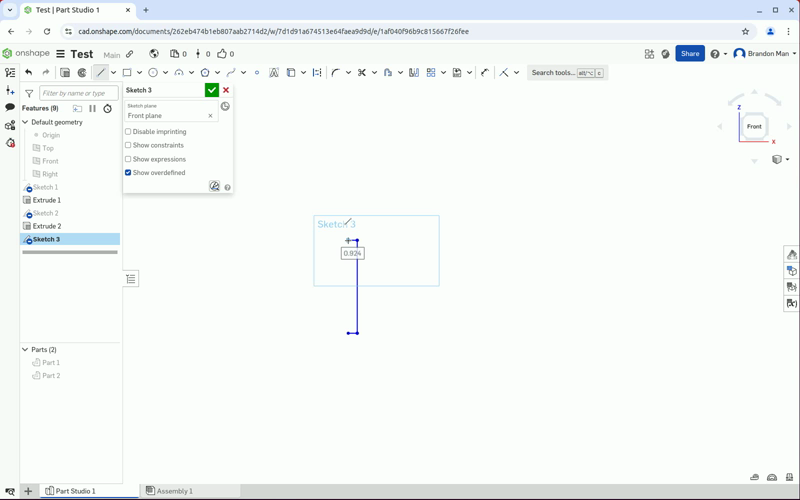
scroll(-6)
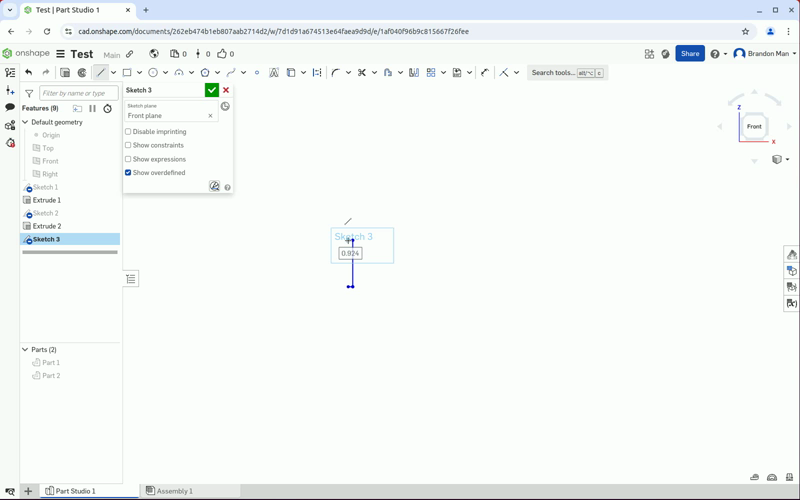
key_up(shift)
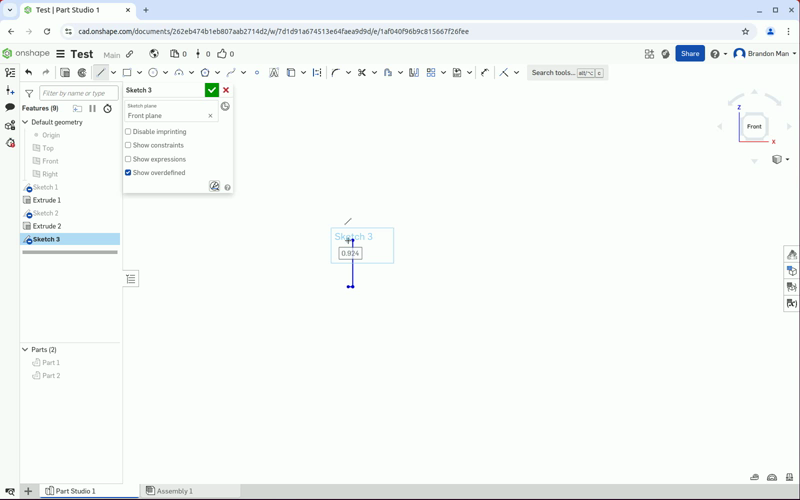
mouse_move(378, 240)
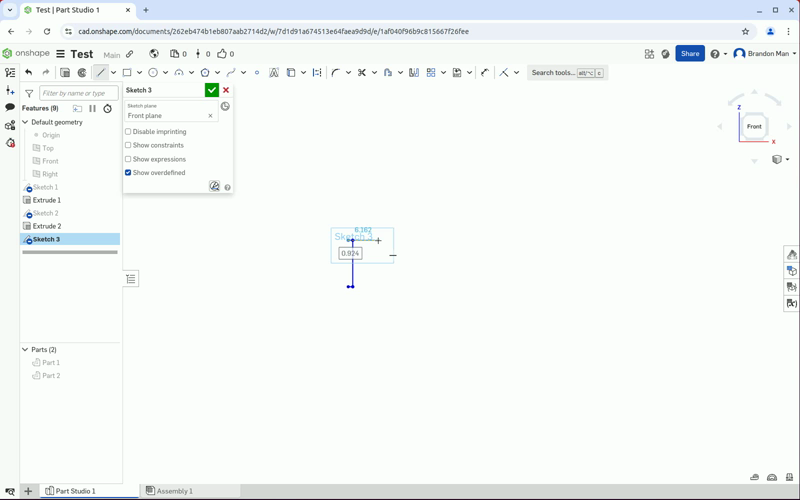
key_down(shift)
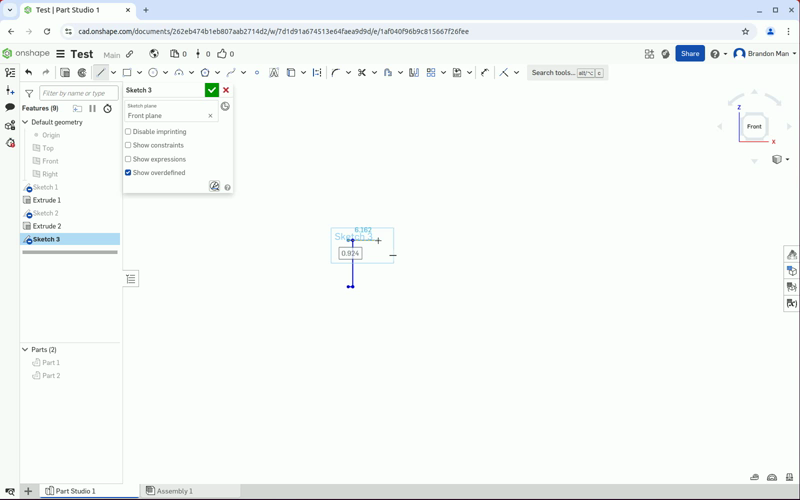
mouse_move(348, 286)
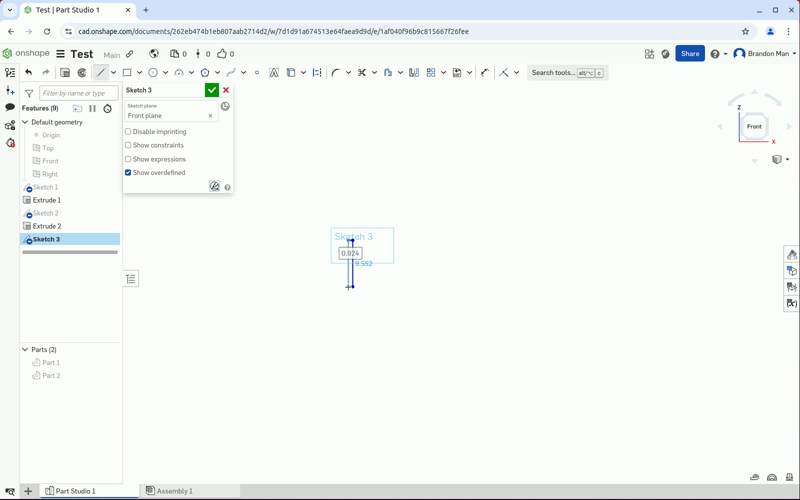
scroll(6)
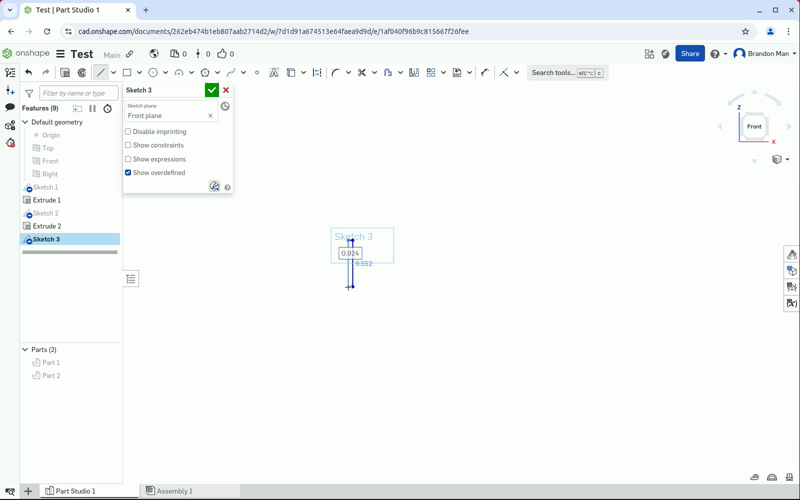
scroll(6)
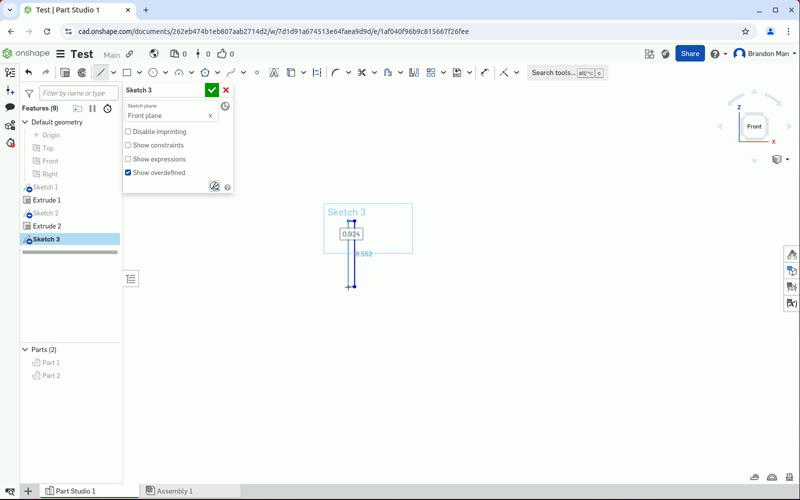
scroll(6)
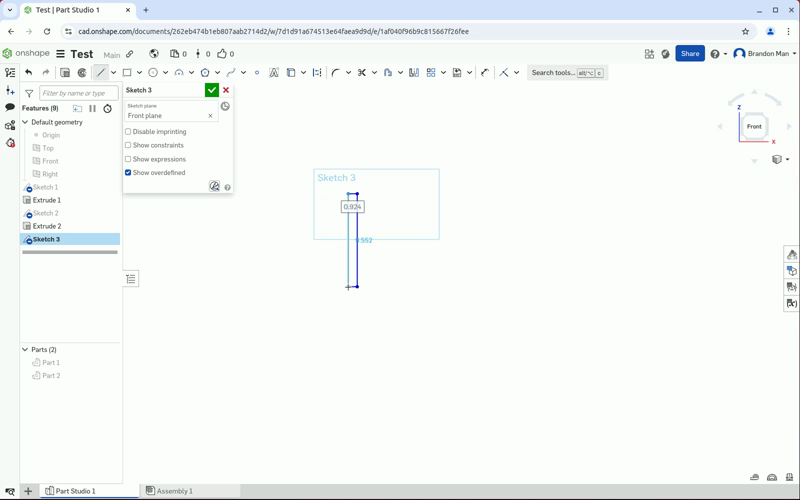
scroll(6)
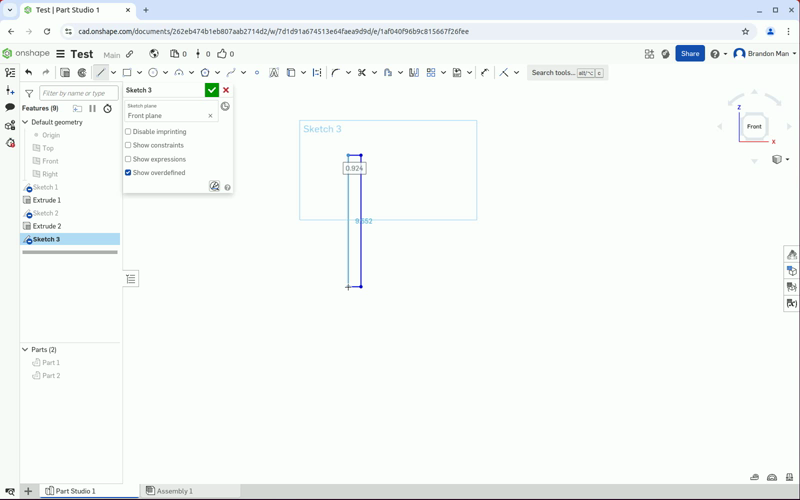
scroll(6)
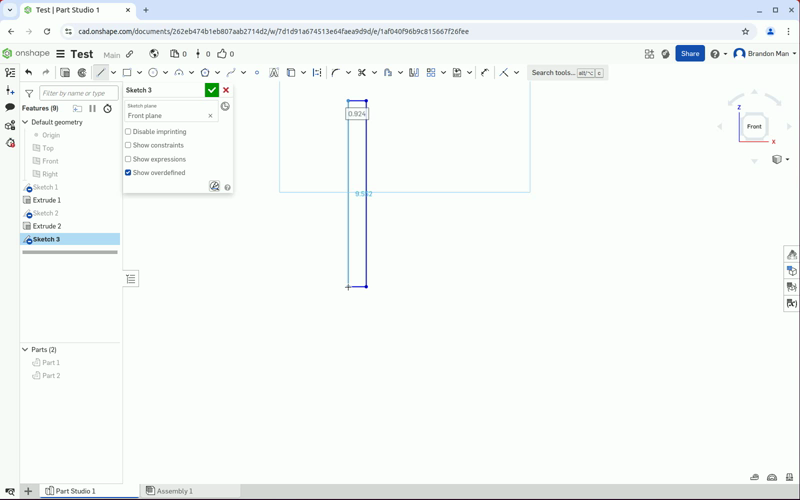
scroll(6)
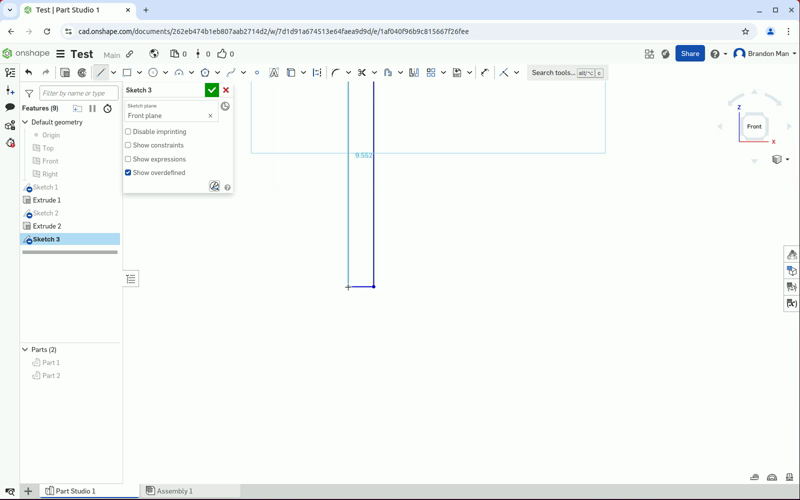
scroll(6)
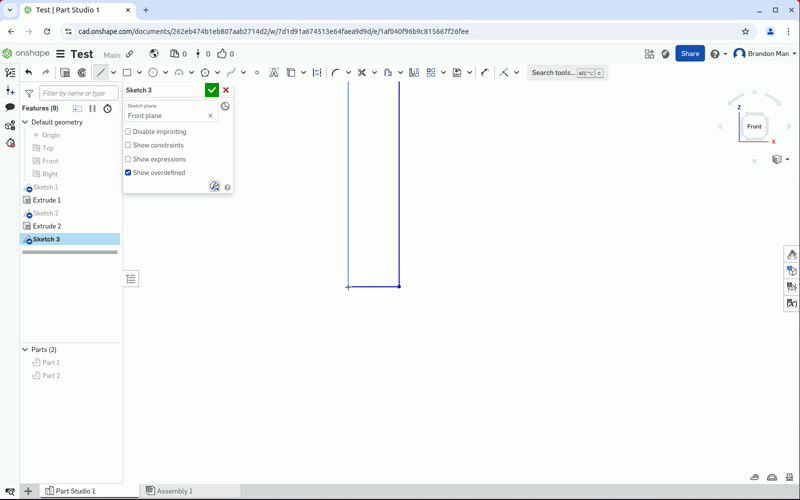
key_up(shift)
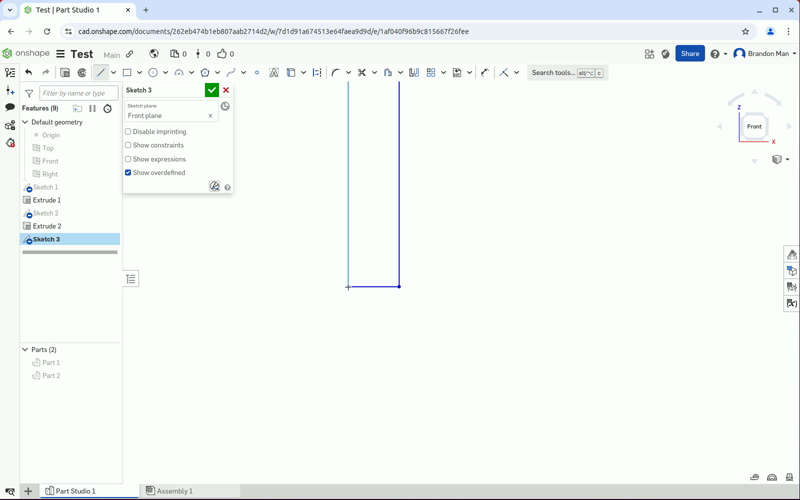
click(348, 286)
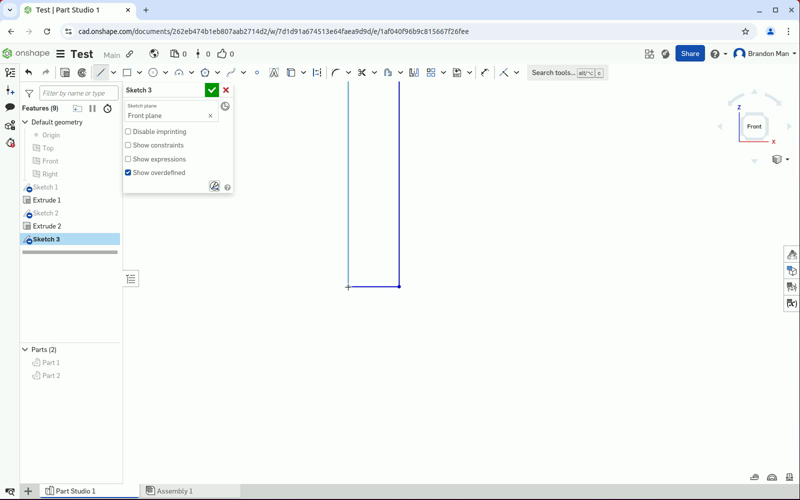
scroll(-6)
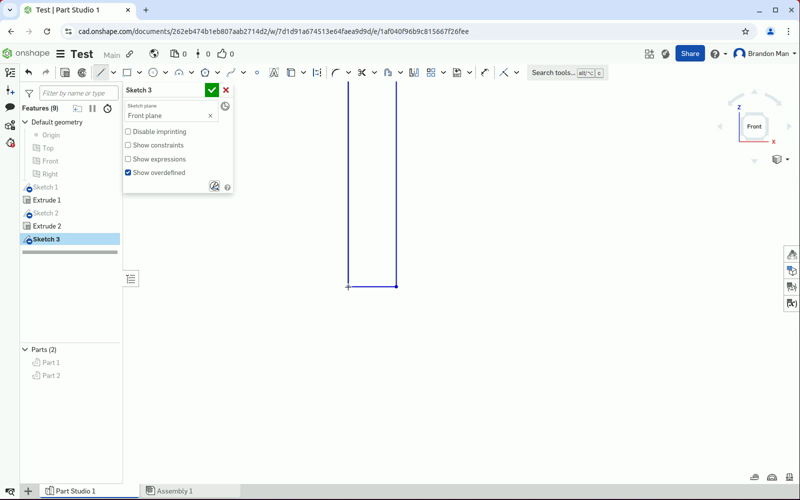
scroll(-6)
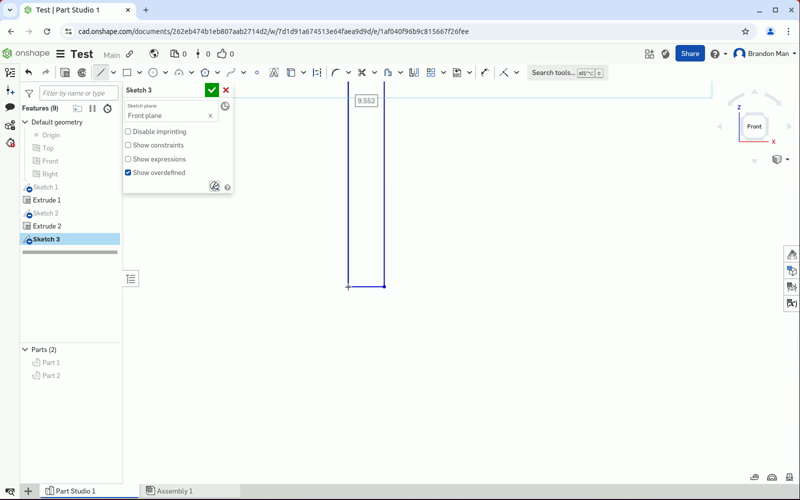
scroll(-6)
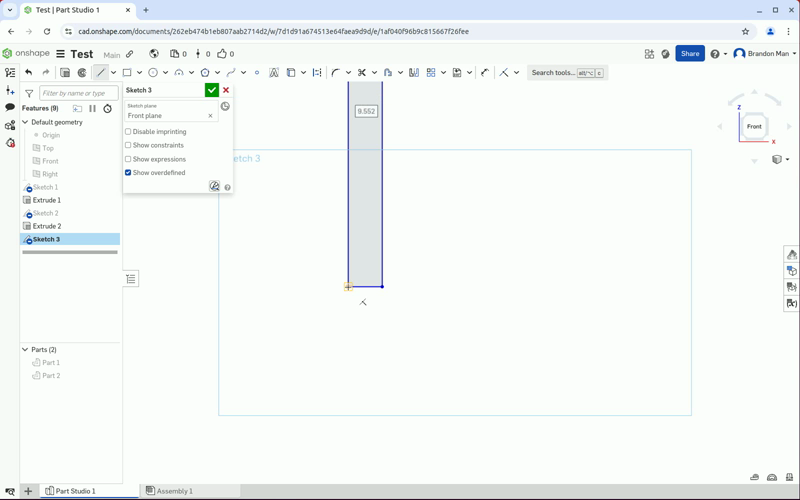
scroll(-6)
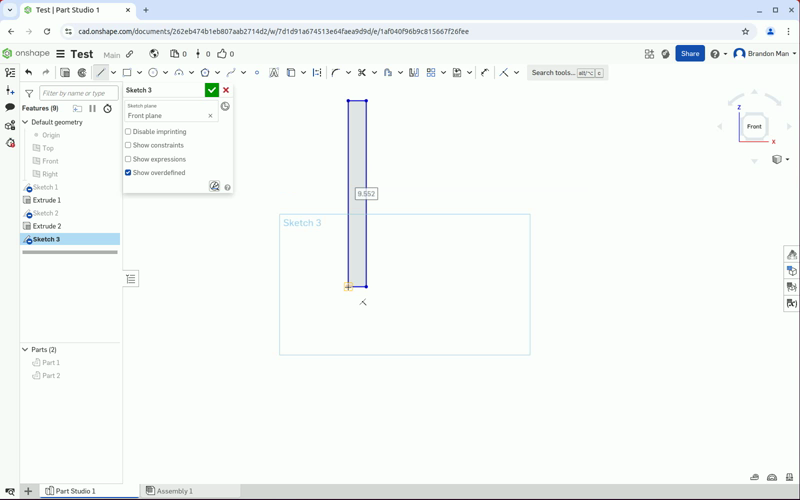
scroll(-6)
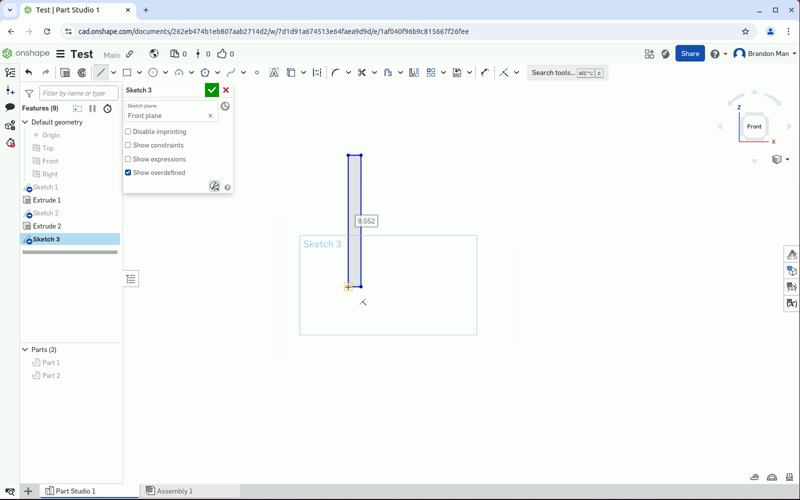
scroll(-6)
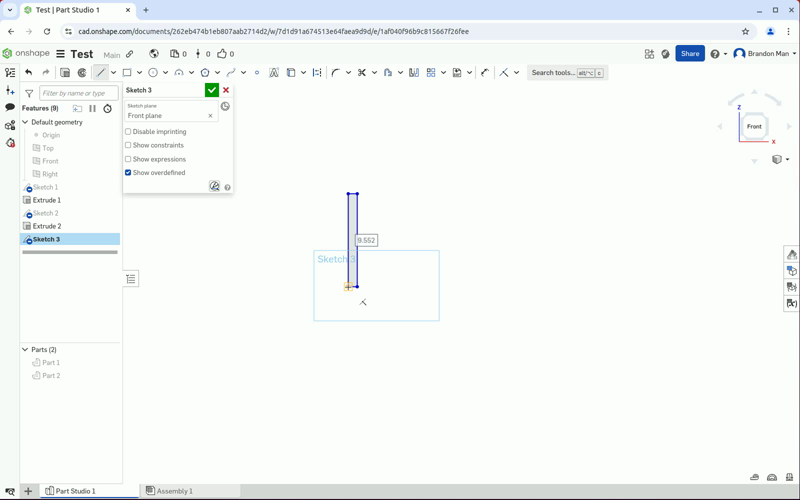
scroll(-6)
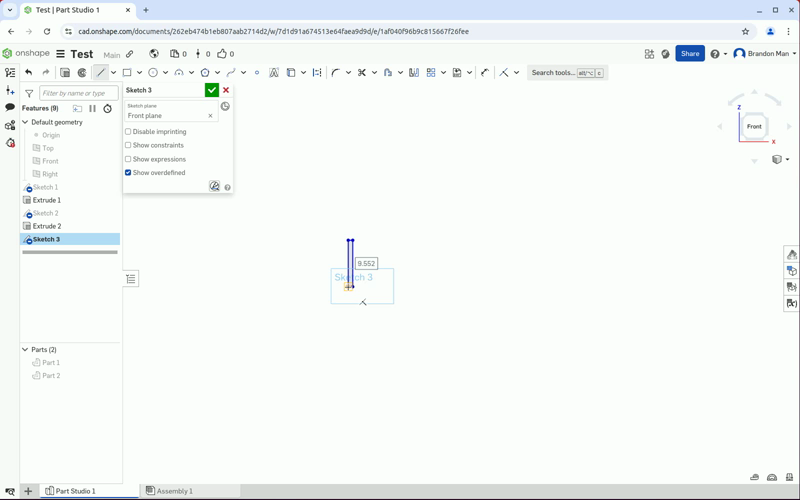
key(esc)
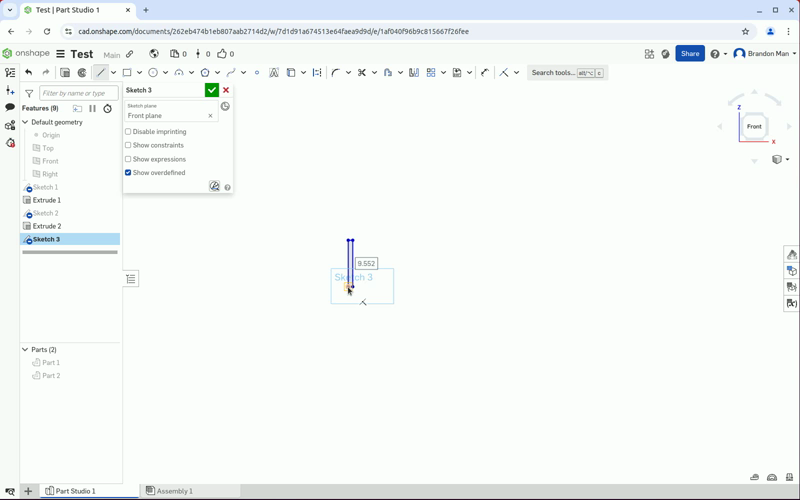
mouse_move(350, 247)
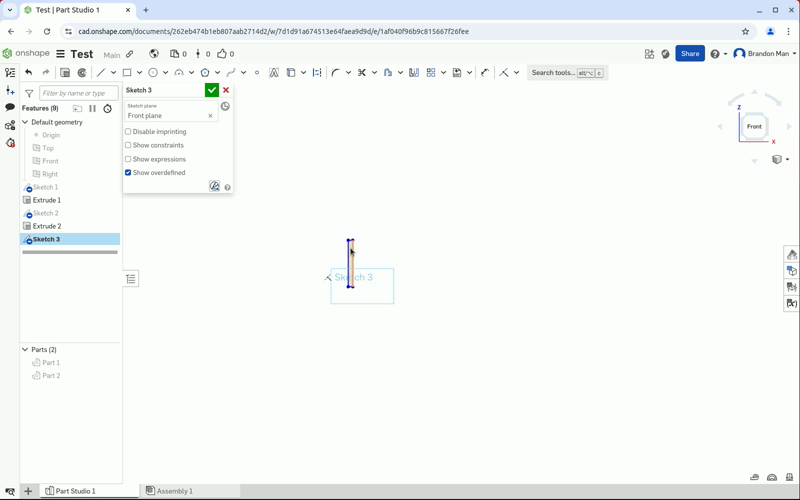
scroll(6)
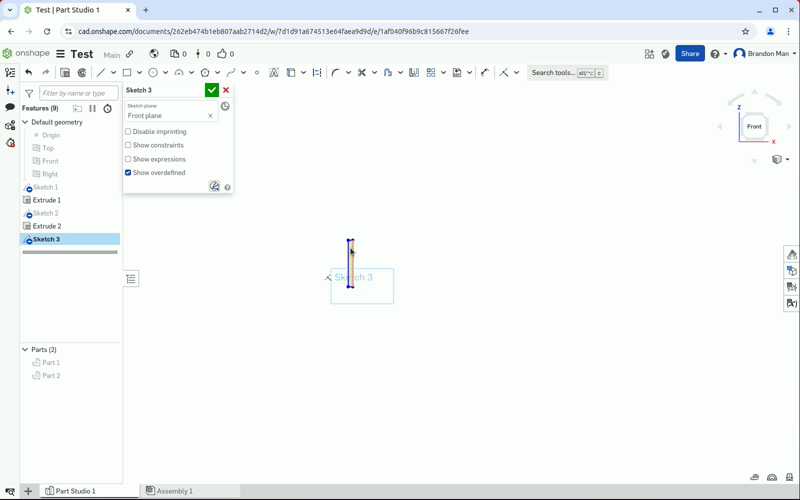
scroll(6)
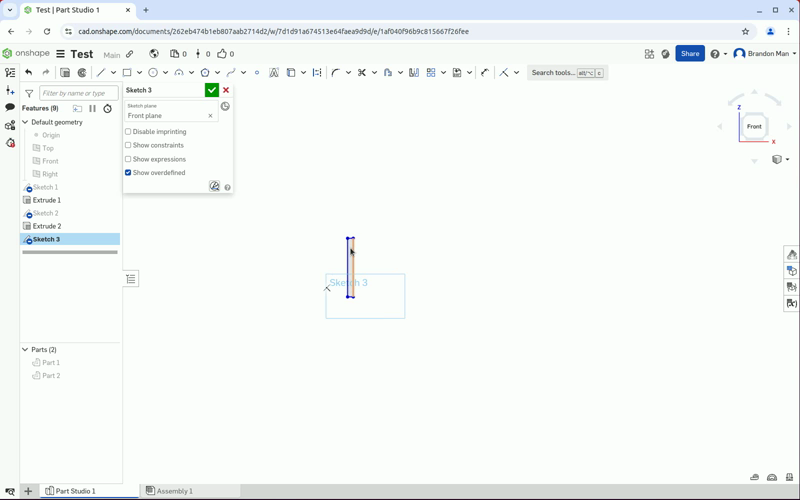
scroll(6)
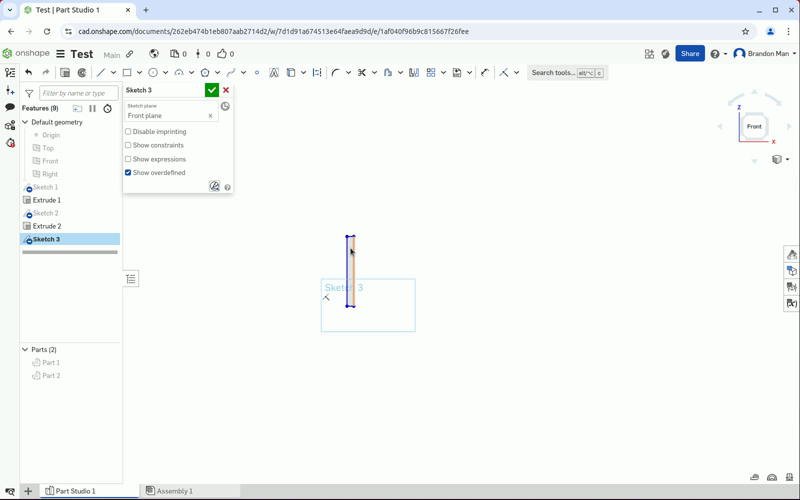
scroll(6)
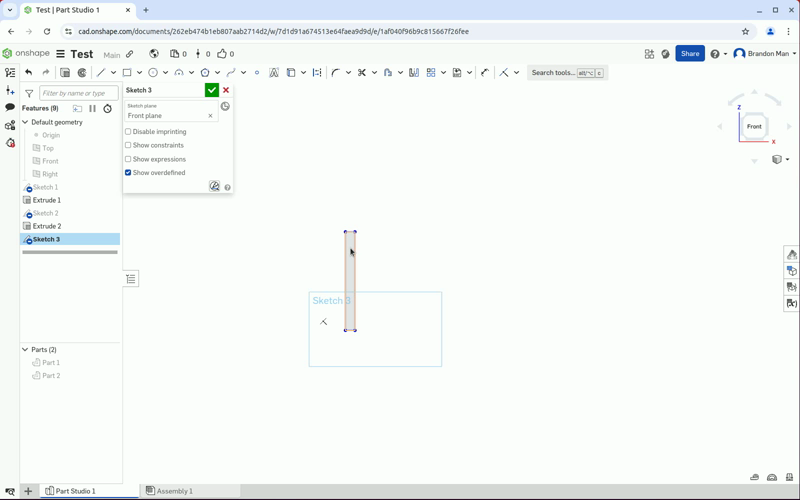
scroll(6)
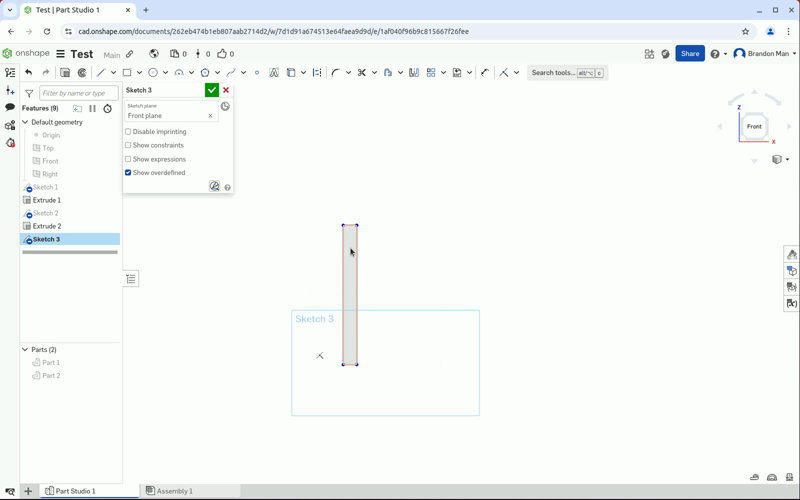
scroll(6)
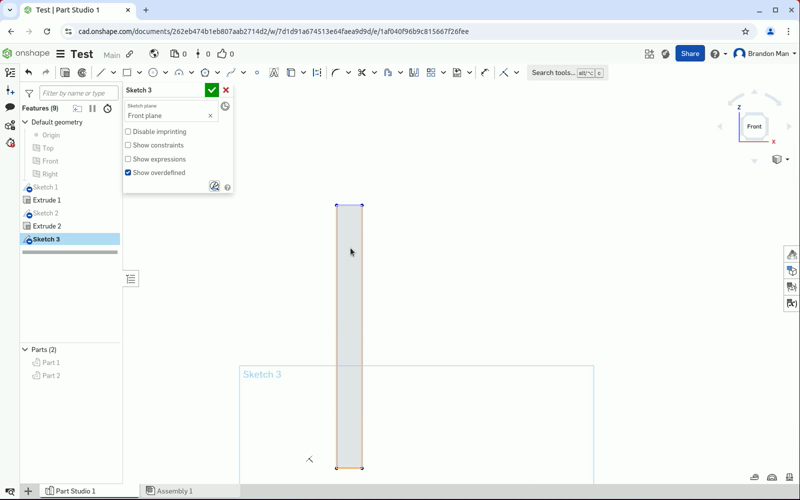
scroll(6)
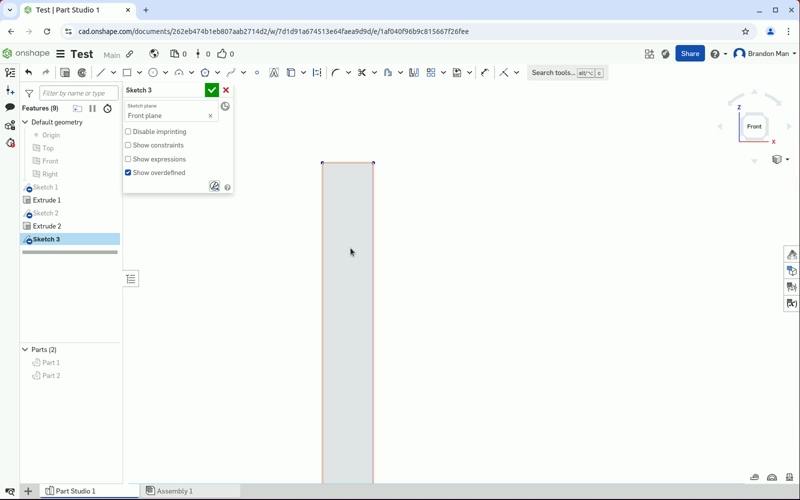
click(350, 247)
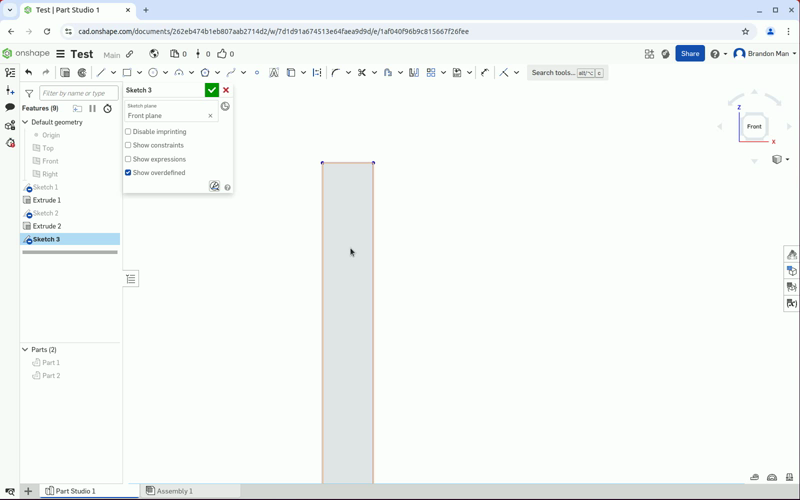
scroll(-6)
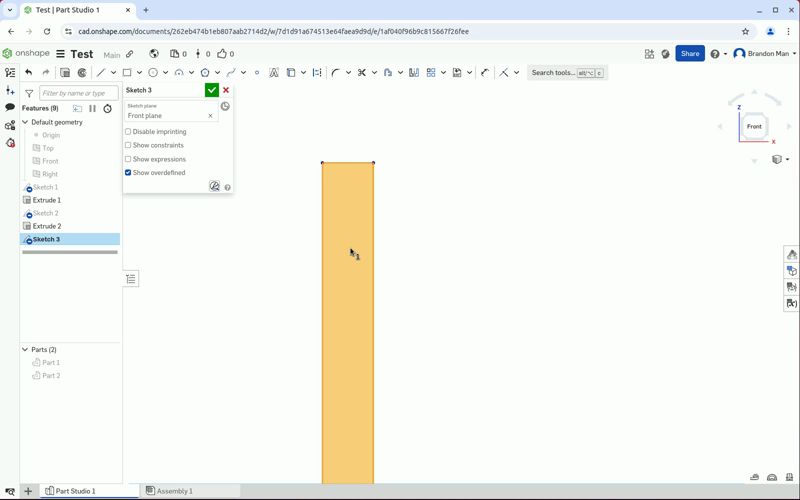
scroll(-6)
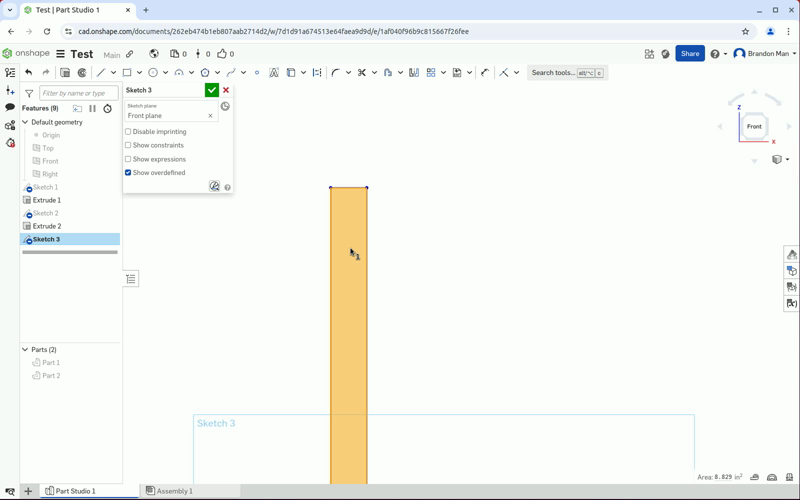
scroll(-6)
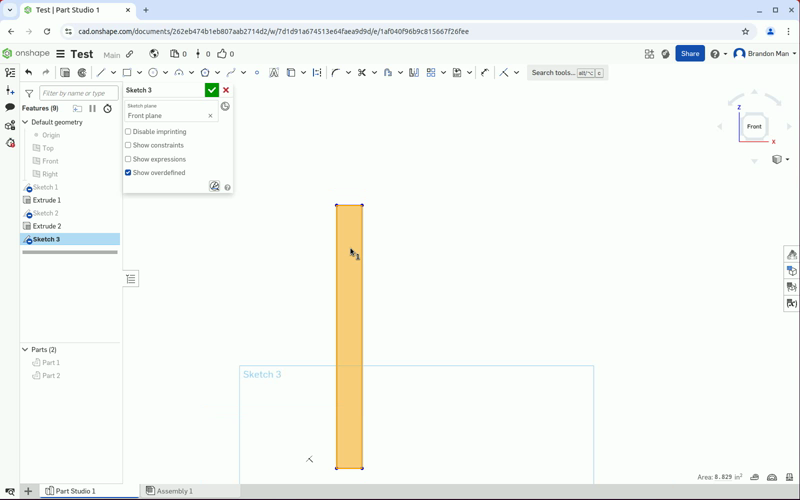
scroll(-6)
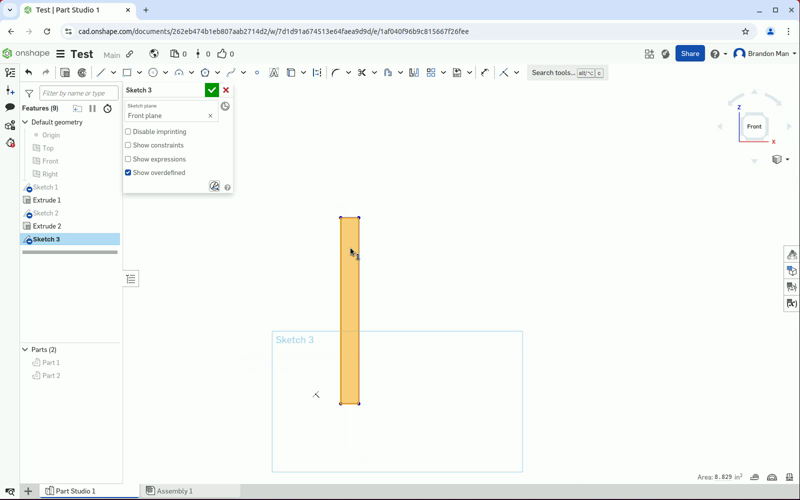
scroll(-6)
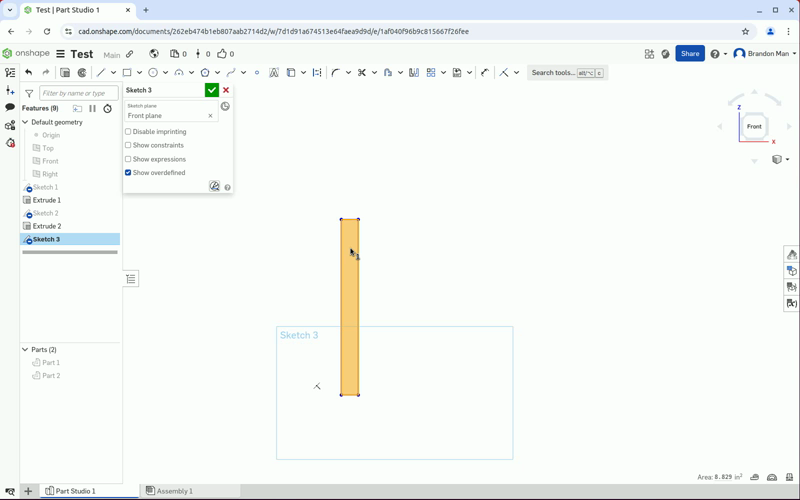
scroll(-6)
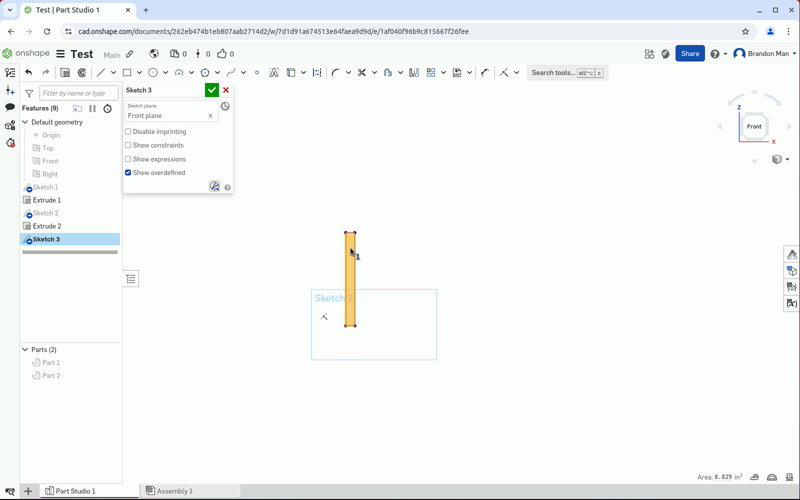
scroll(-6)
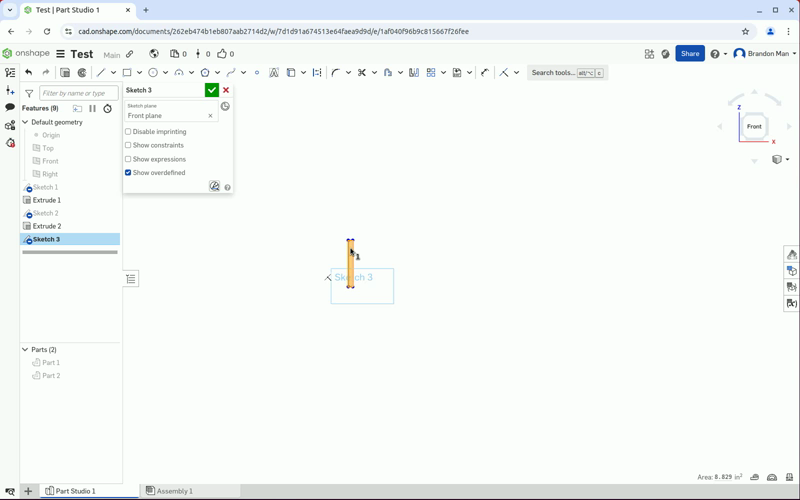
mouse_move(73, 352)
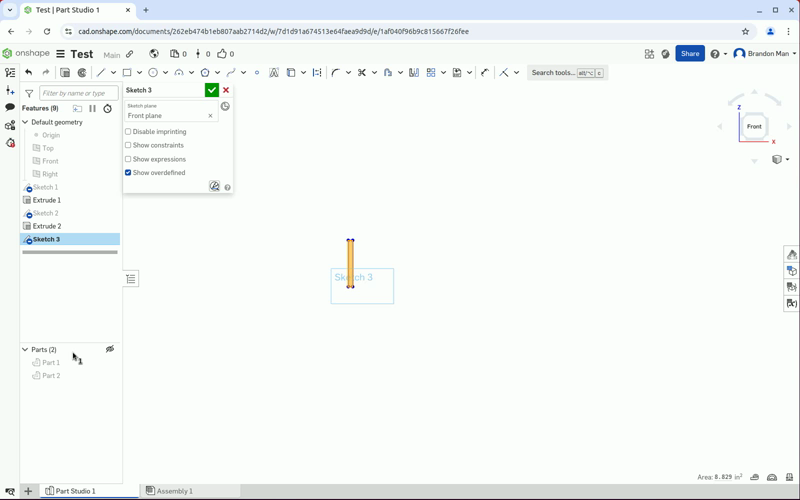
key(shift+y)
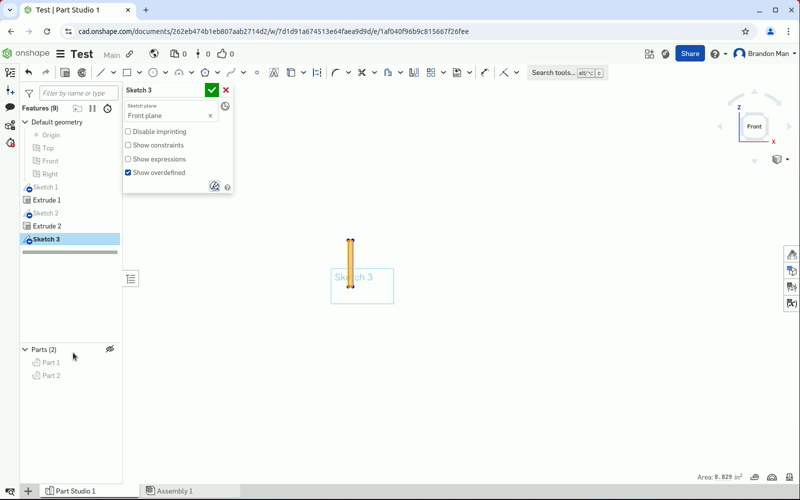
key(shift+e)
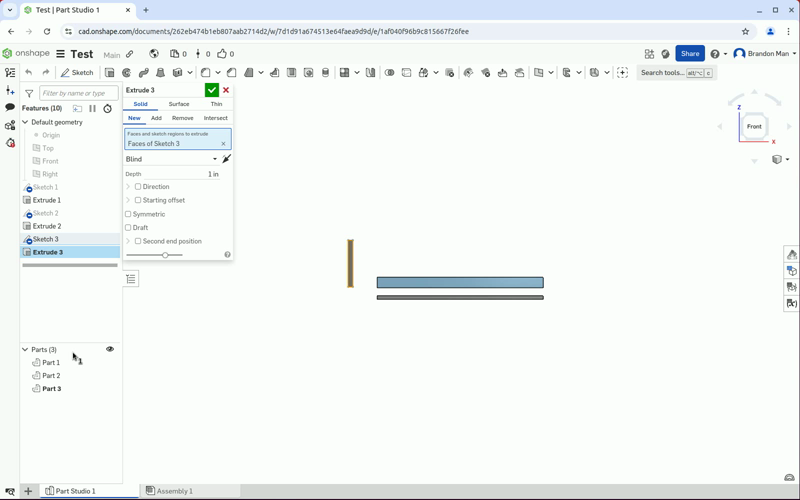
mouse_move(143, 106)
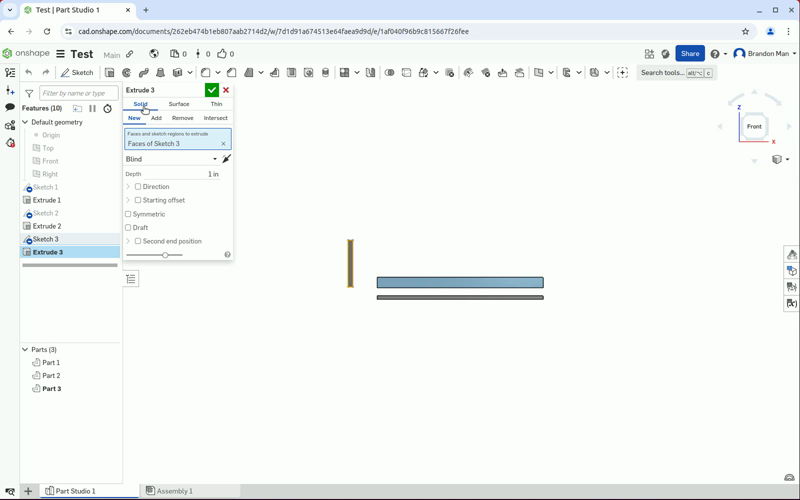
click(143, 106)
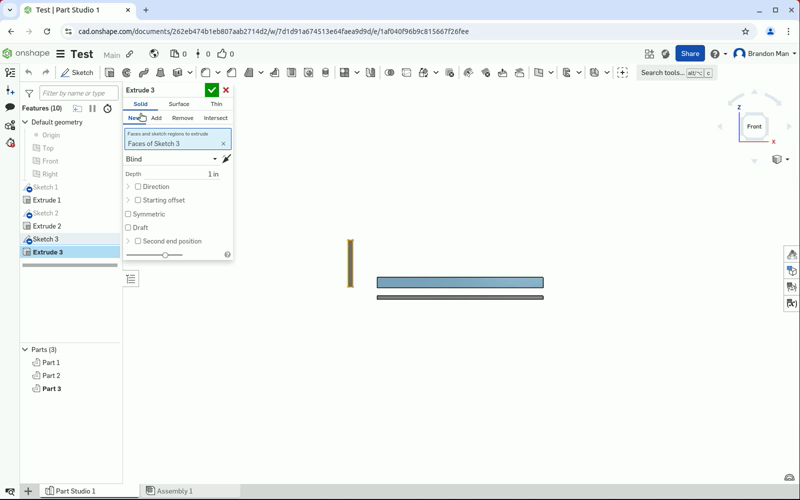
mouse_move(137, 120)
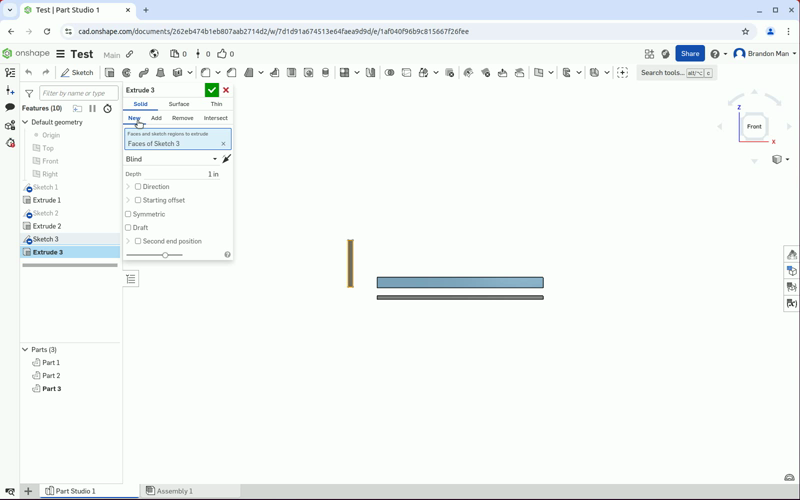
click(137, 120)
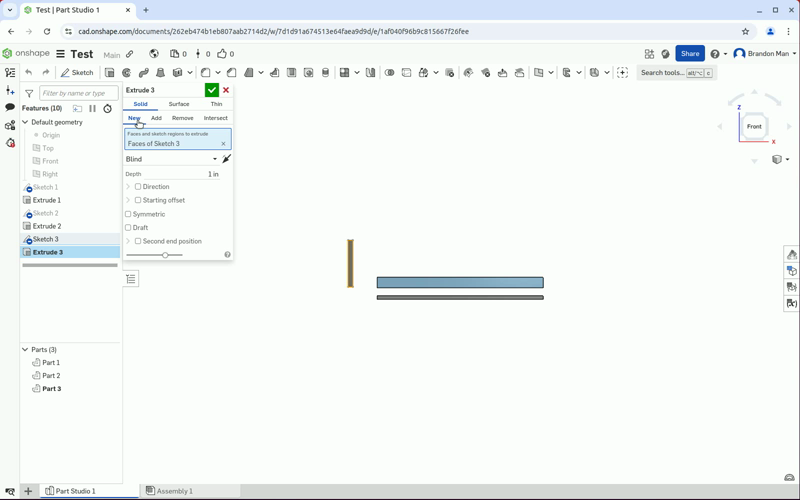
key(tab, 4)
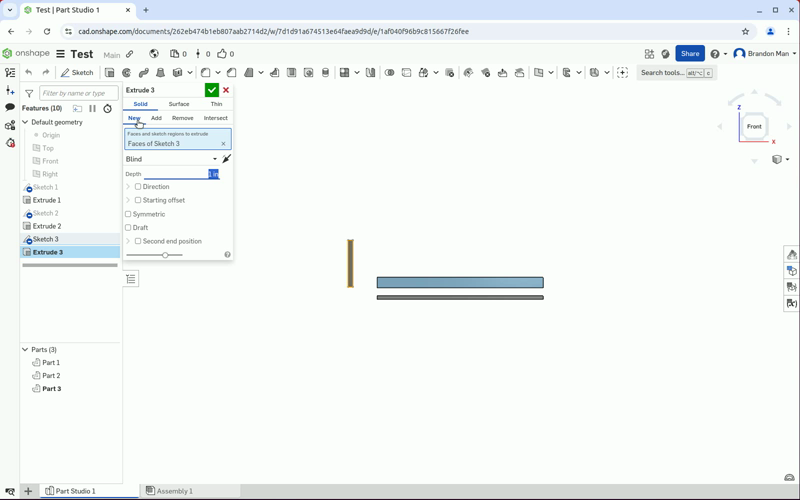
text(0.963)
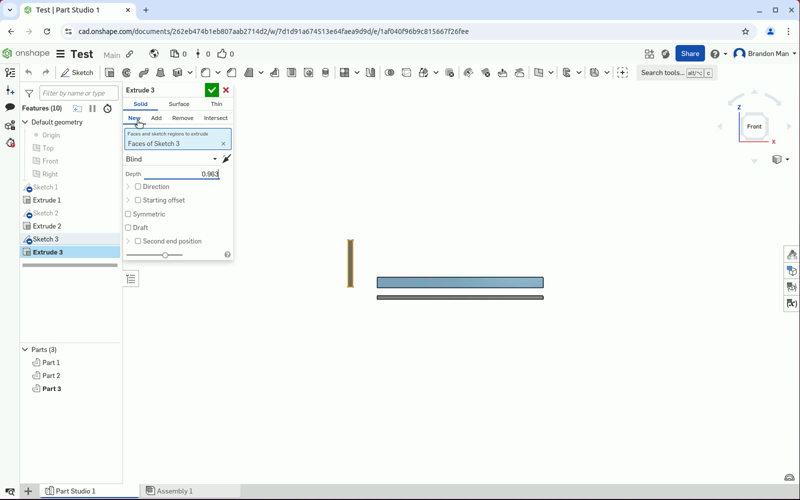
key(enter)
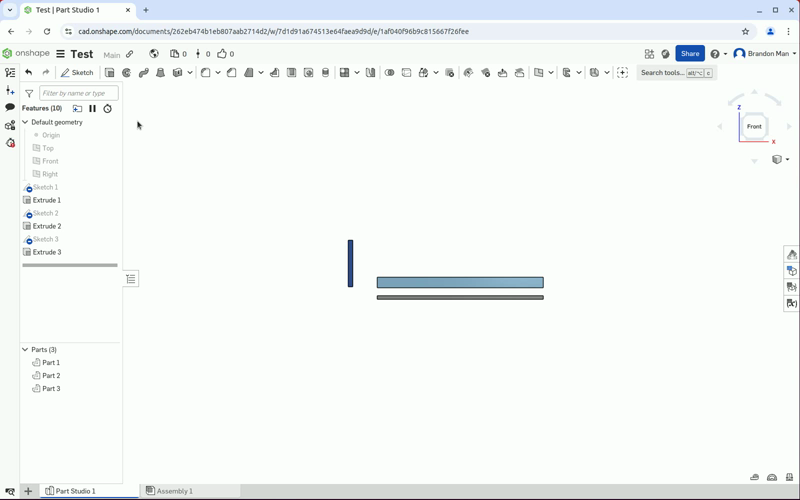
key(shift+h)
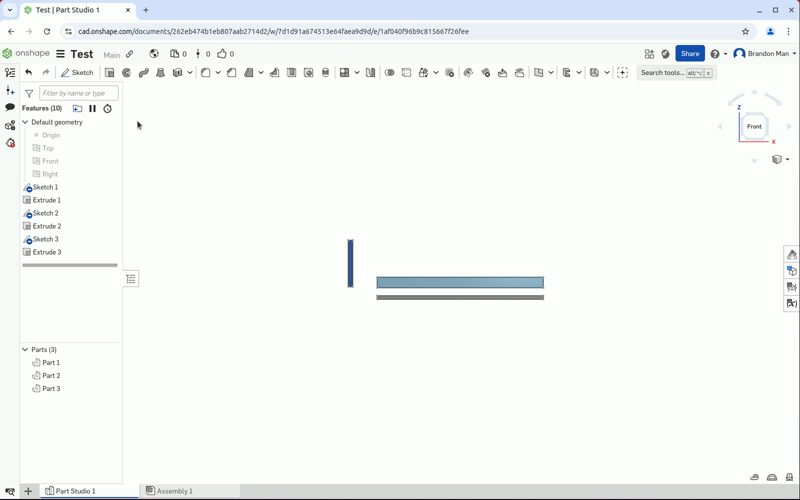
key(shift+h)
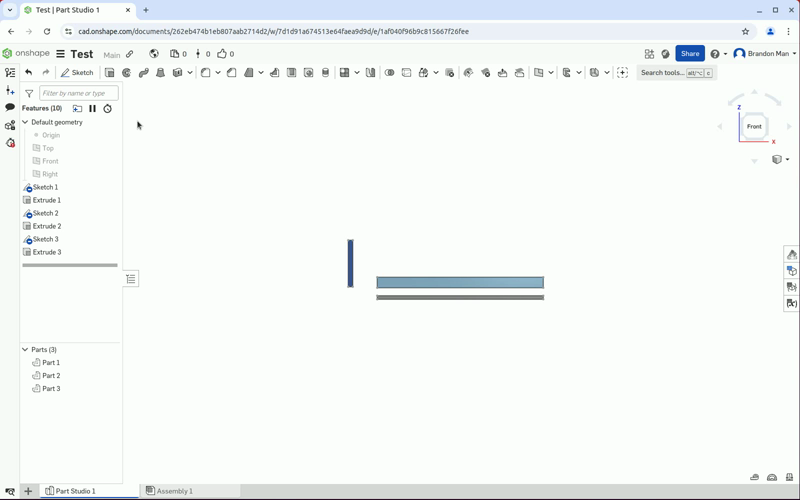
key(shift+7)
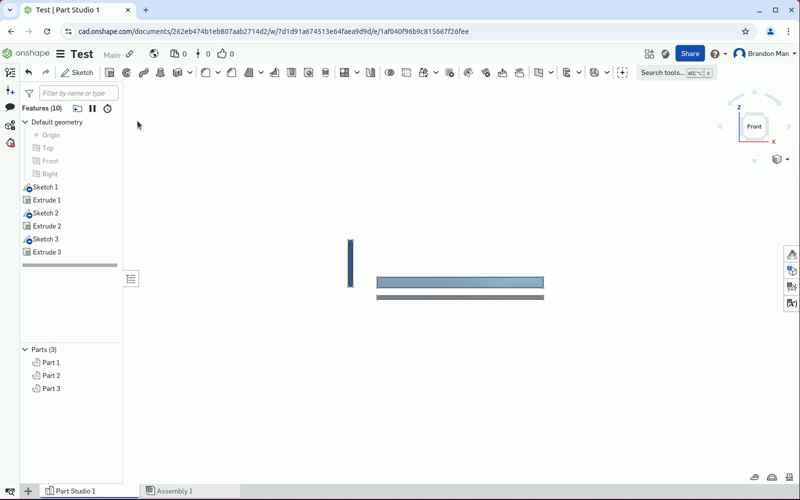
key(left, 2)
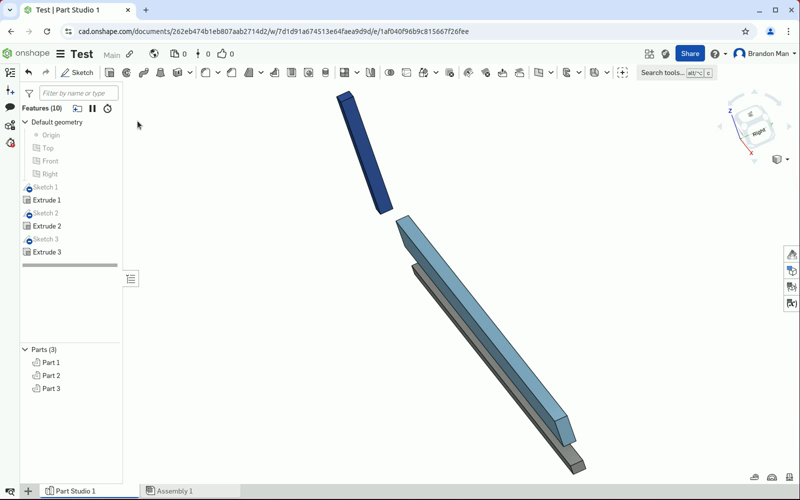
key(down, 2)
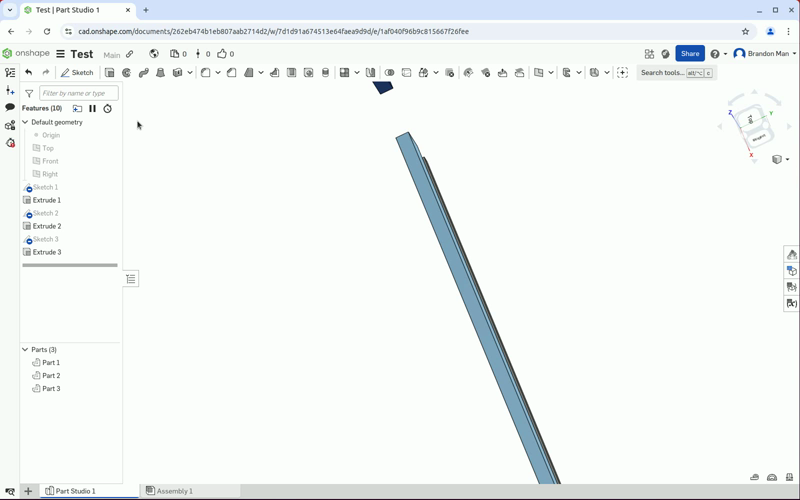
key(up, 2)
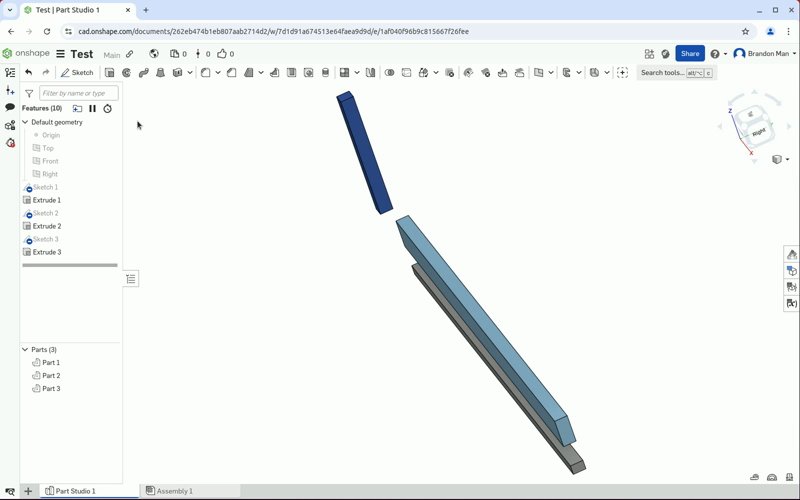
key(right, 2)
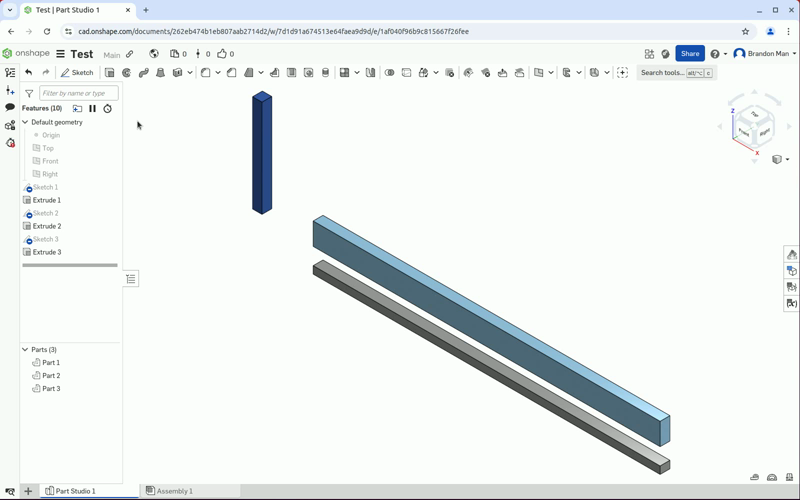
mouse_move(73, 189)
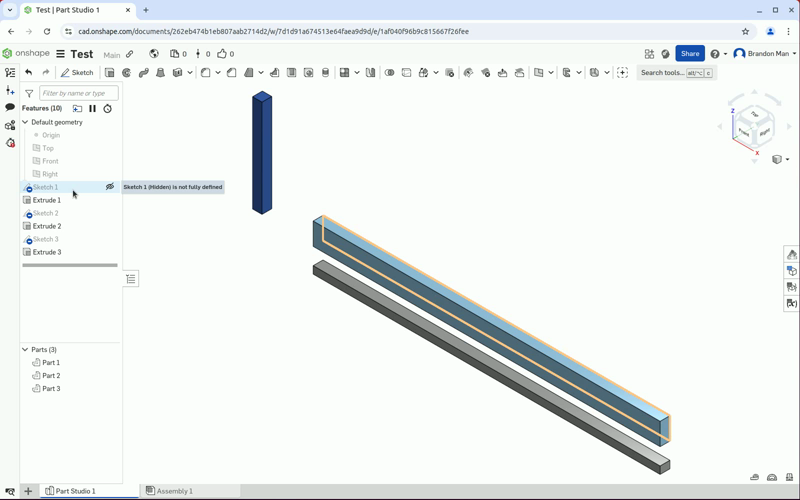
click(73, 189)